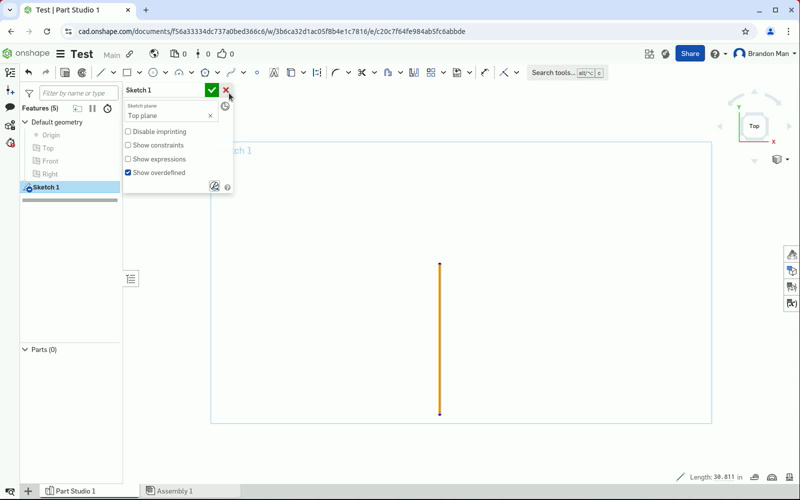
key(shift+h)
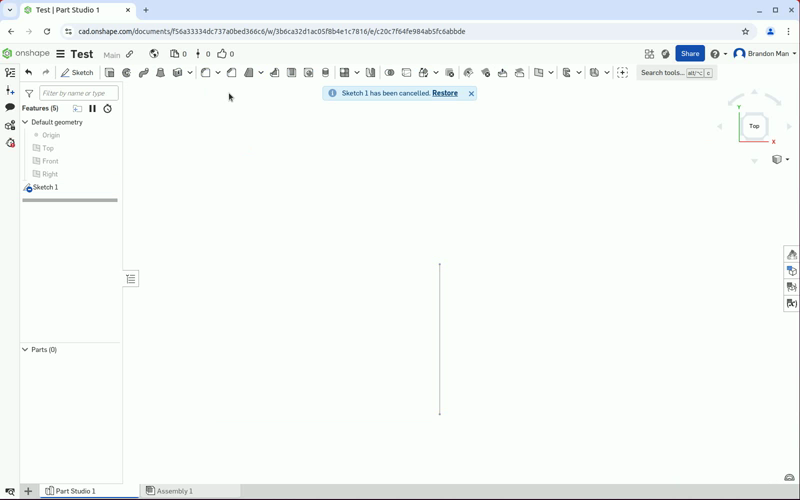
key(shift+s)
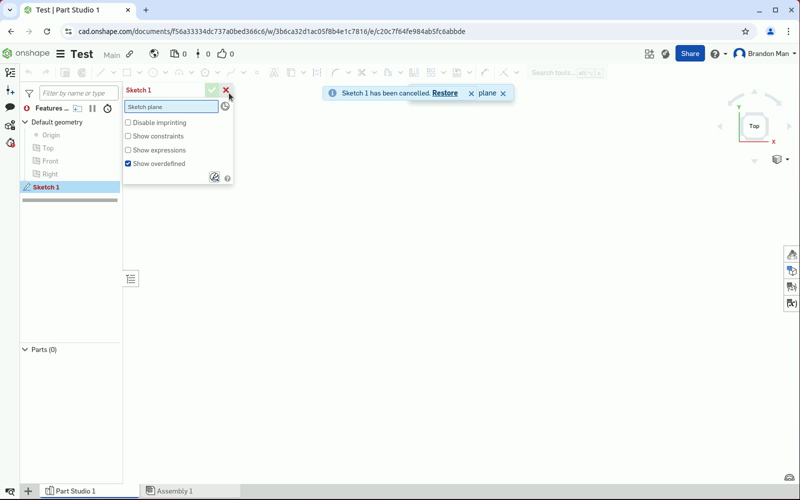
mouse_move(73, 150)
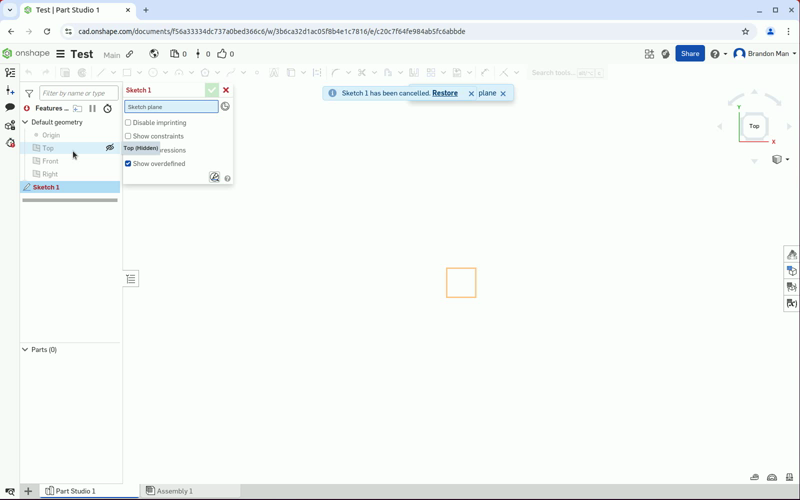
click(73, 150)
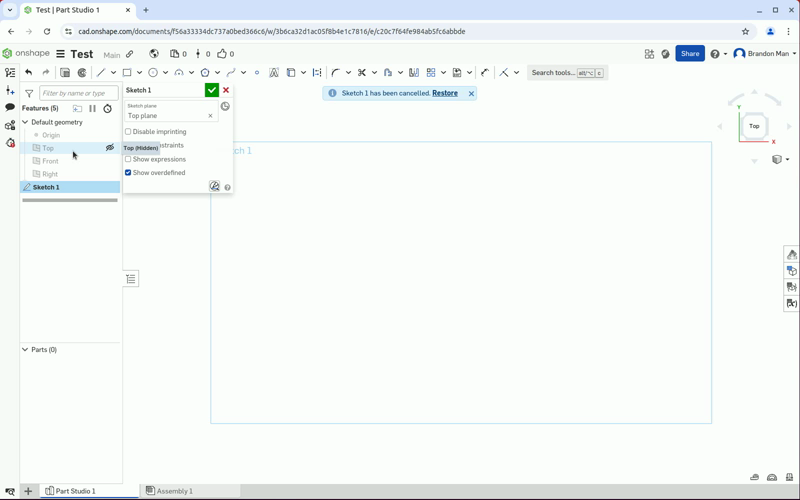
mouse_move(73, 352)
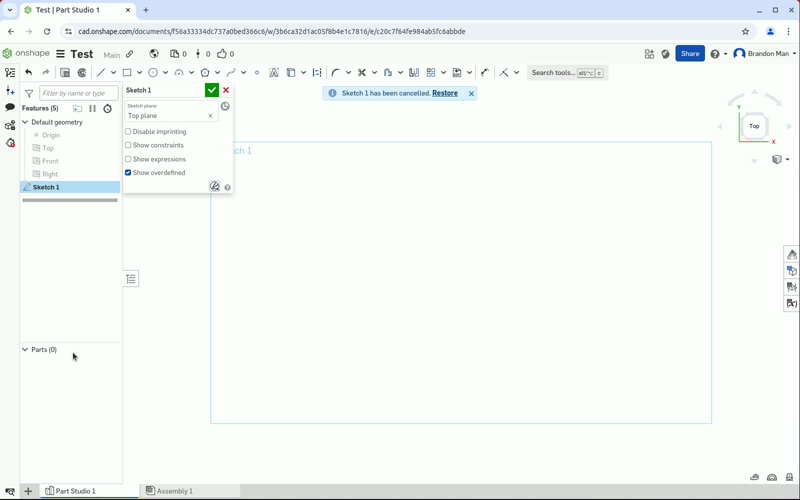
key(y)
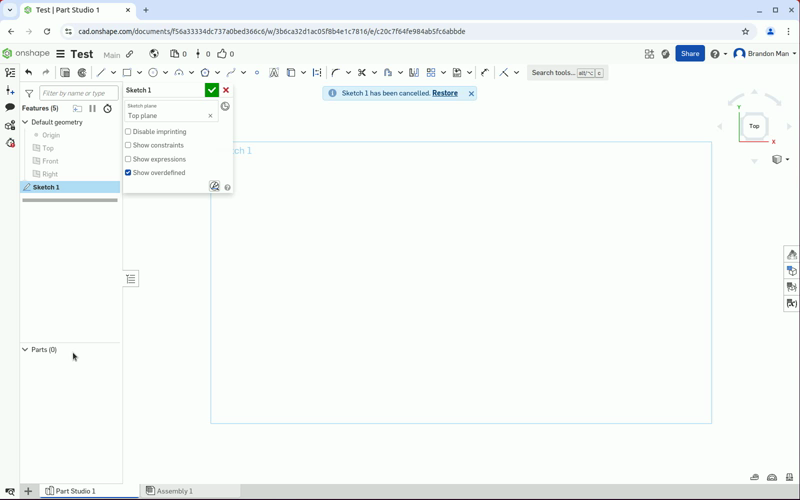
key(l)
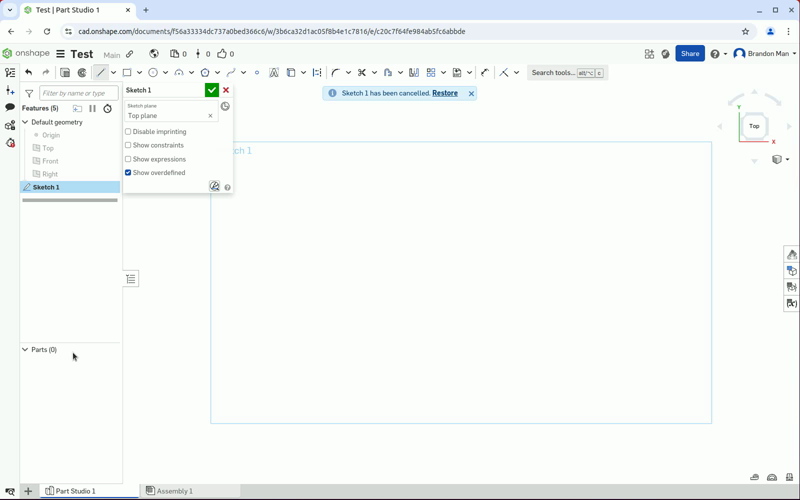
key_down(shift)
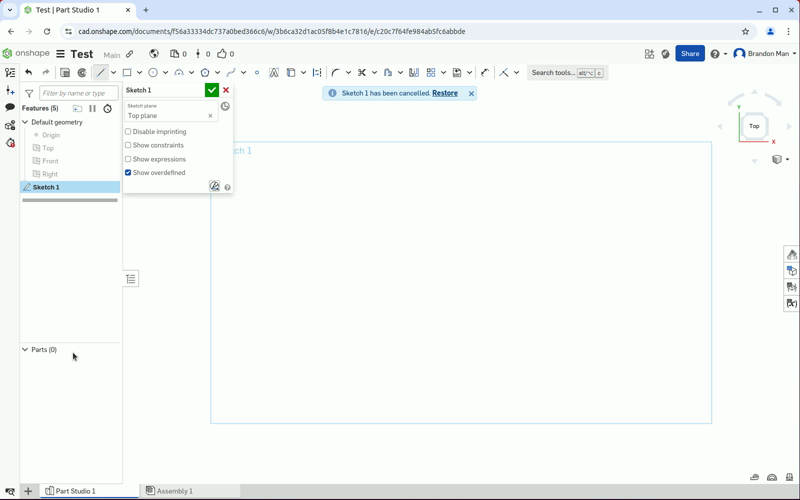
mouse_move(355, 238)
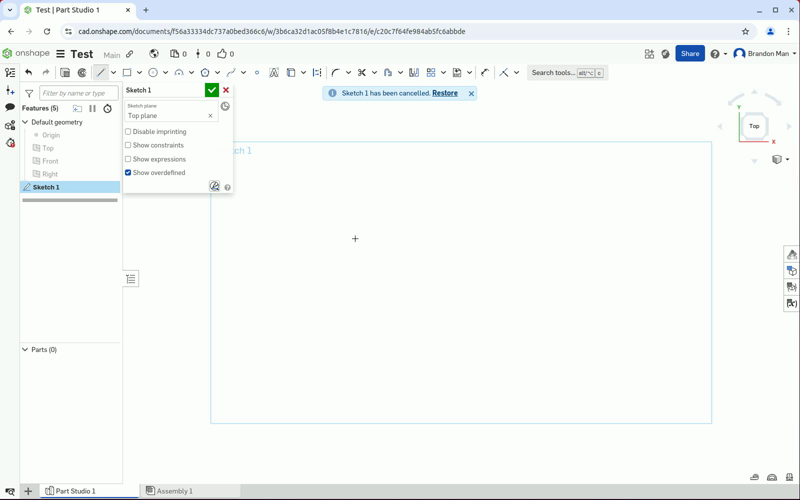
click(355, 238)
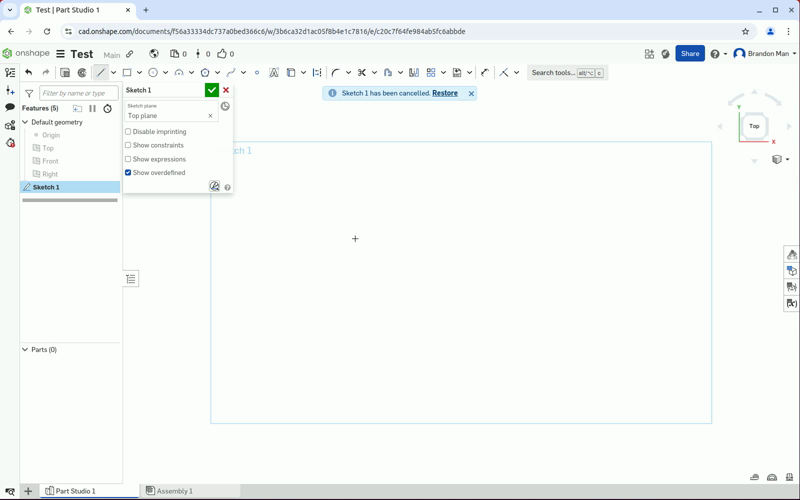
key_up(shift)
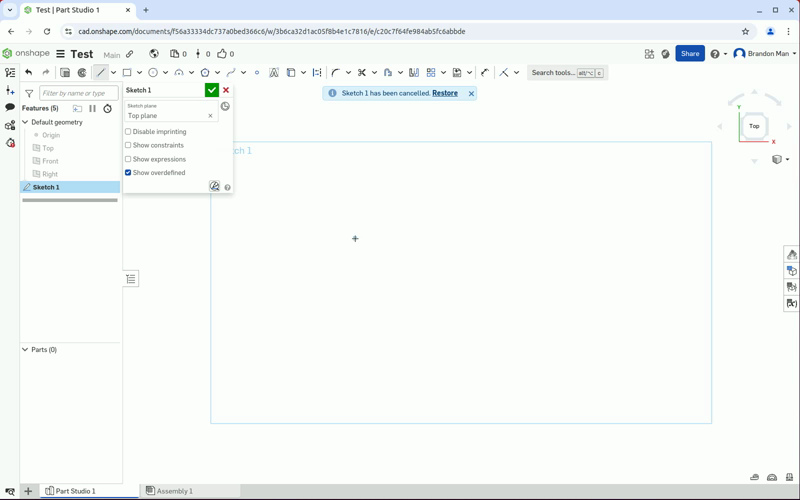
key_down(shift)
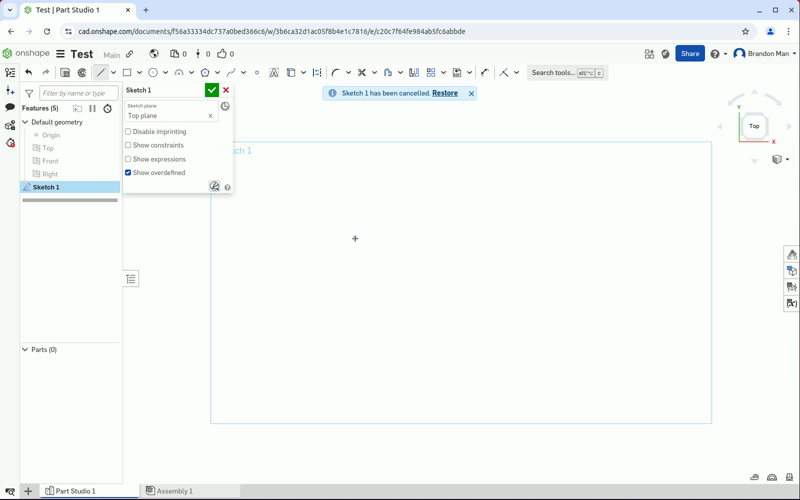
mouse_move(385, 238)
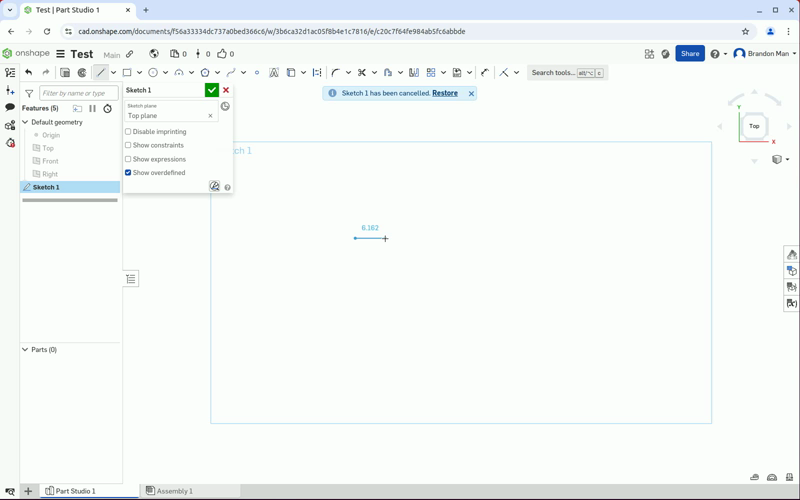
mouse_move(376, 238)
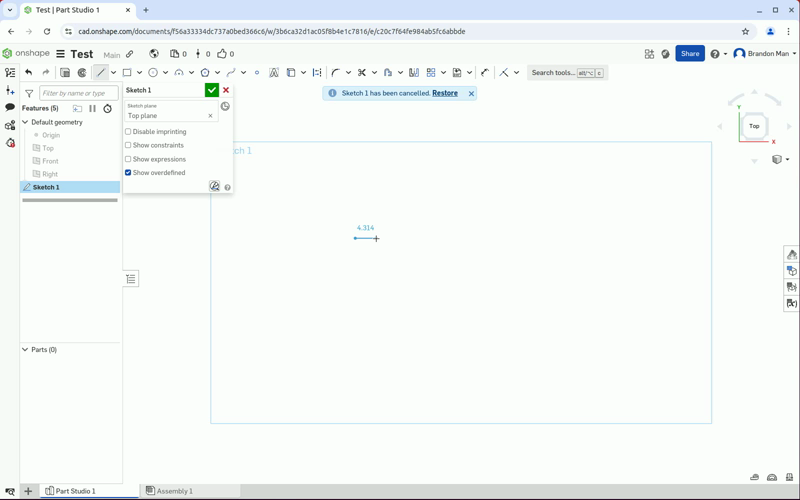
click(376, 238)
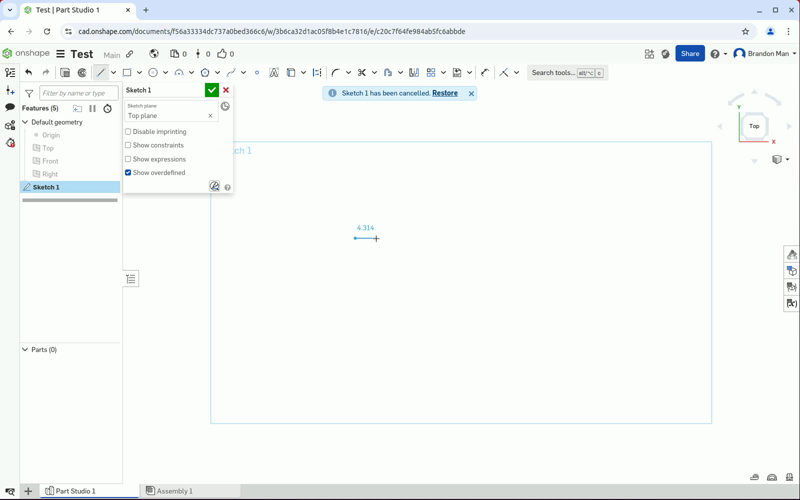
key_up(shift)
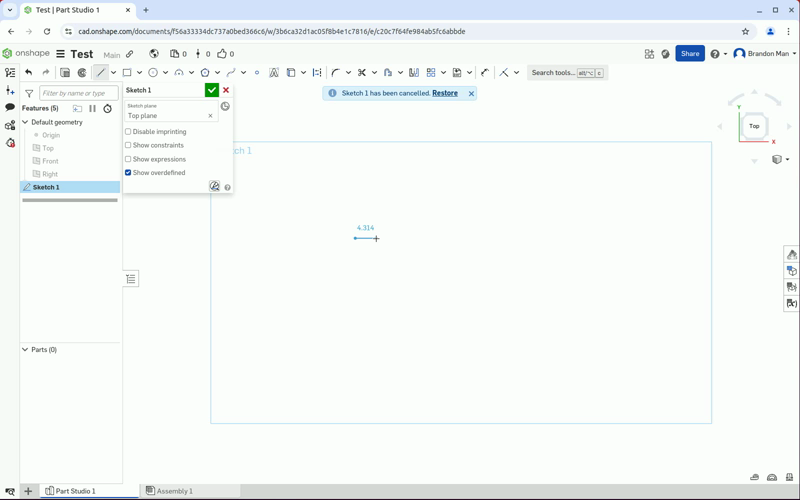
key_down(shift)
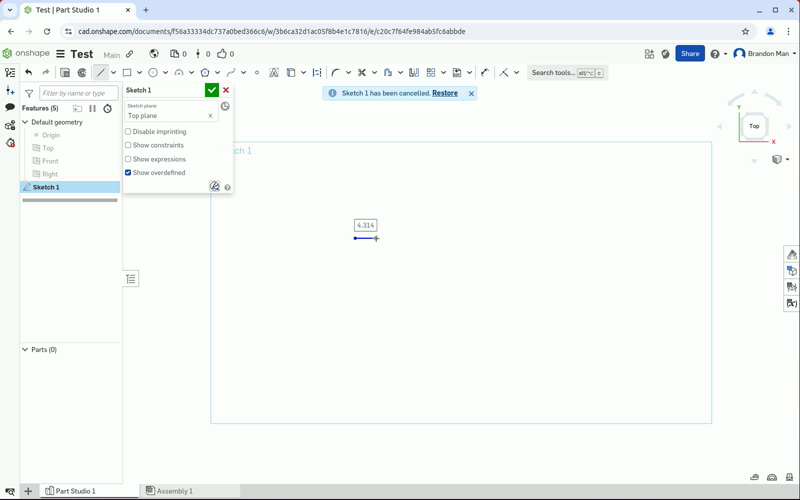
mouse_move(406, 238)
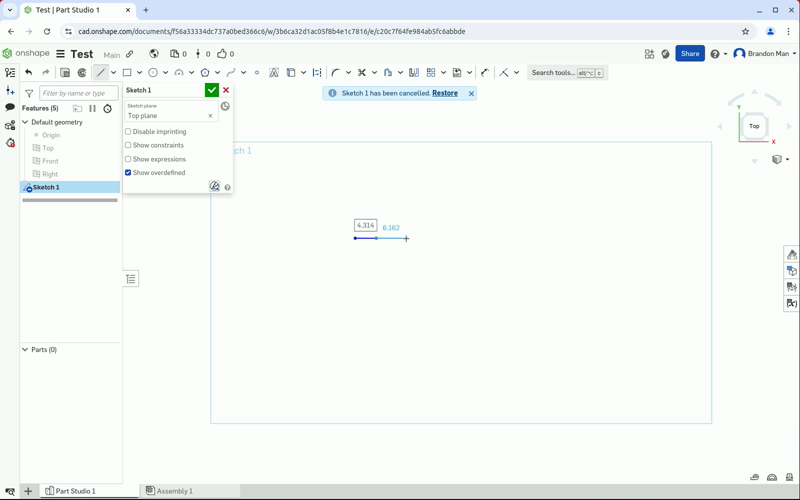
mouse_move(376, 217)
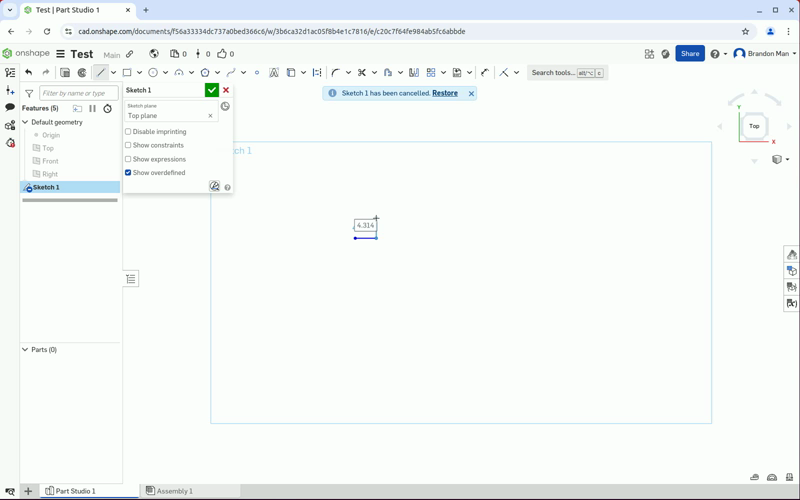
click(376, 217)
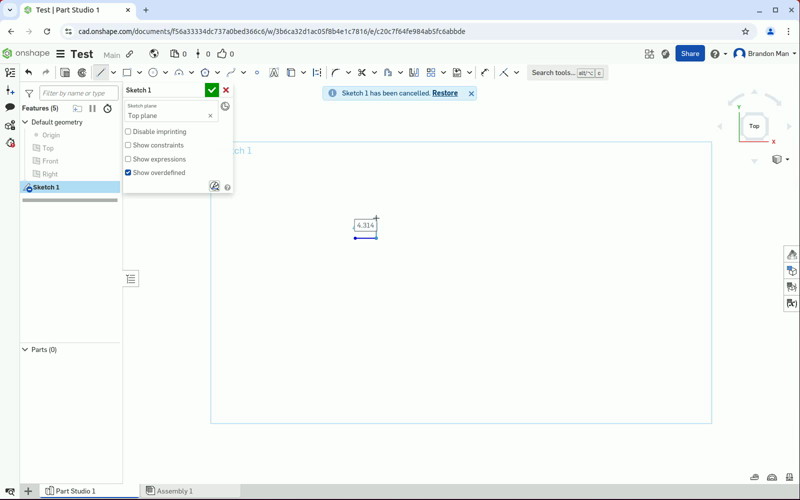
key_up(shift)
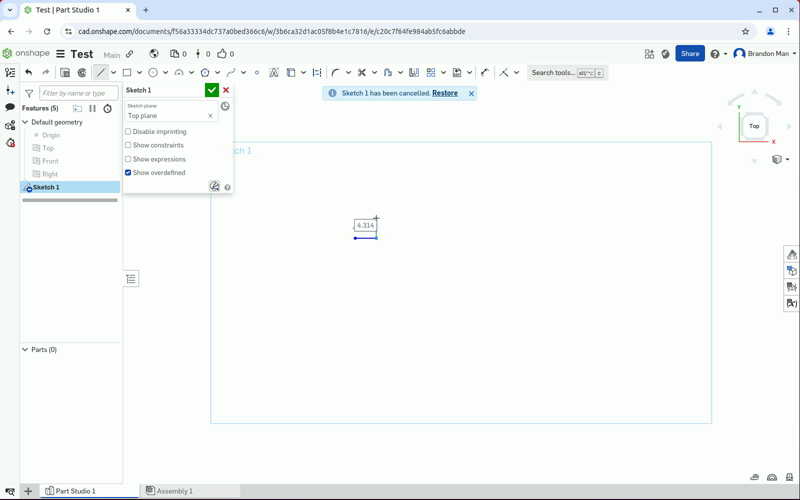
key_down(shift)
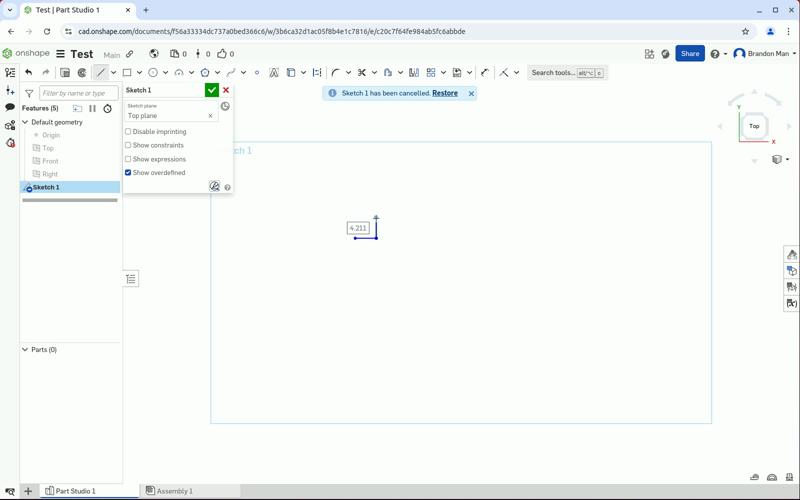
mouse_move(406, 217)
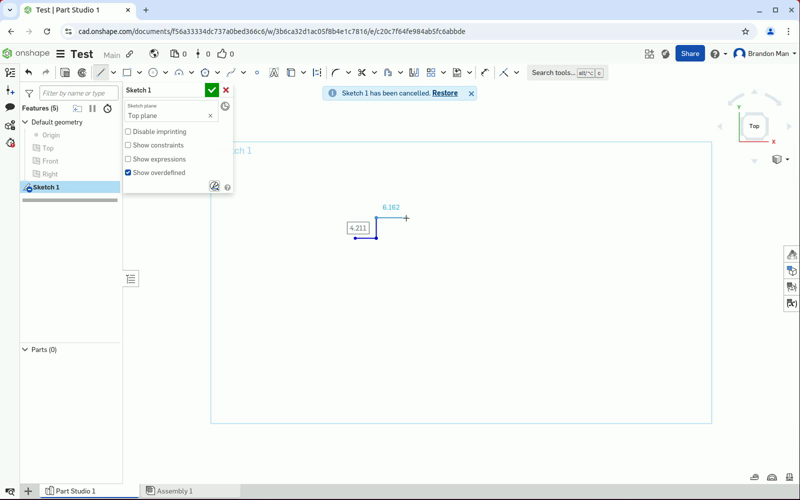
mouse_move(355, 217)
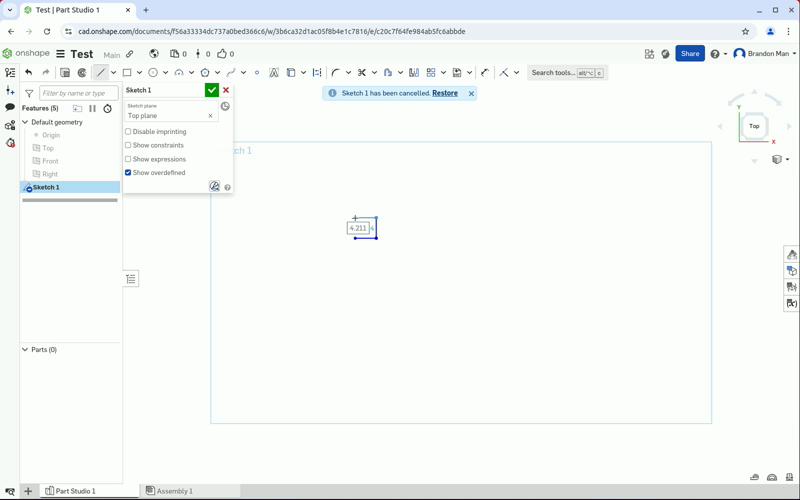
click(355, 217)
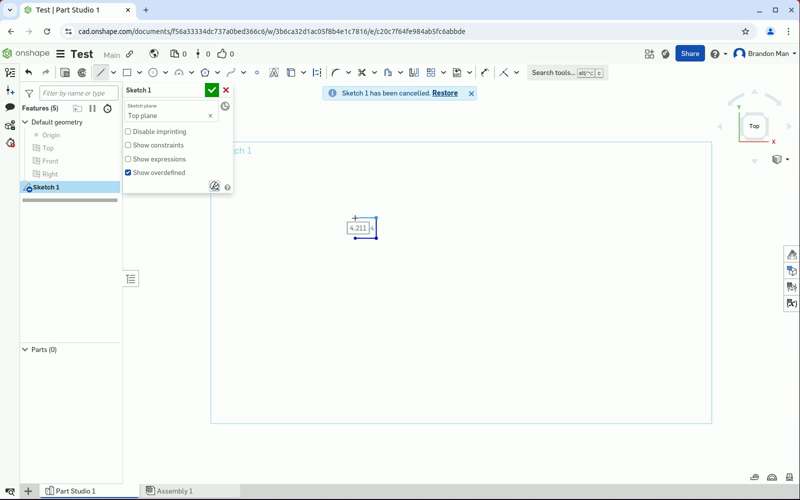
key_up(shift)
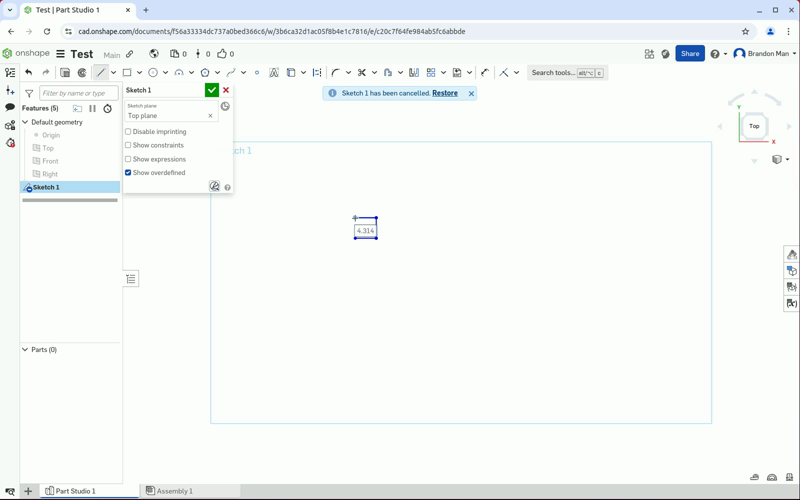
mouse_move(385, 217)
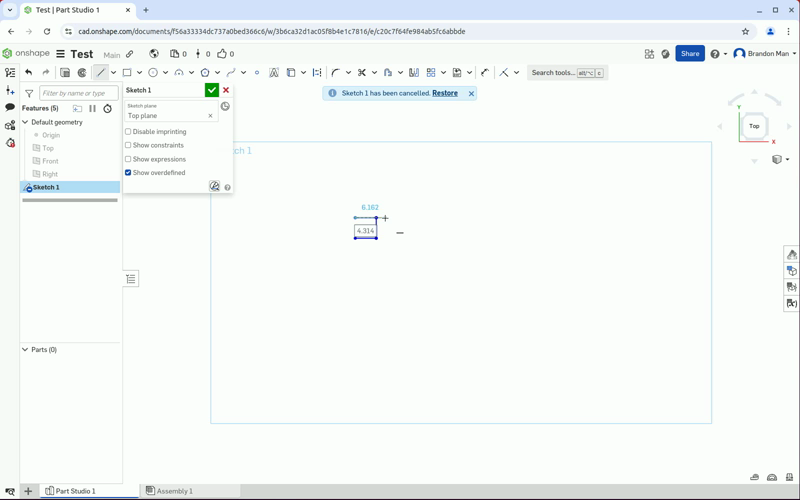
key_down(shift)
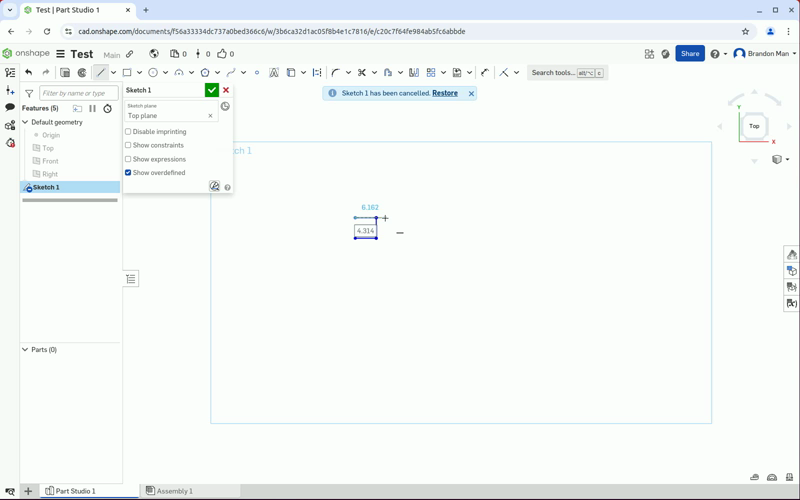
mouse_move(355, 238)
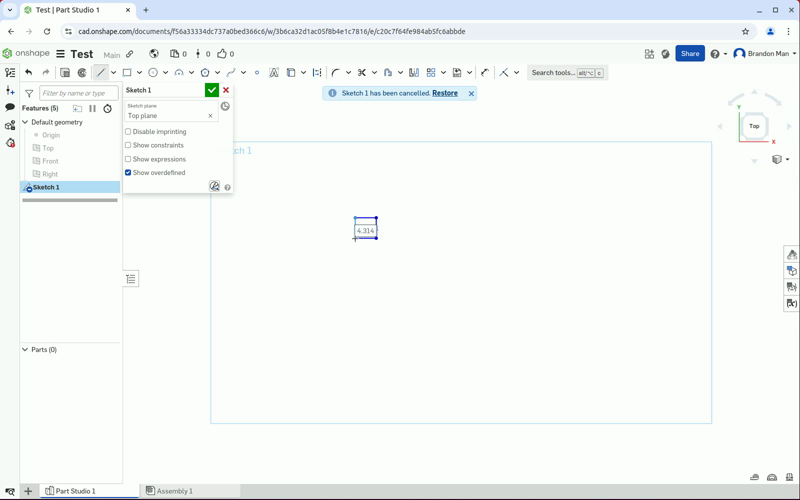
key_up(shift)
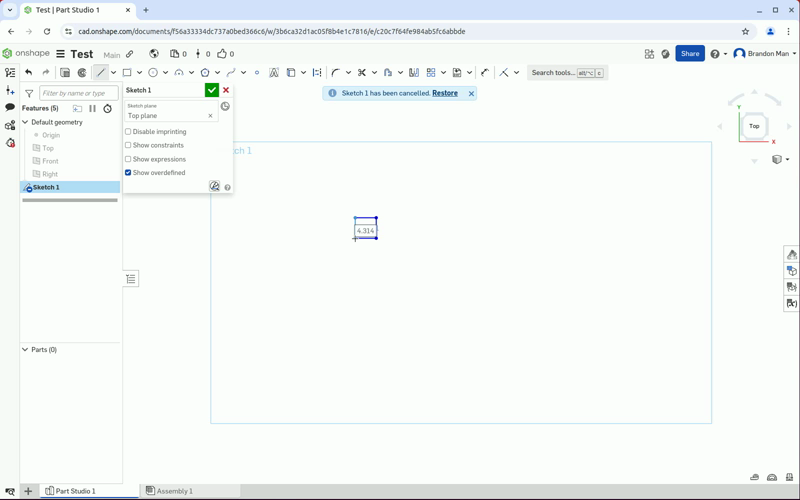
click(355, 238)
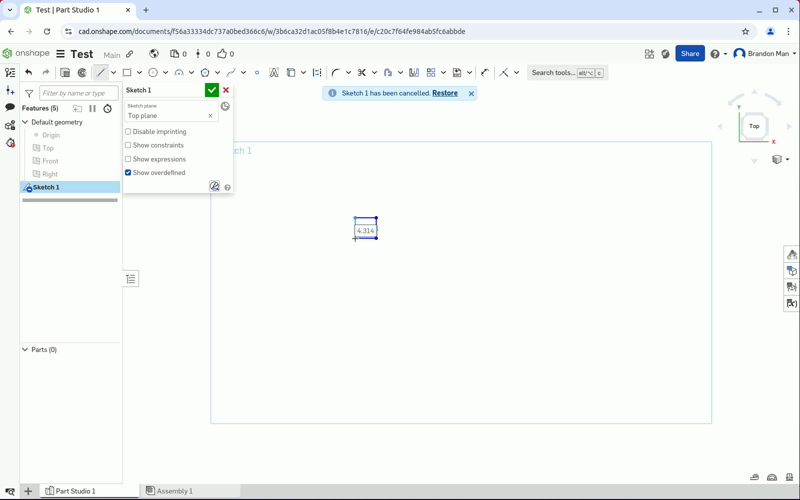
key(esc)
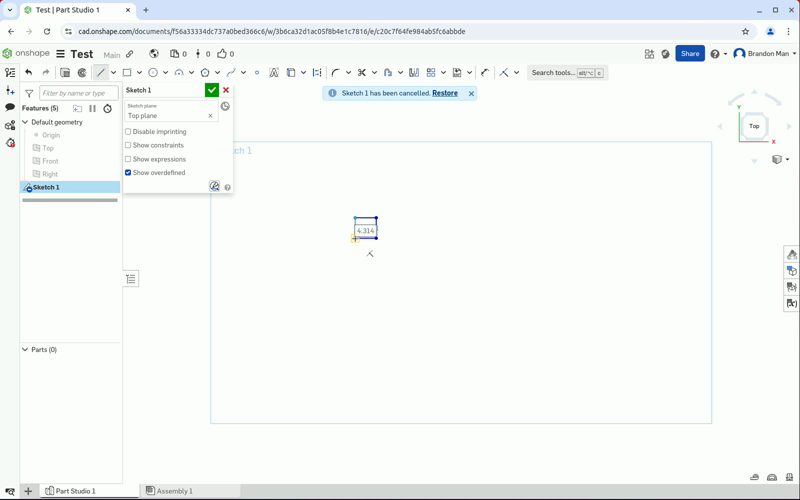
key(c)
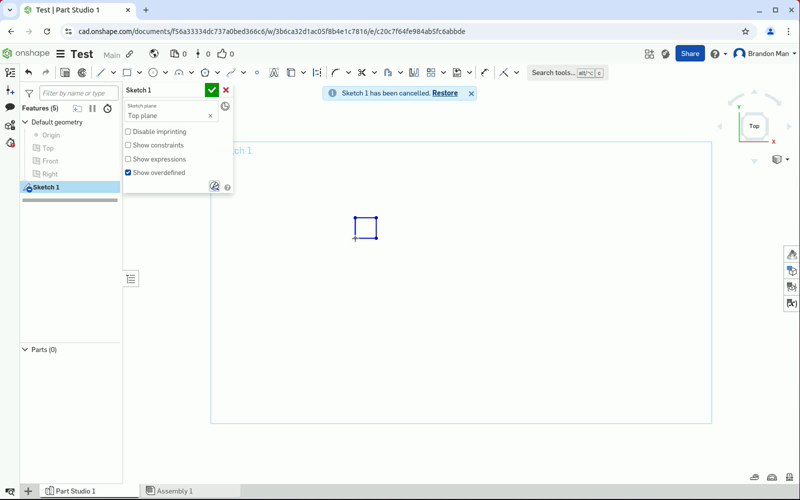
key_down(shift)
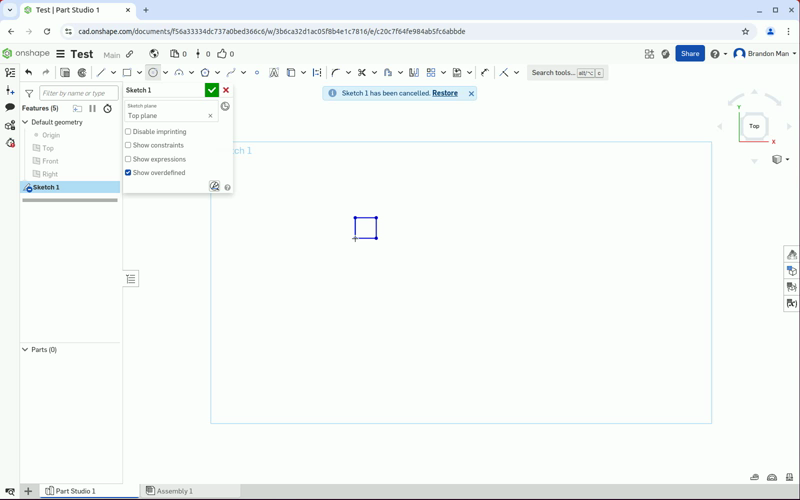
mouse_move(365, 227)
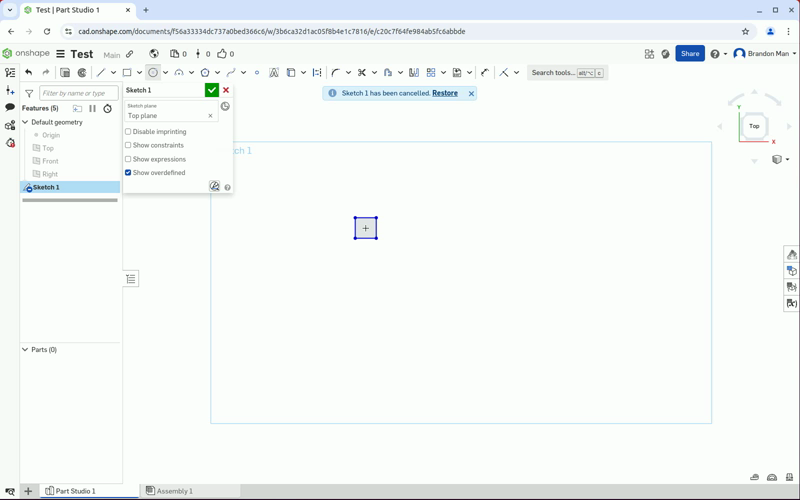
click(365, 227)
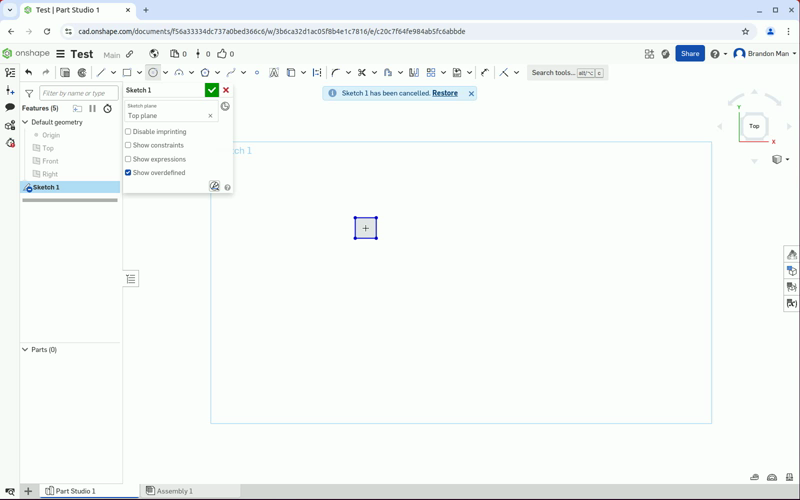
key_up(shift)
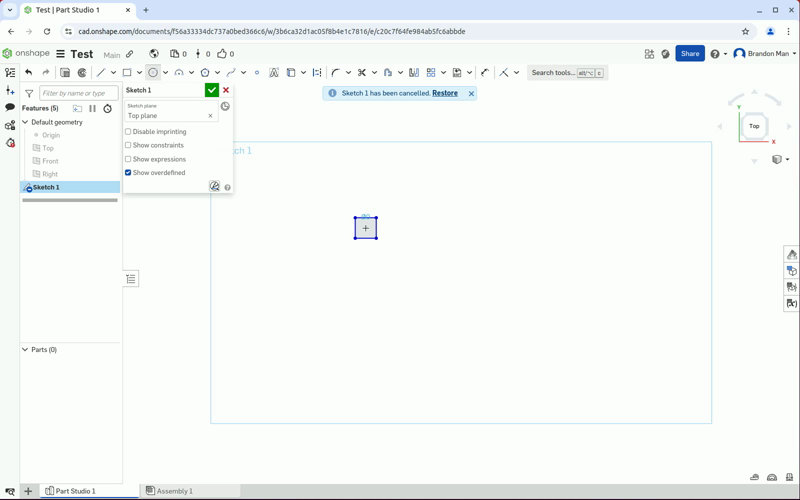
mouse_move(368, 227)
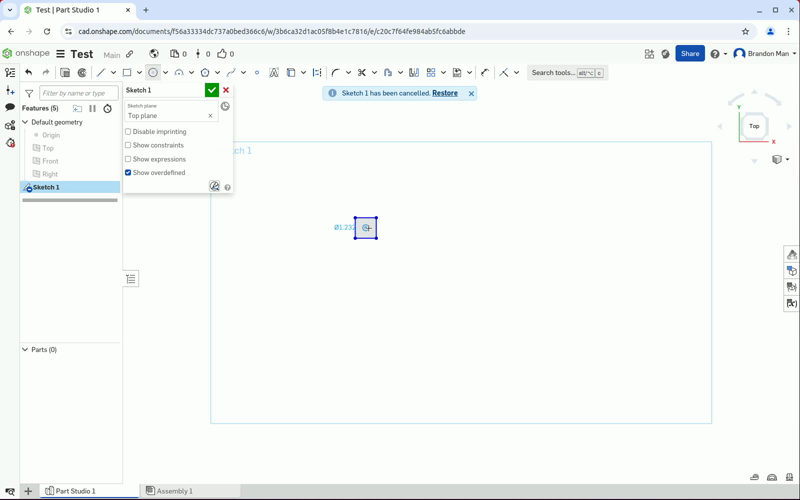
click(368, 227)
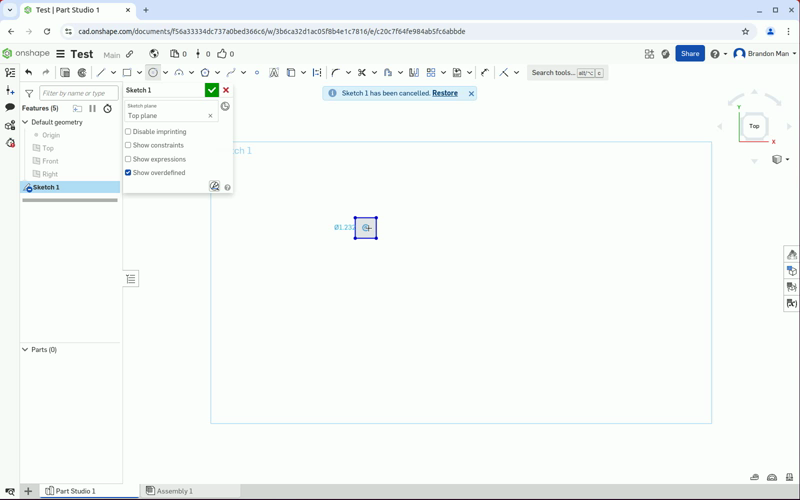
key(esc)
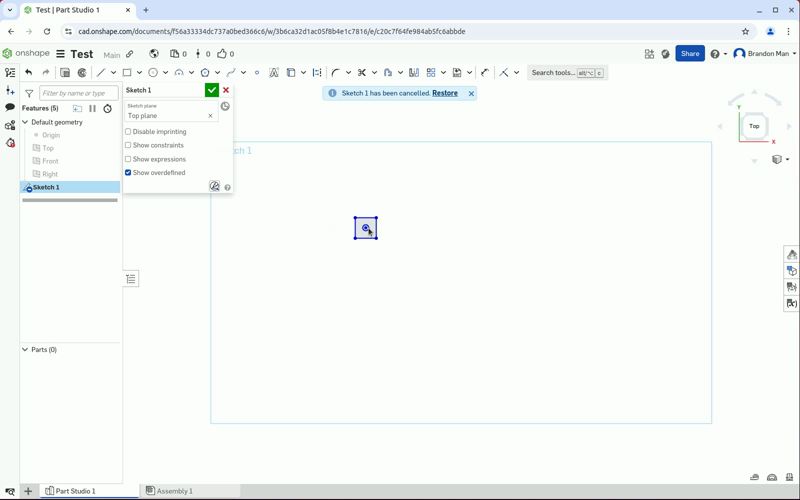
mouse_move(374, 228)
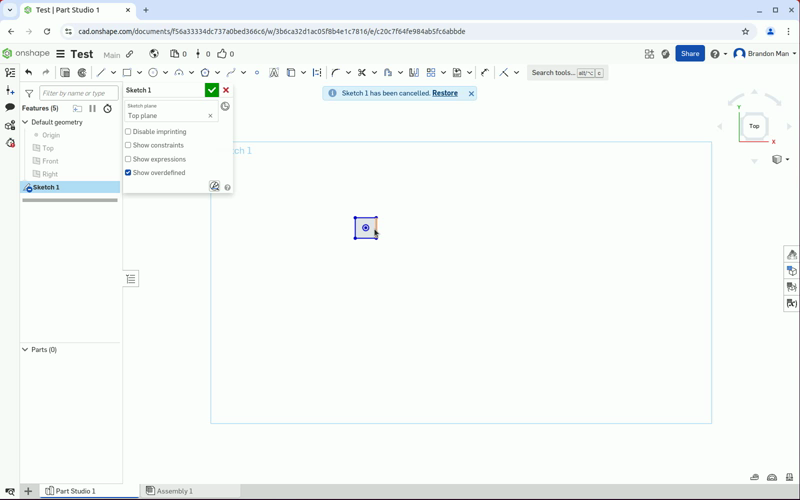
scroll(6)
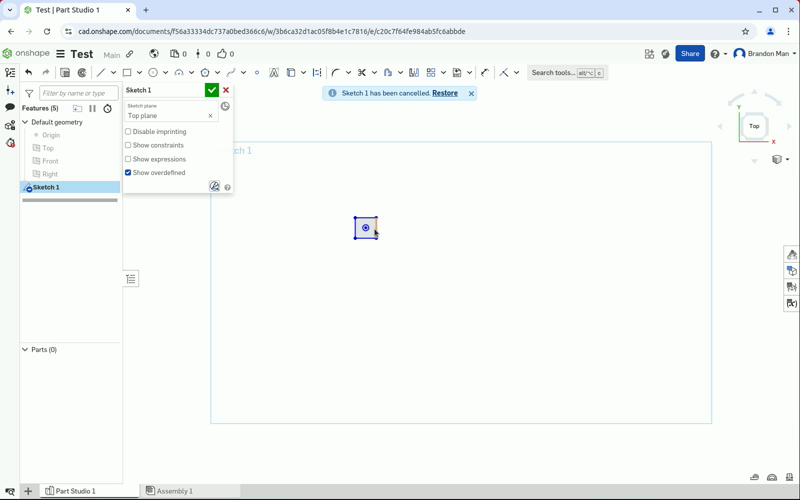
scroll(6)
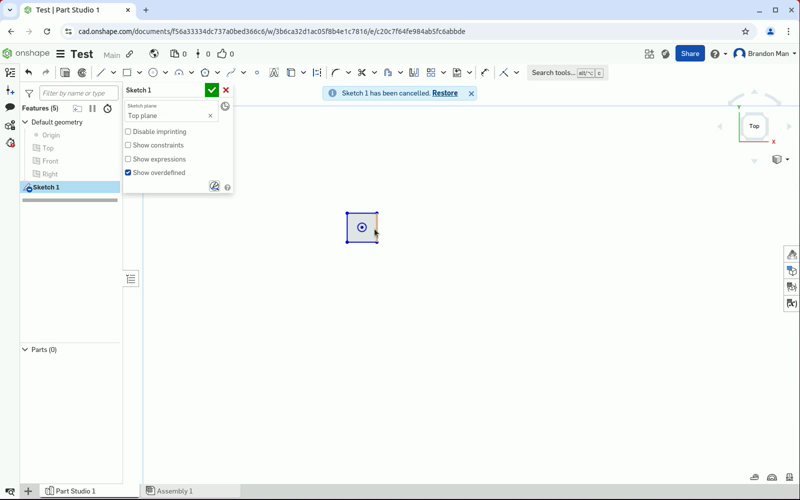
scroll(6)
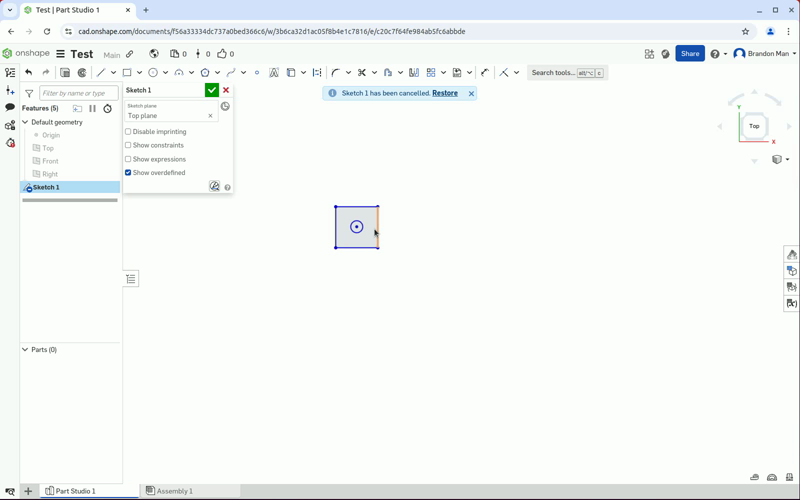
scroll(6)
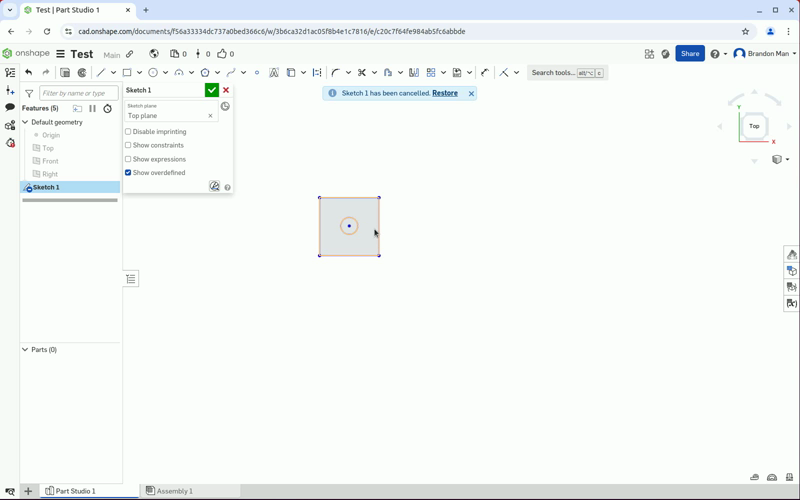
scroll(6)
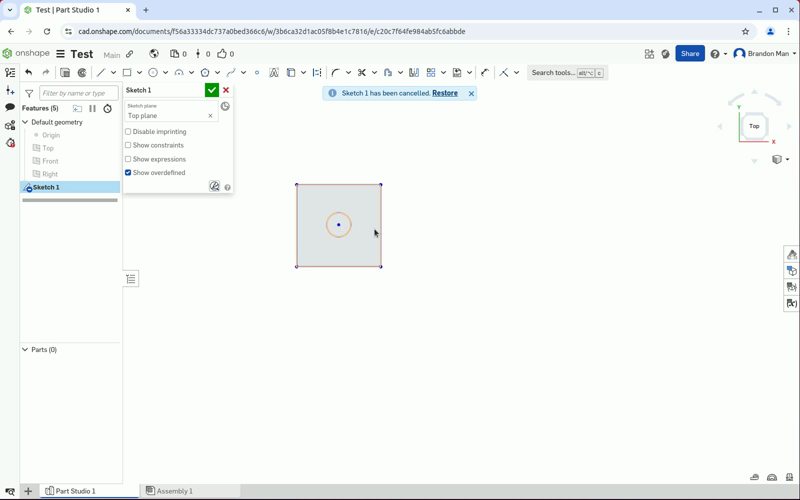
scroll(6)
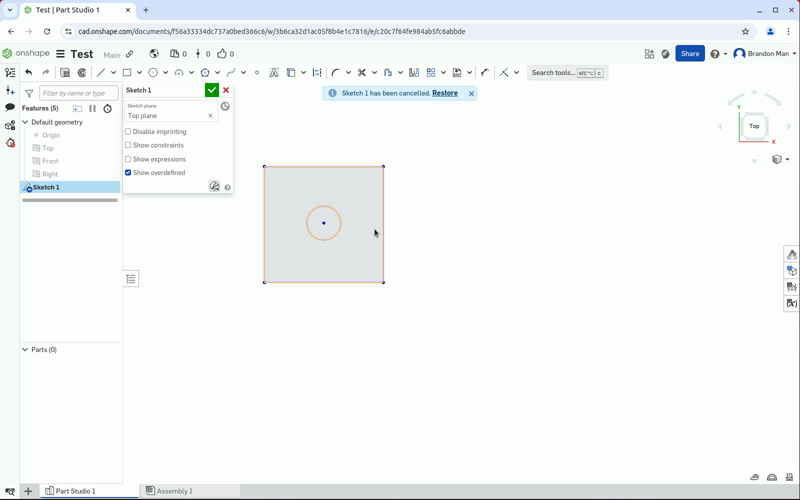
scroll(6)
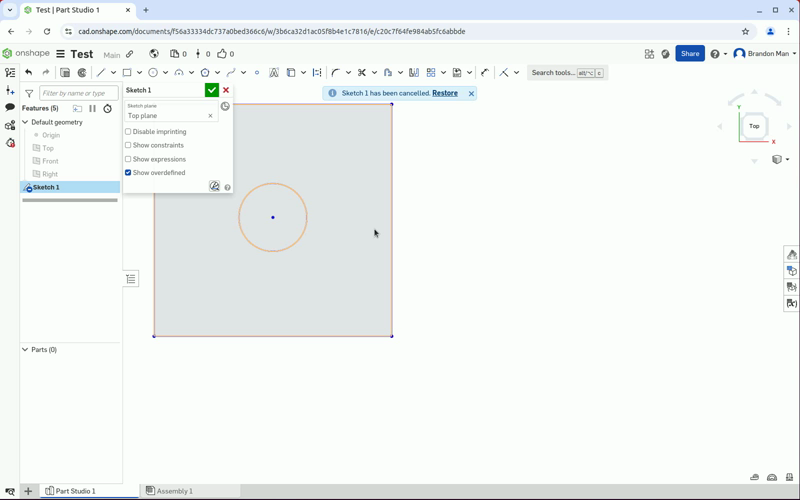
click(374, 228)
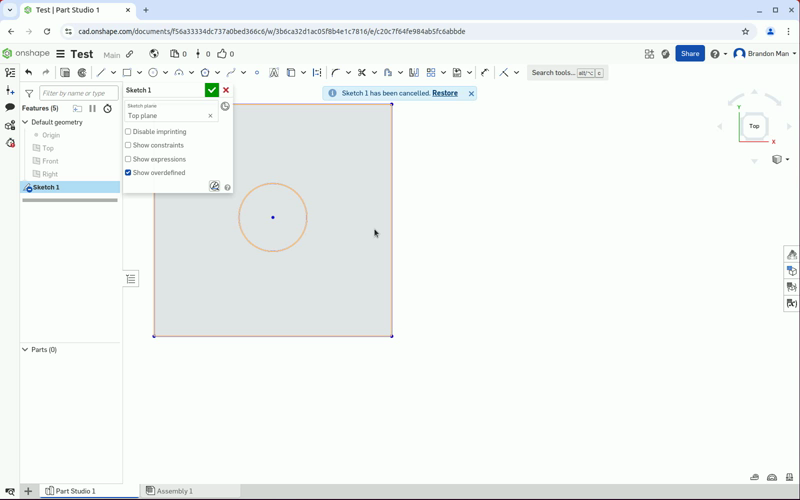
scroll(-6)
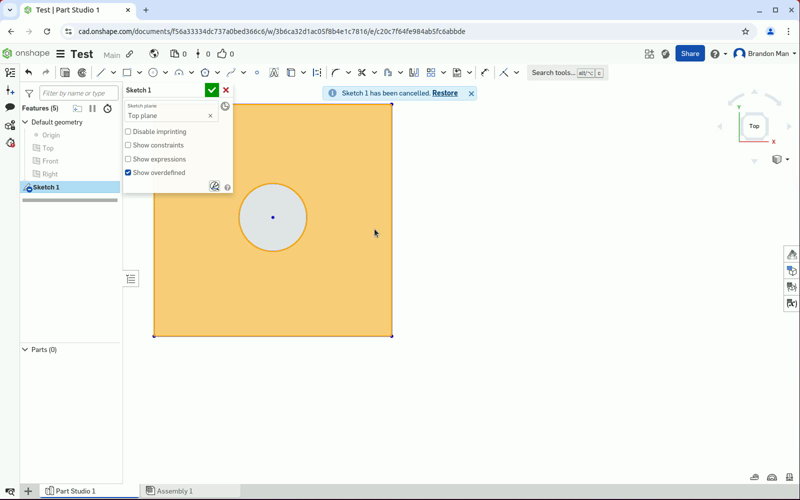
scroll(-6)
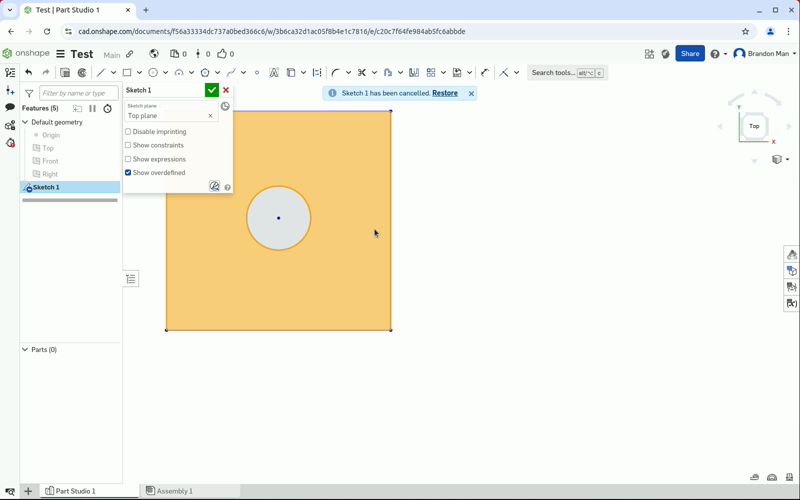
scroll(-6)
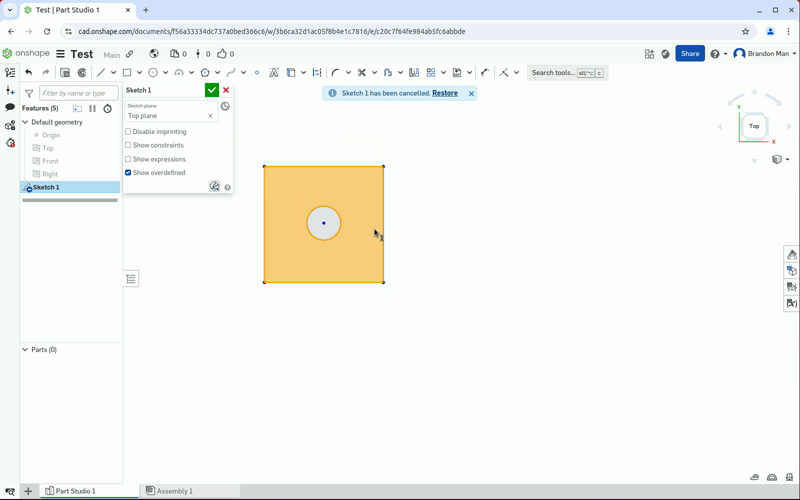
scroll(-6)
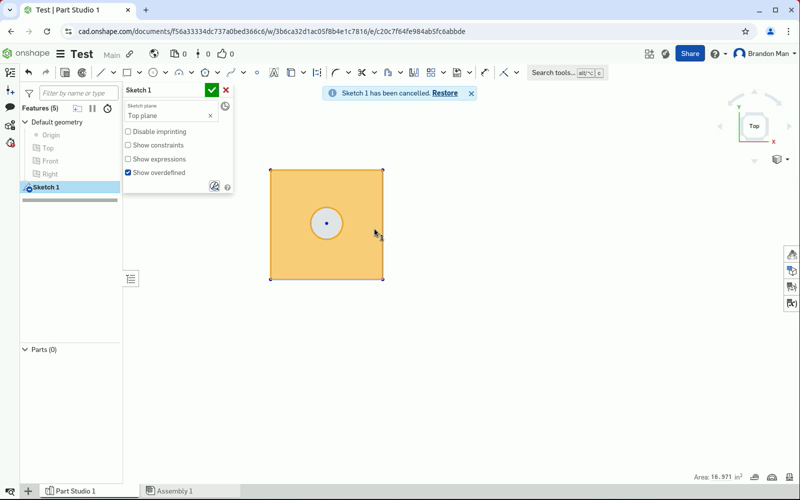
scroll(-6)
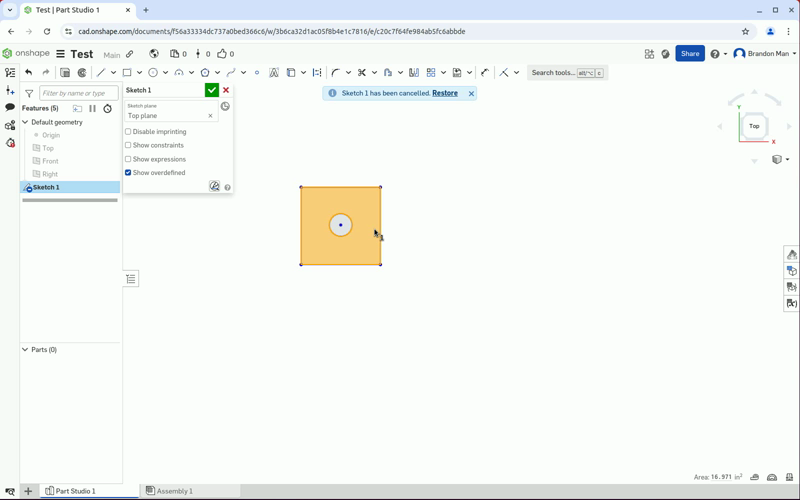
scroll(-6)
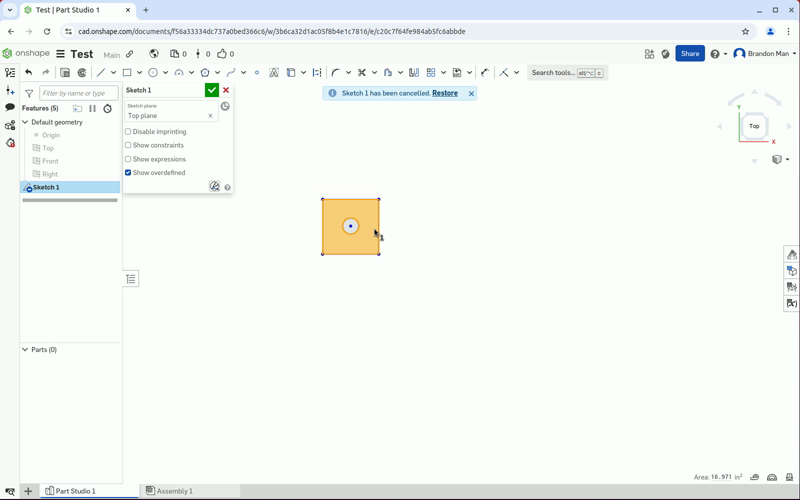
scroll(-6)
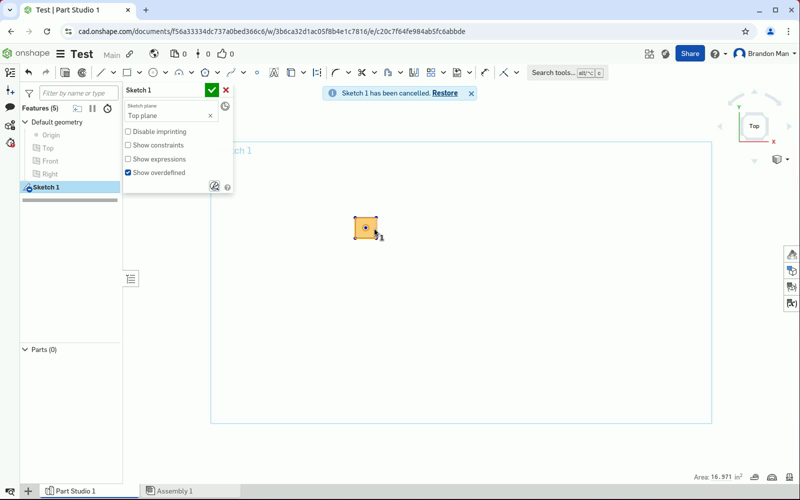
mouse_move(73, 352)
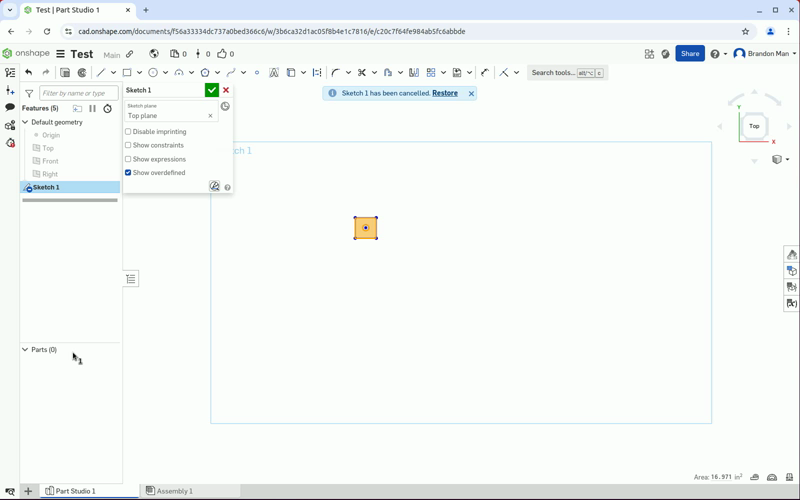
key(shift+y)
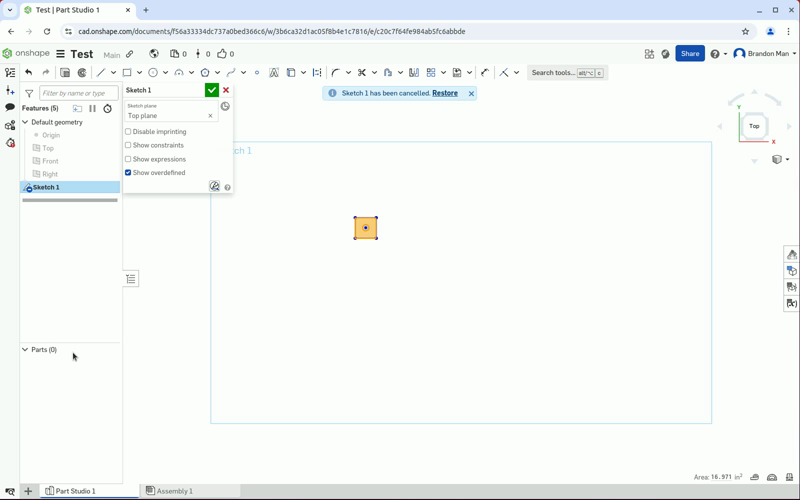
key(shift+e)
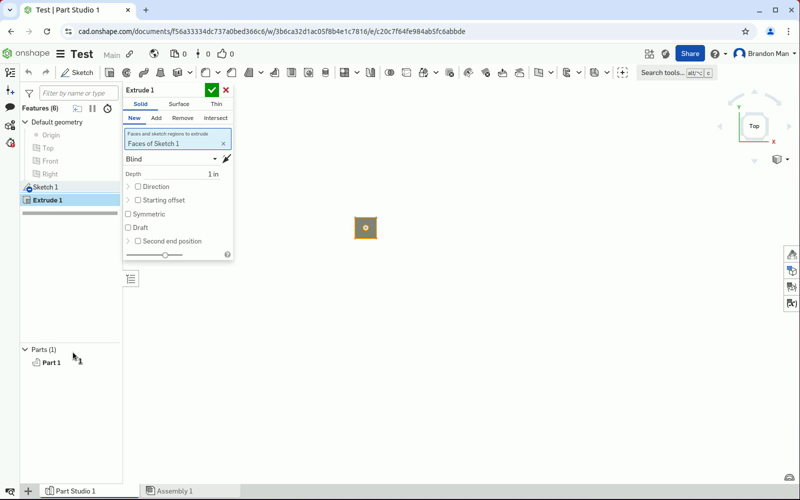
mouse_move(143, 106)
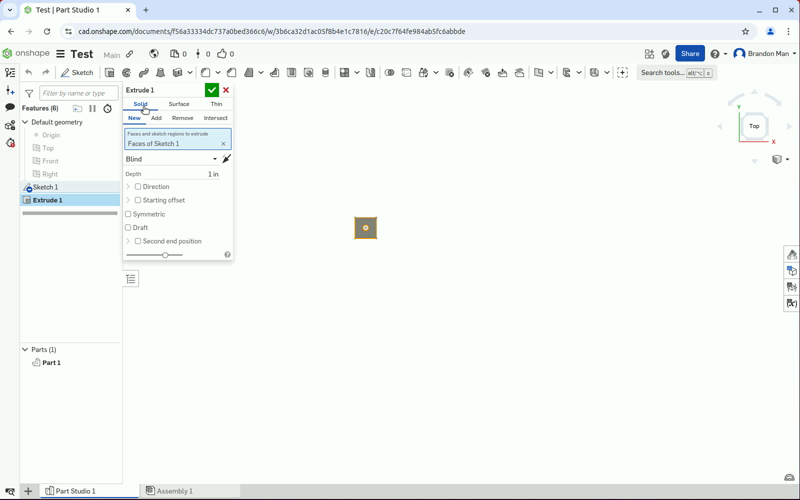
click(143, 106)
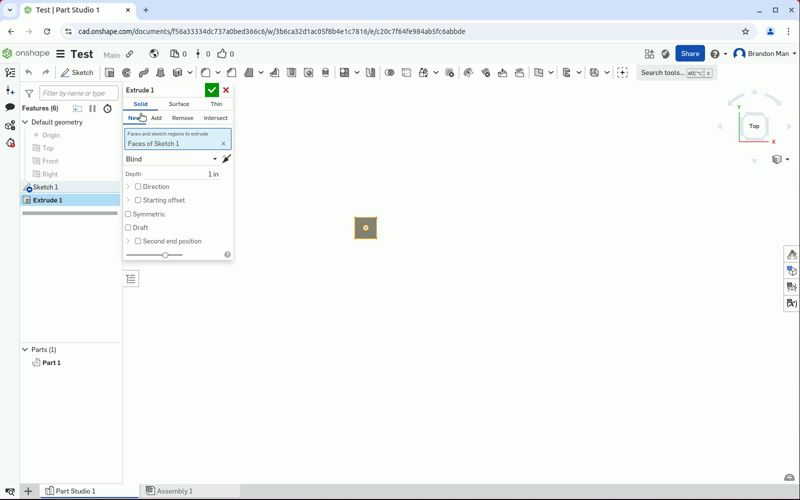
mouse_move(137, 120)
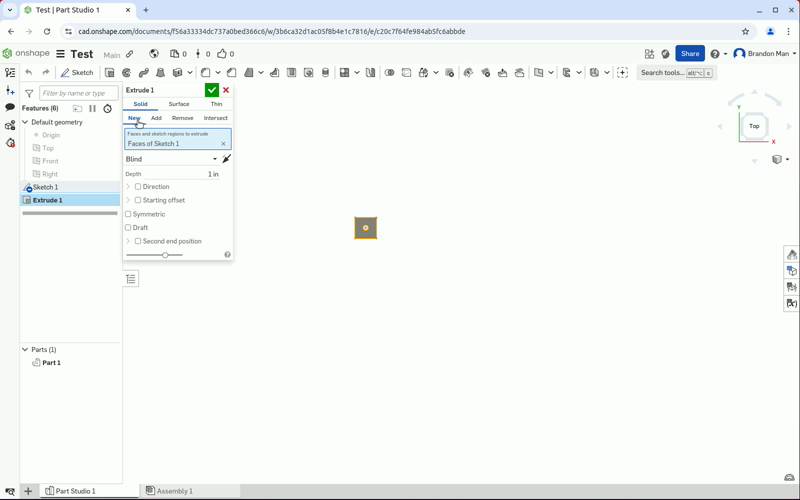
click(137, 120)
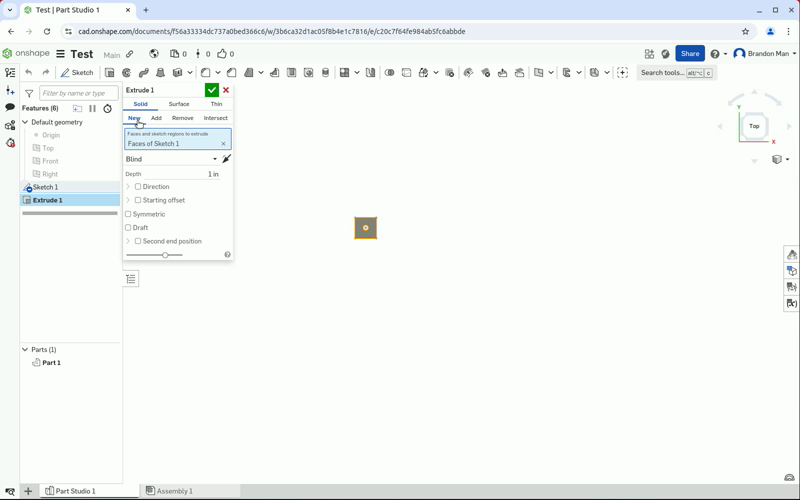
key(tab, 4)
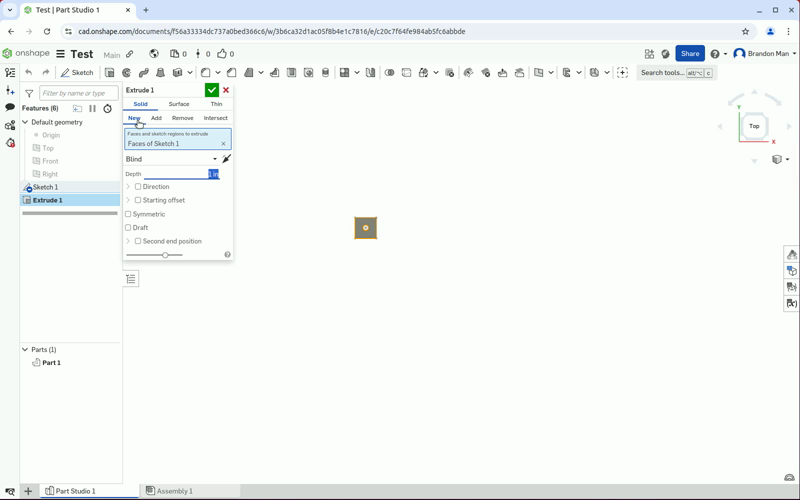
text(3.37)
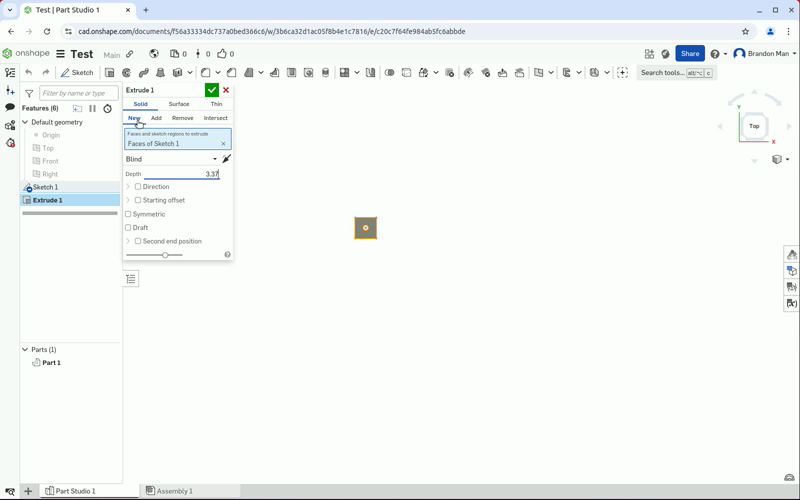
key(enter)
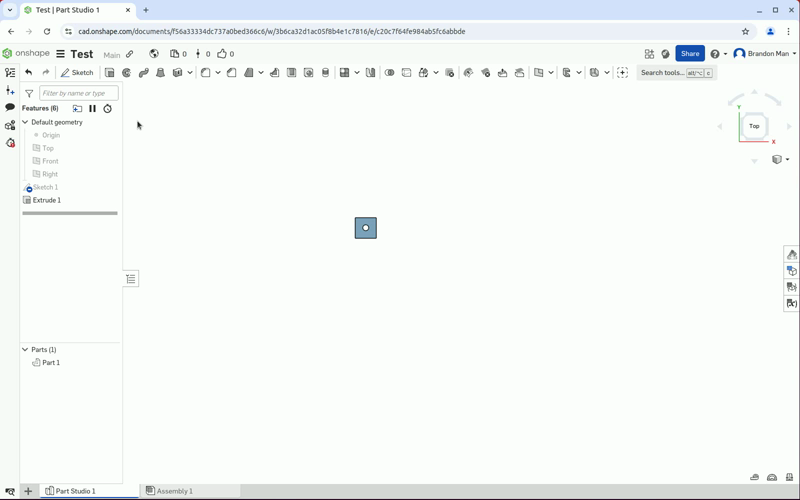
key(shift+h)
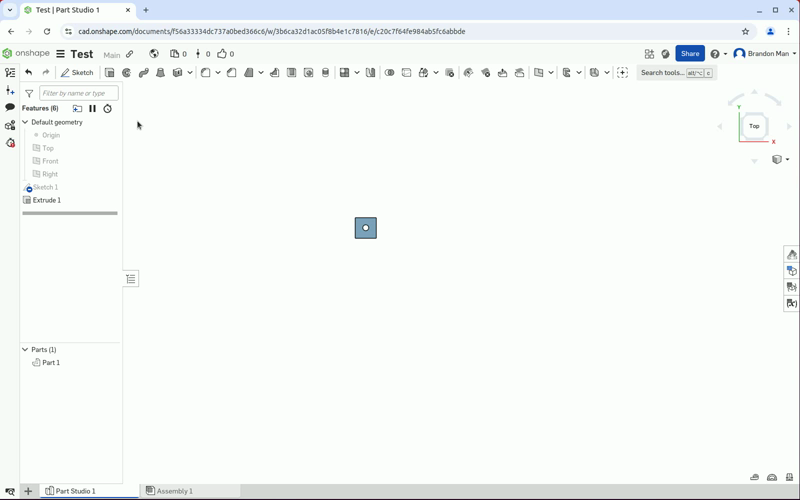
key(shift+h)
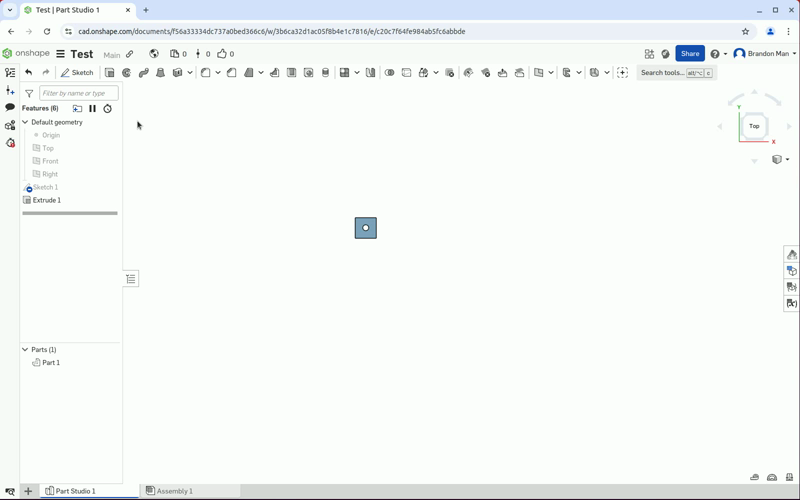
mouse_move(73, 189)
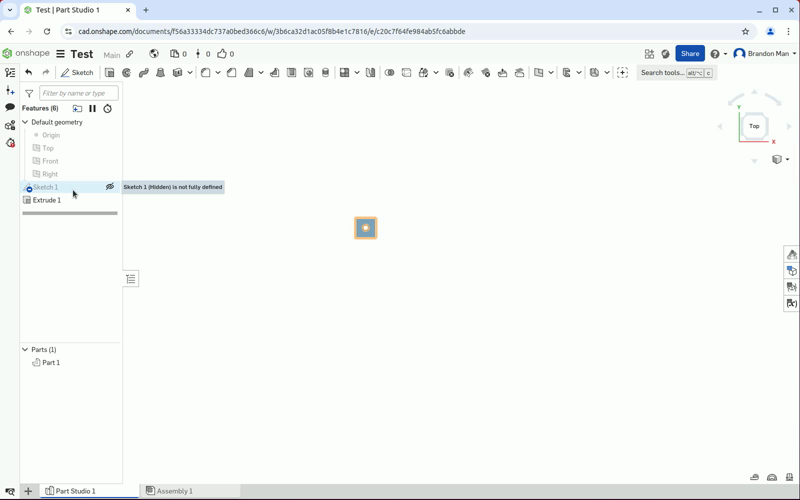
click(73, 189)
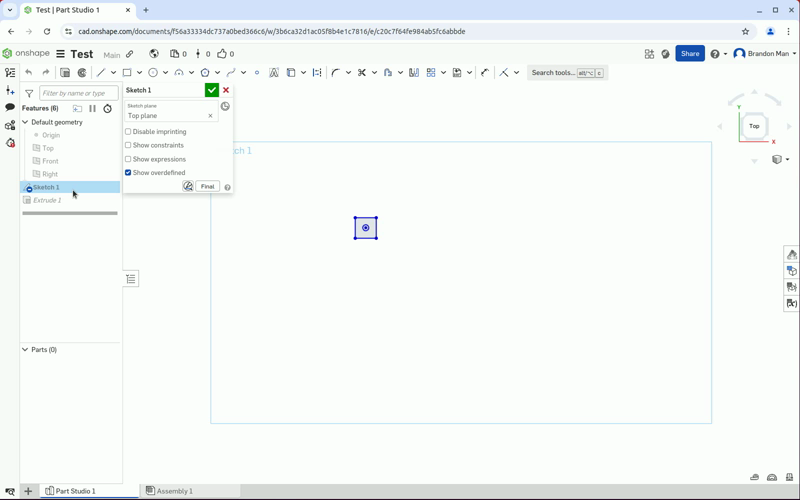
mouse_move(229, 92)
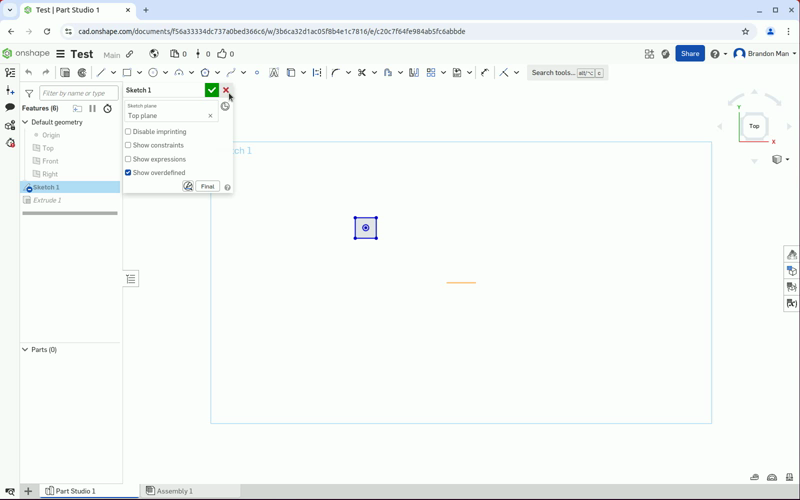
click(229, 92)
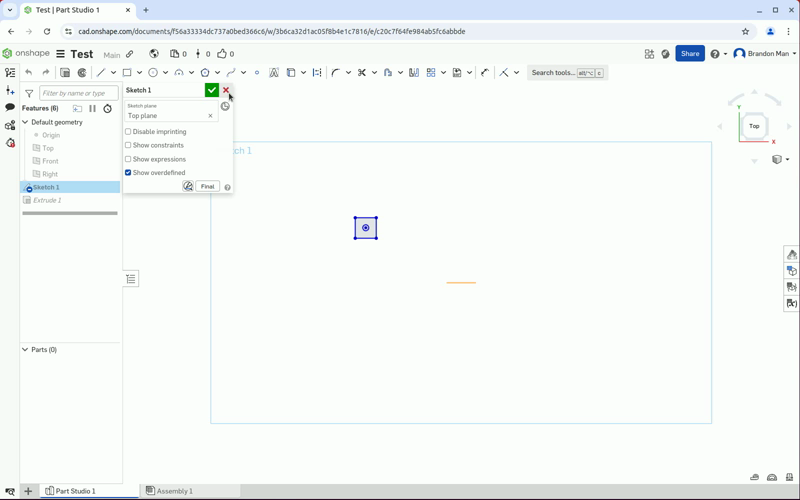
key(shift+s)
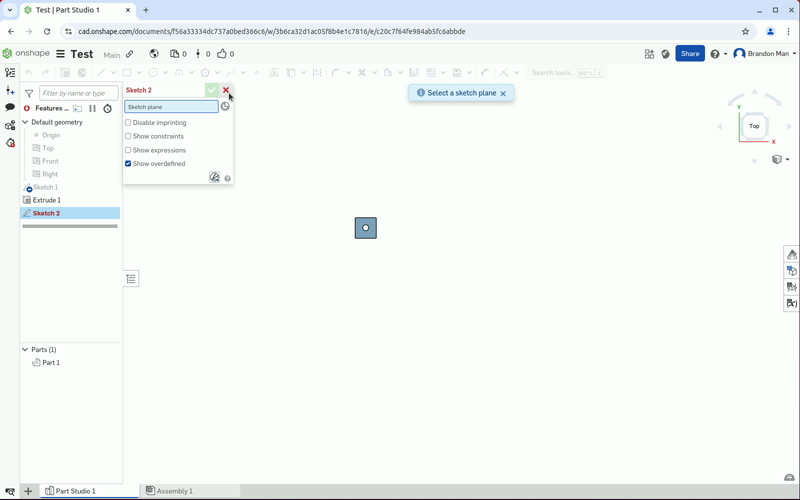
mouse_move(73, 150)
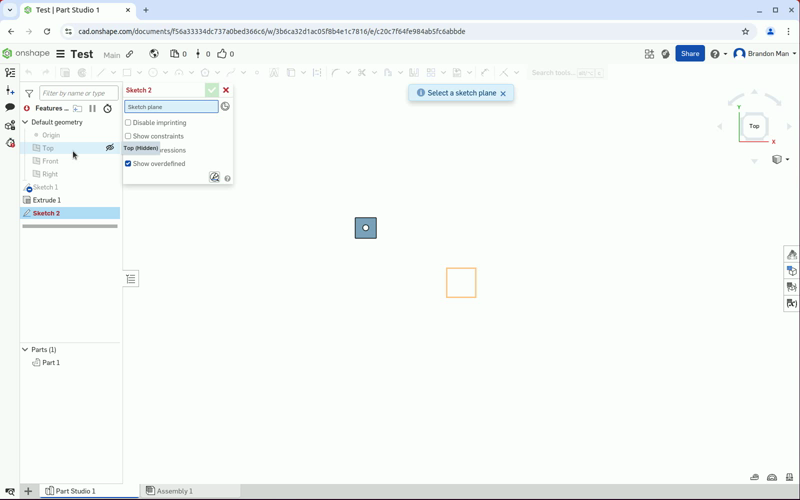
click(73, 150)
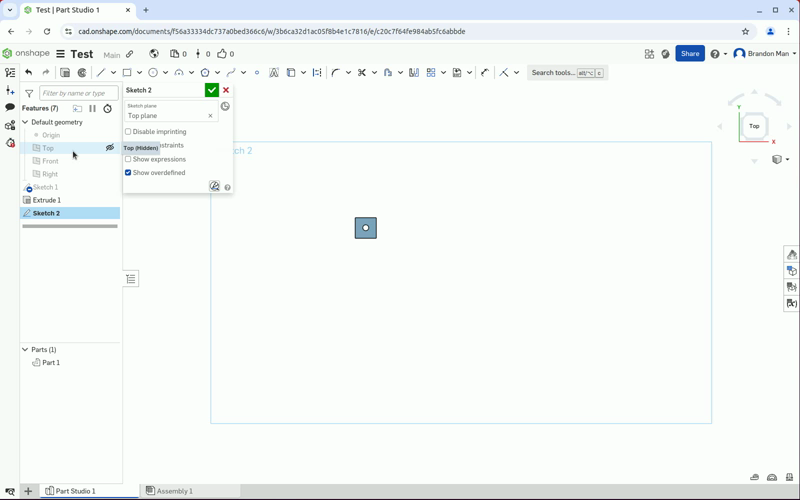
mouse_move(73, 352)
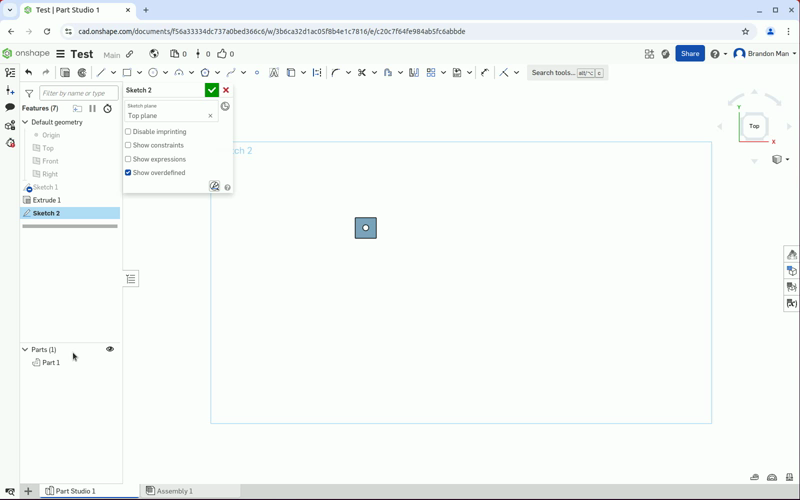
key(y)
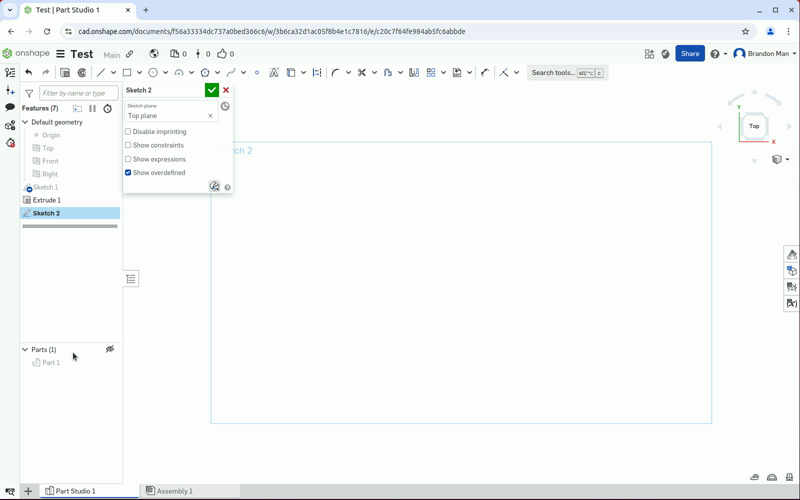
key(l)
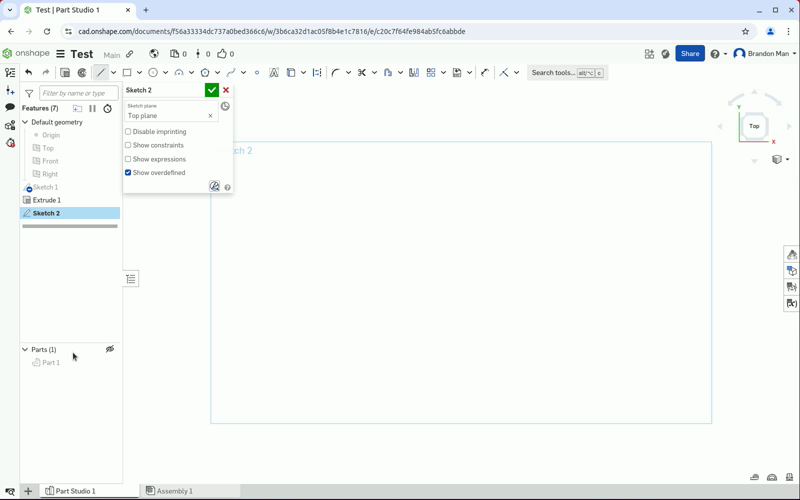
key_down(shift)
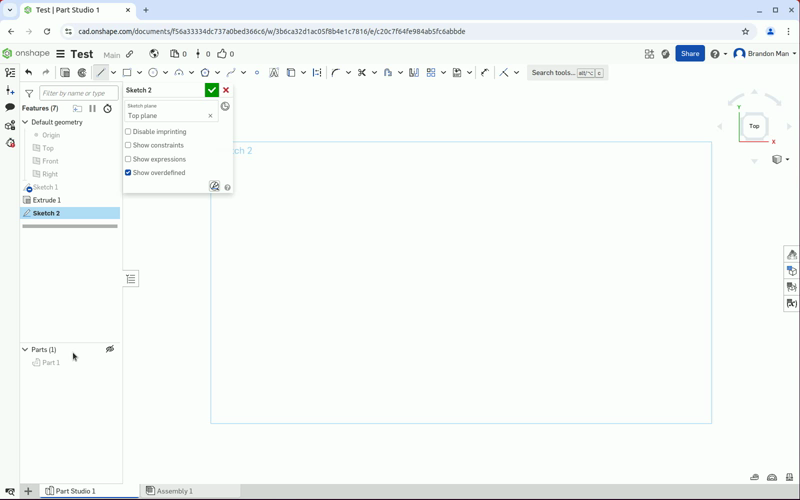
mouse_move(348, 244)
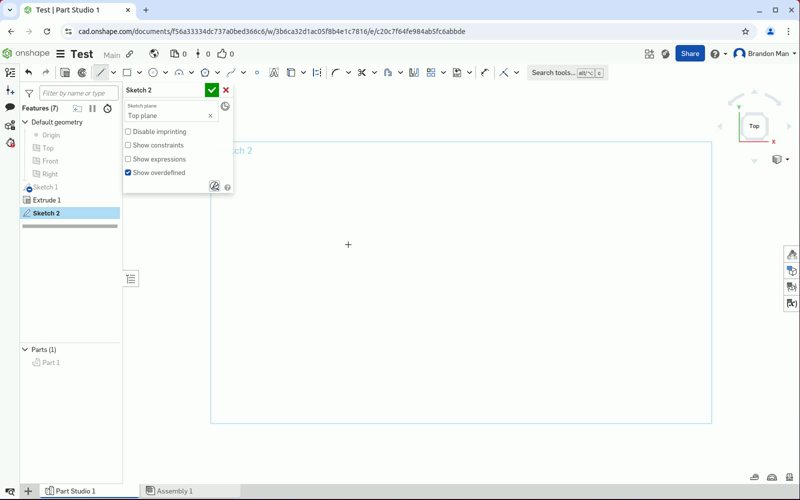
click(348, 244)
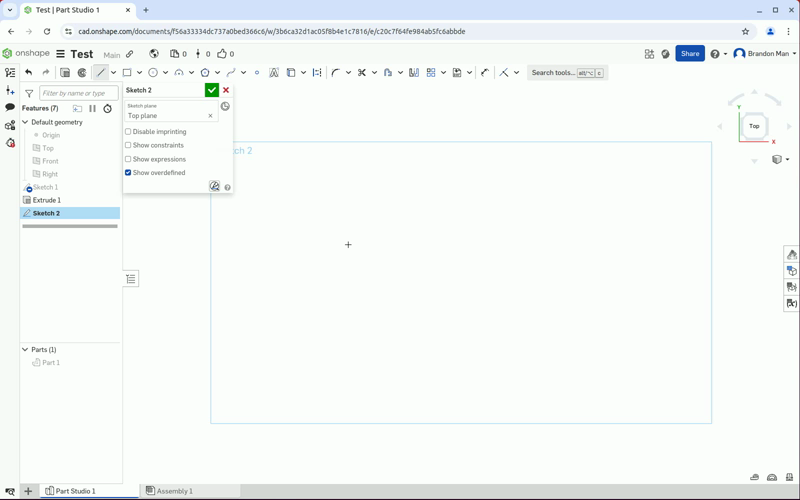
key_up(shift)
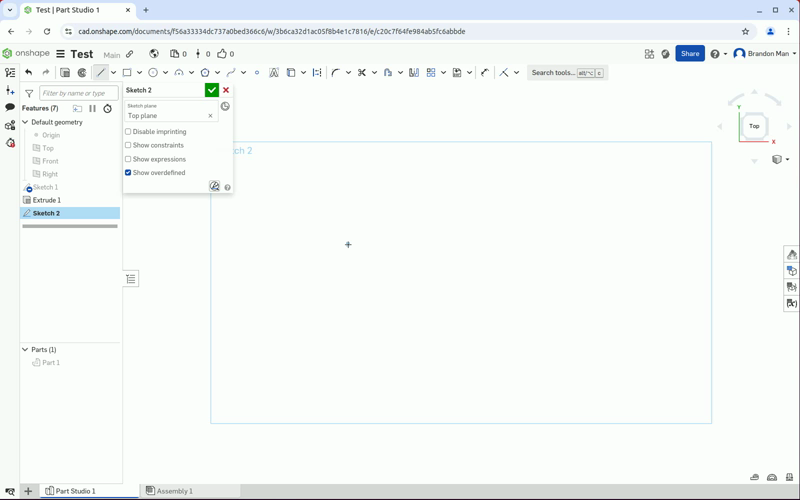
key_down(shift)
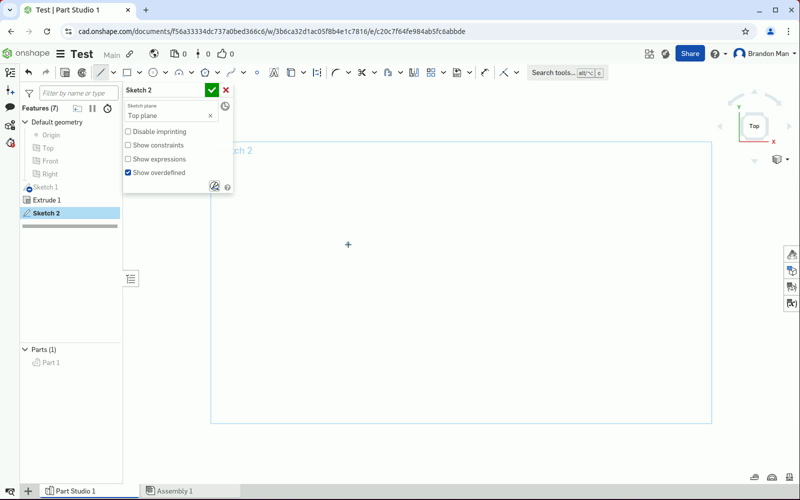
mouse_move(378, 244)
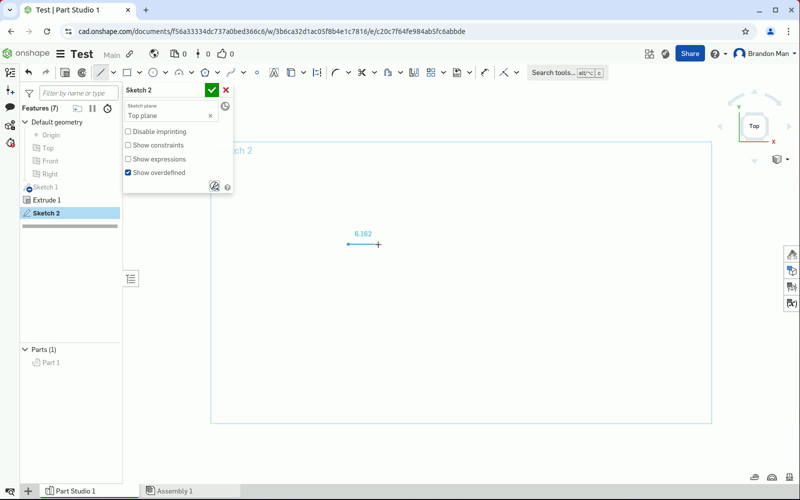
mouse_move(376, 244)
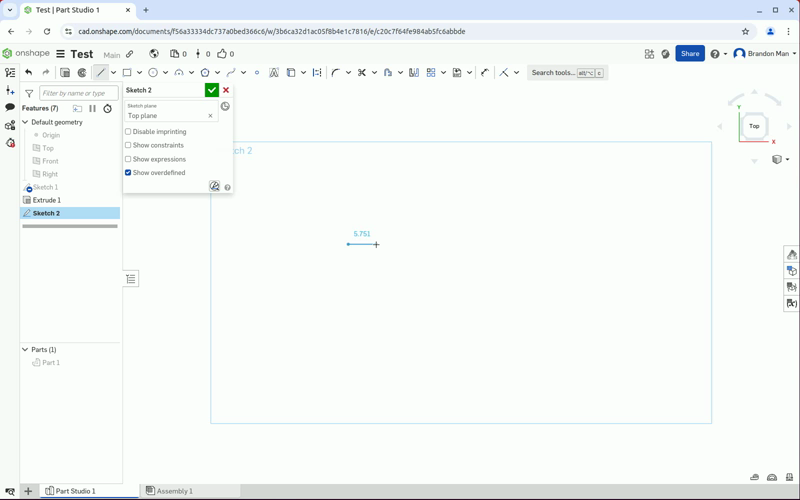
click(376, 244)
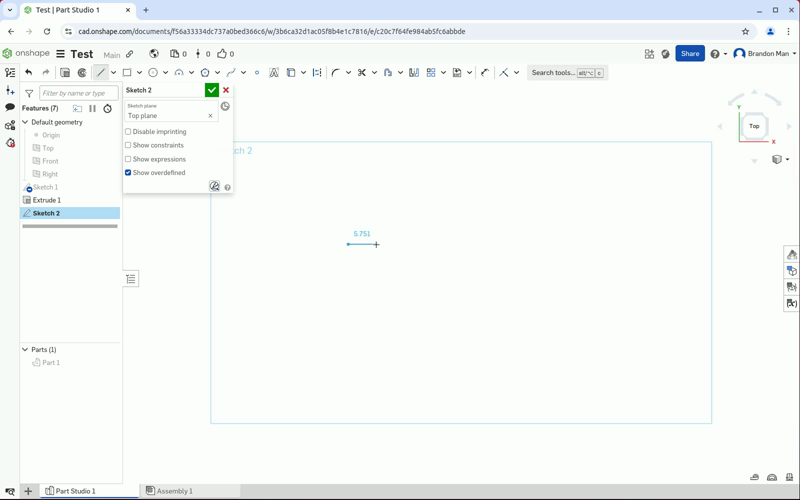
key_up(shift)
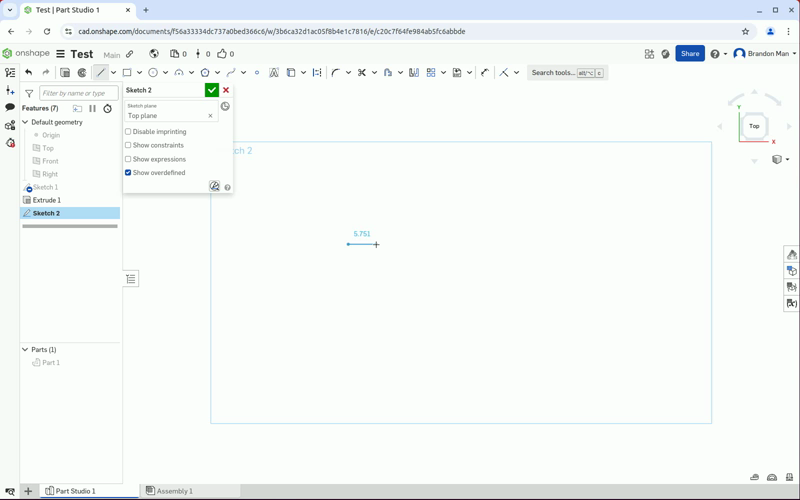
key_down(shift)
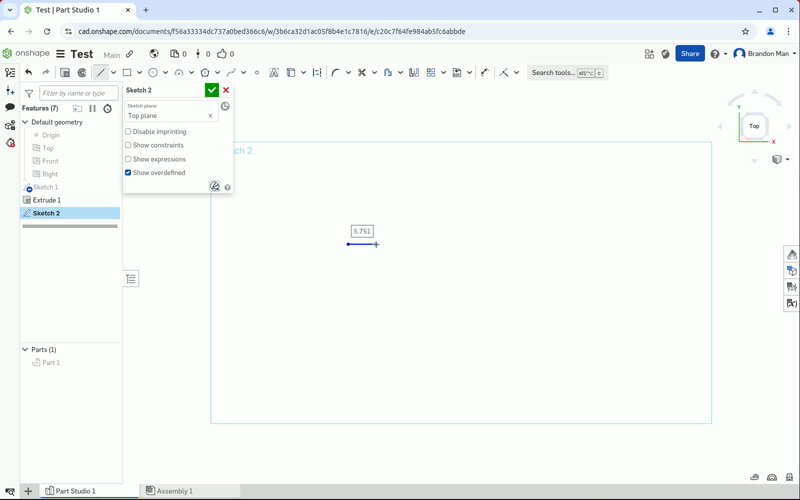
mouse_move(406, 244)
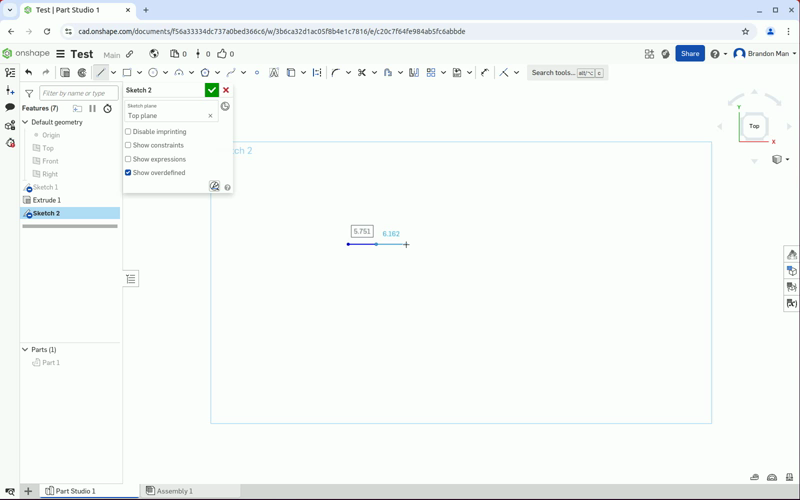
mouse_move(376, 237)
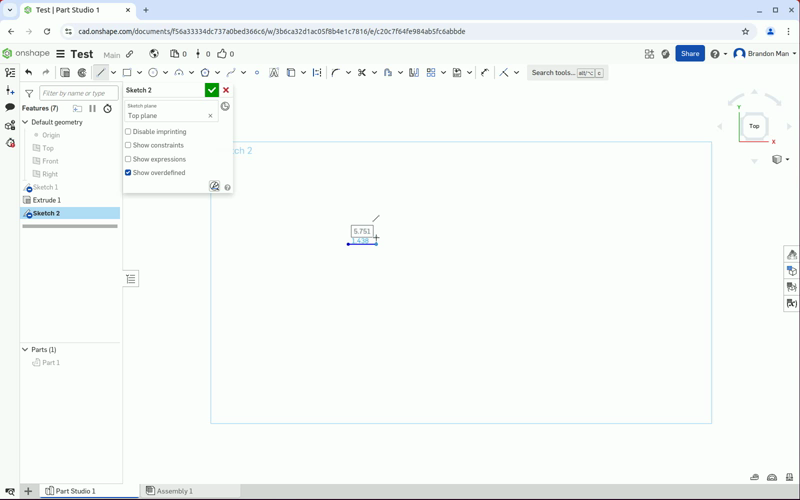
scroll(6)
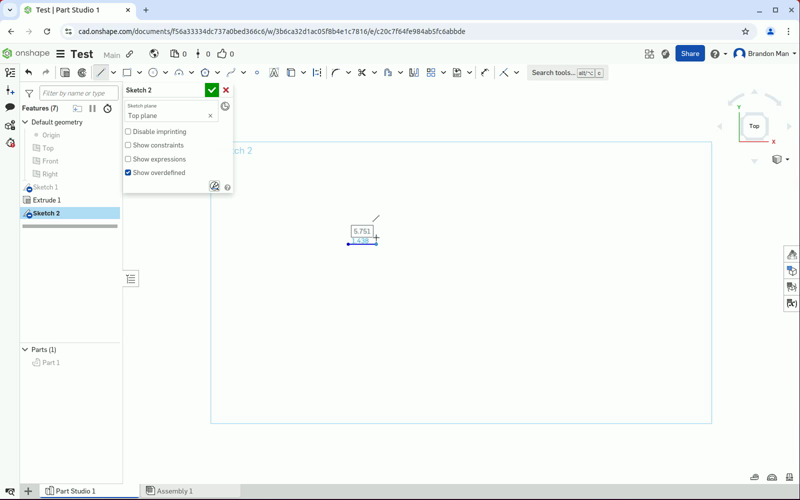
scroll(6)
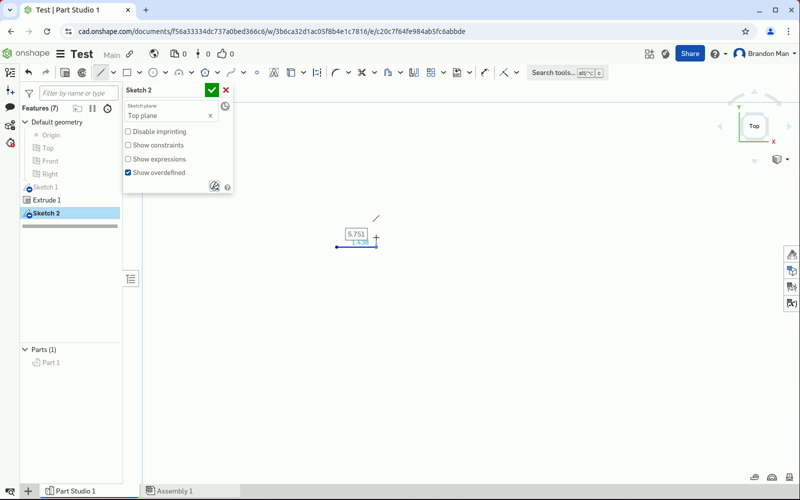
scroll(6)
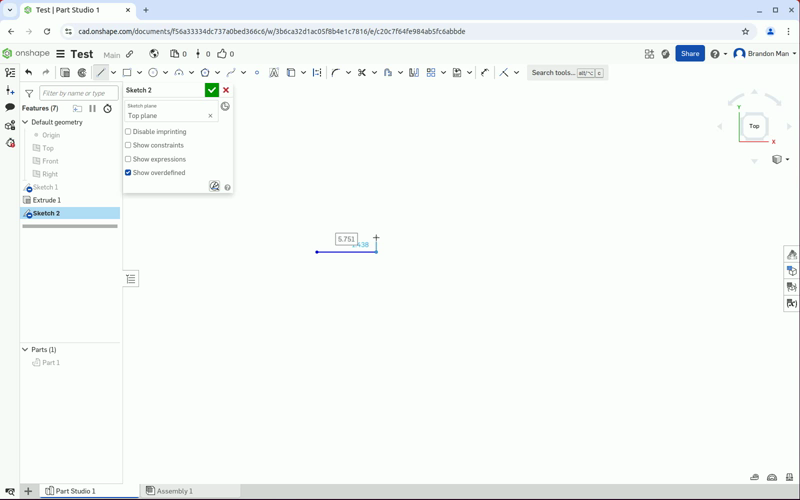
scroll(6)
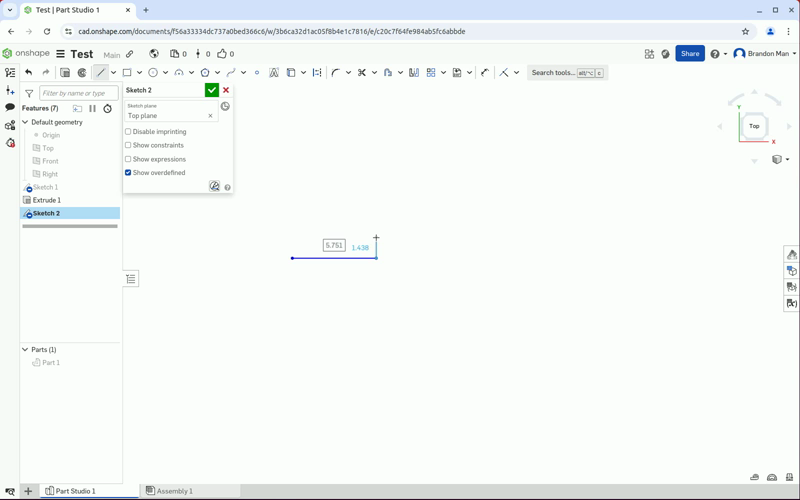
scroll(6)
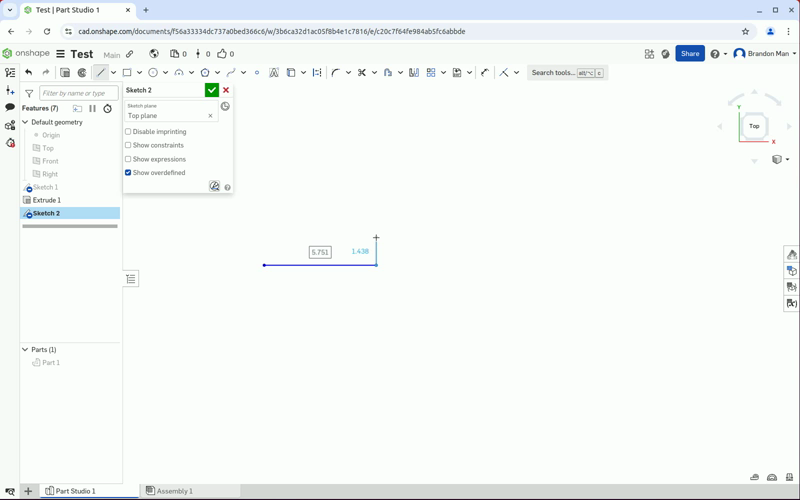
scroll(6)
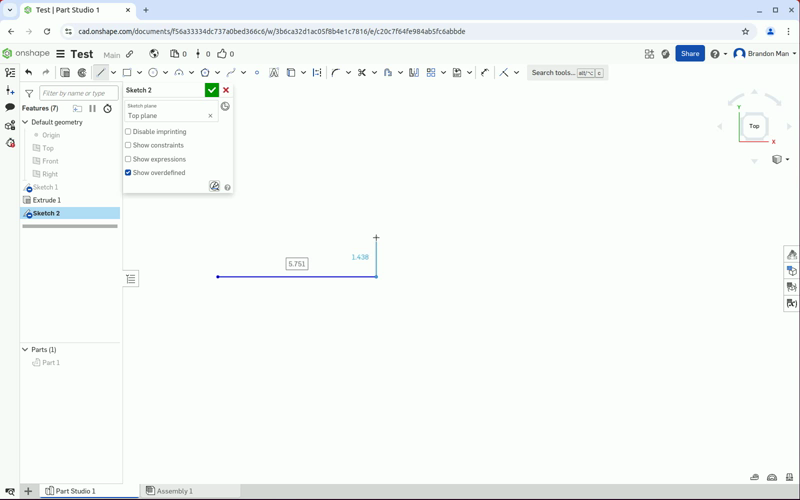
scroll(6)
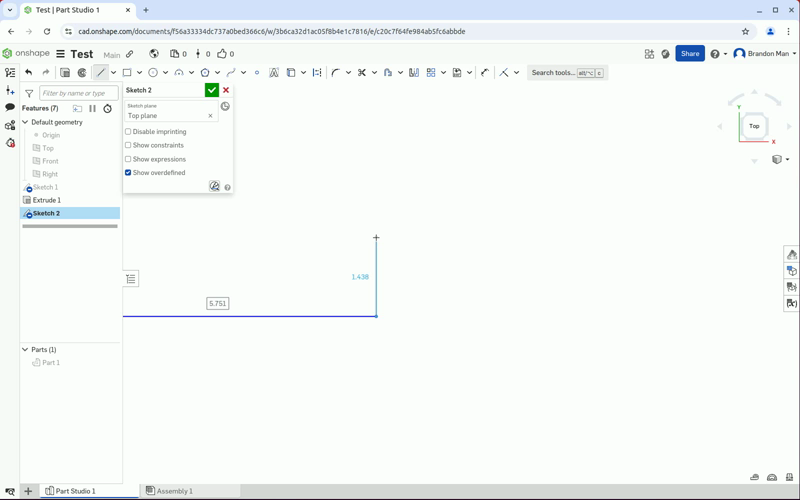
click(376, 237)
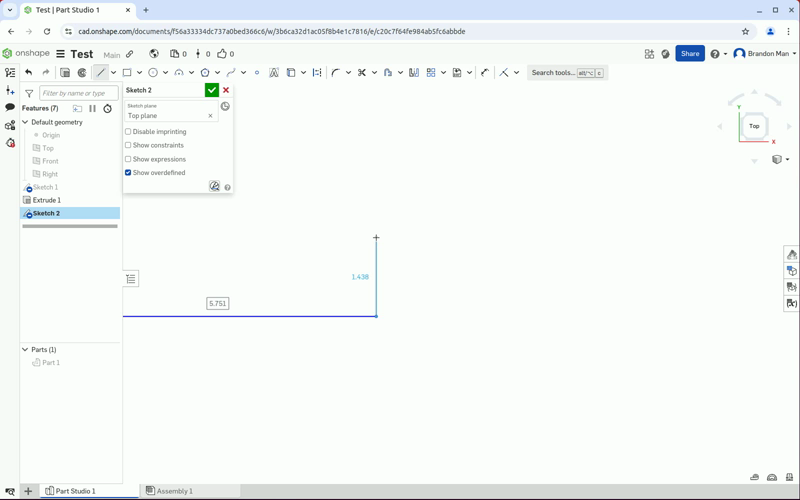
scroll(-6)
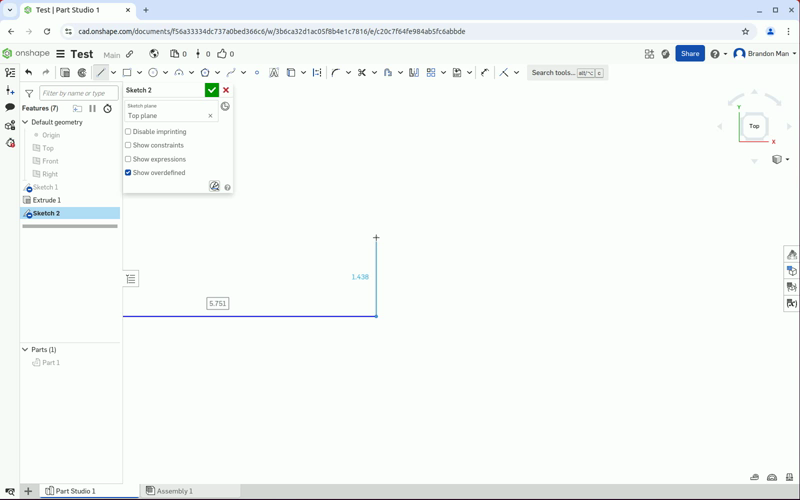
scroll(-6)
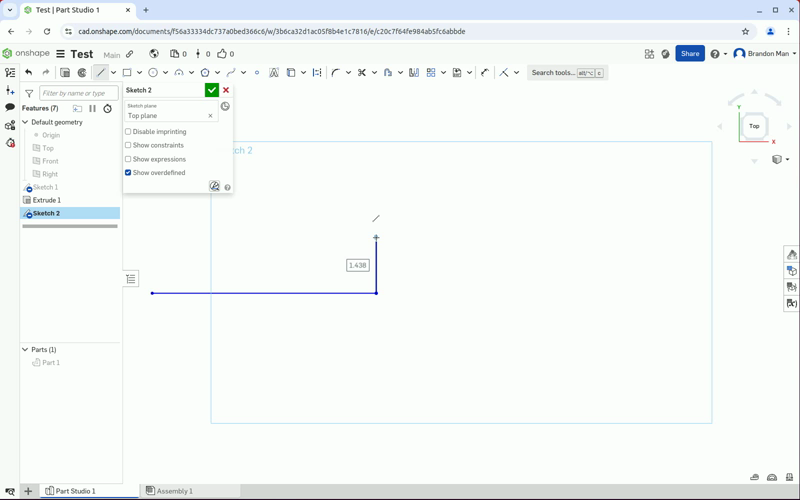
scroll(-6)
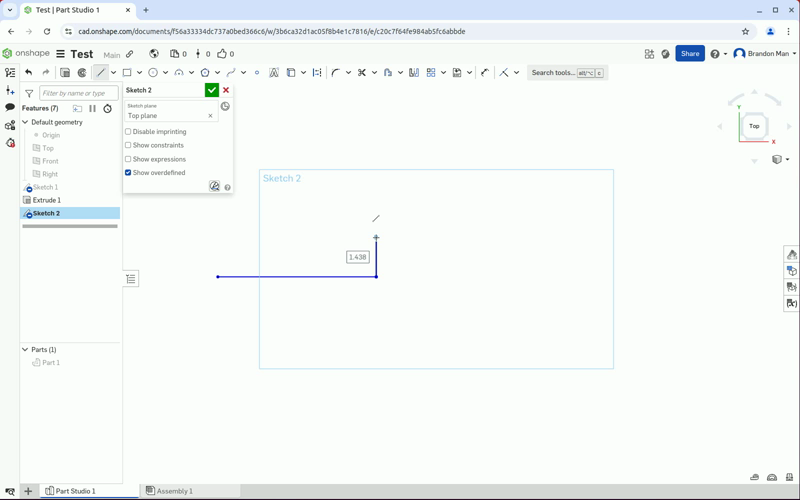
scroll(-6)
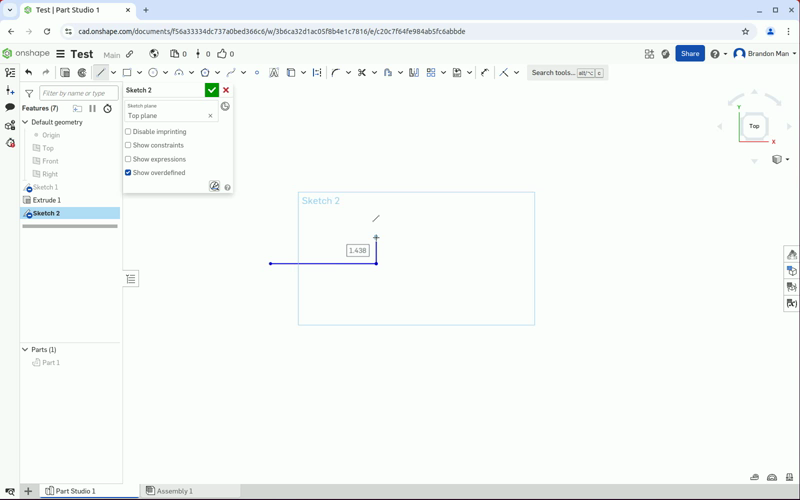
scroll(-6)
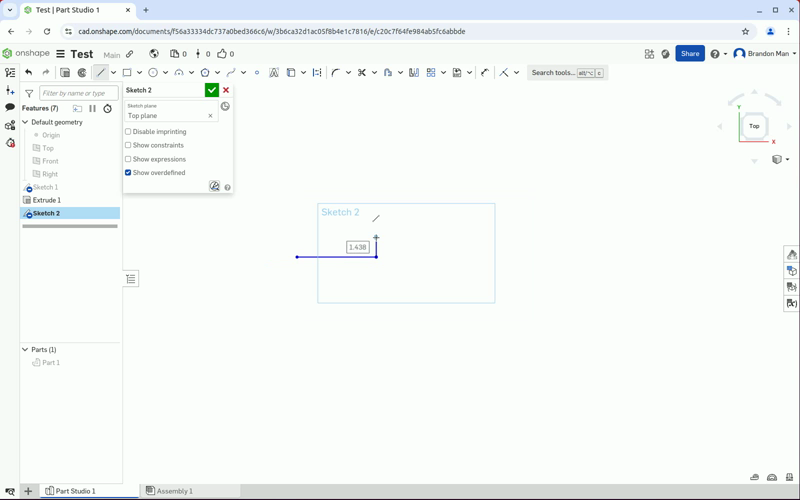
scroll(-6)
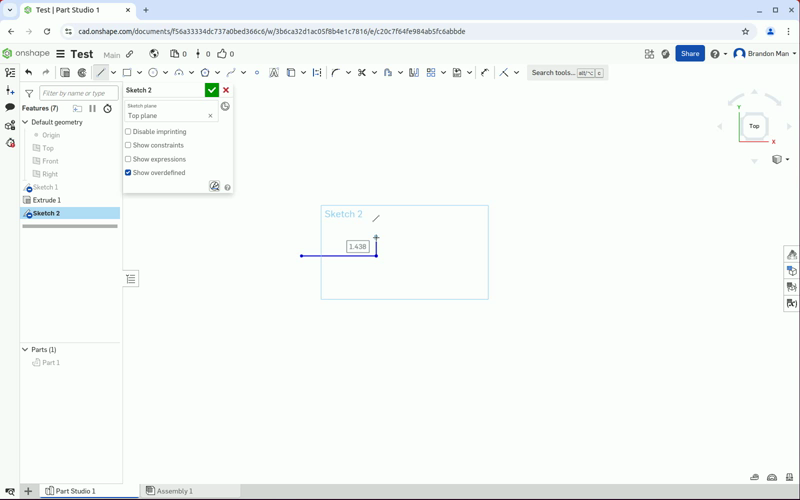
scroll(-6)
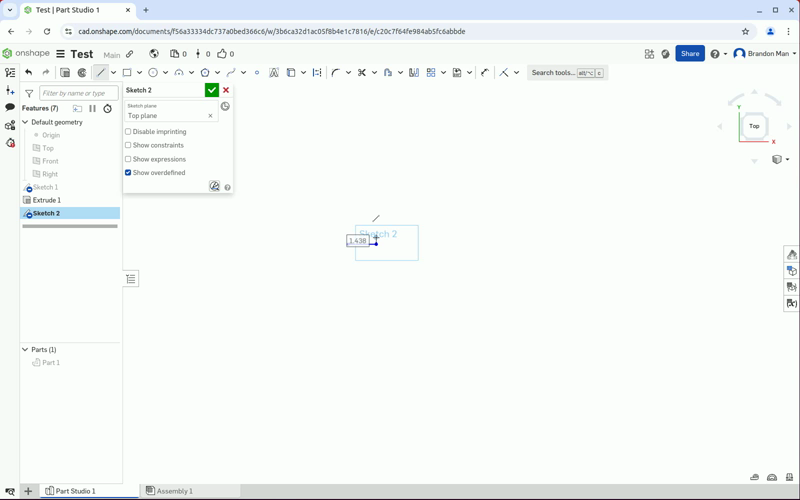
key_up(shift)
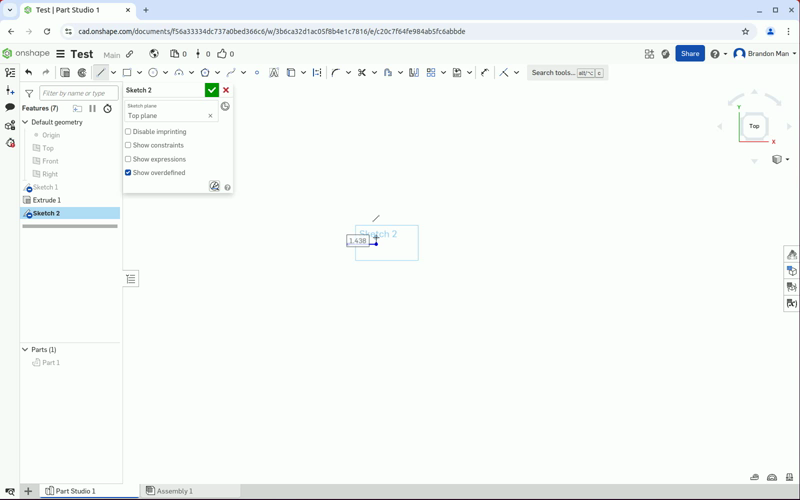
key_down(shift)
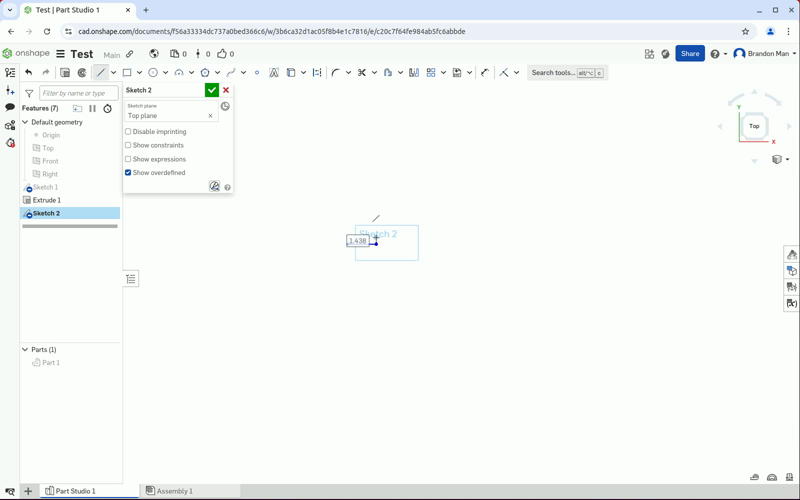
mouse_move(406, 237)
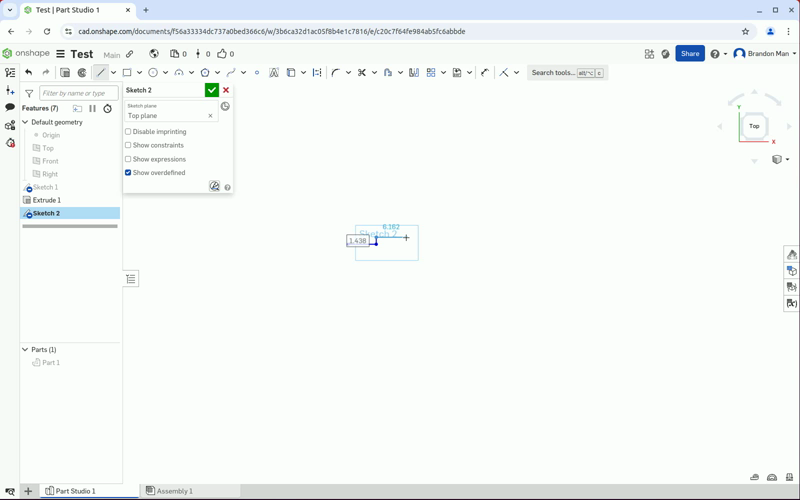
mouse_move(355, 237)
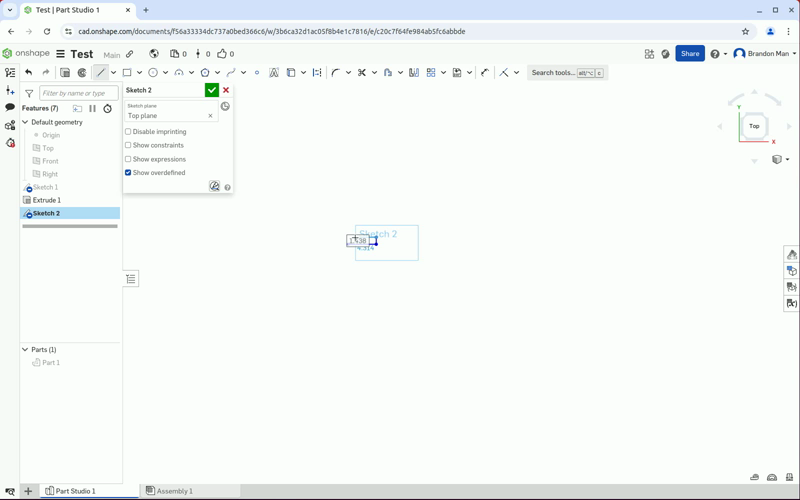
click(355, 237)
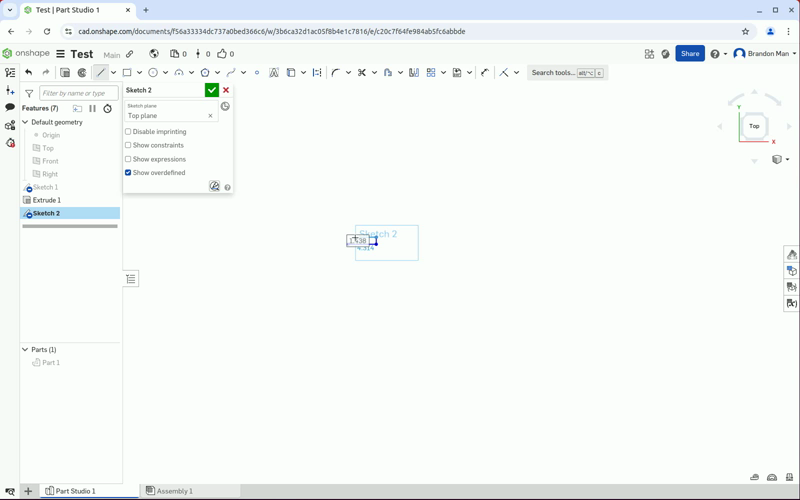
key_up(shift)
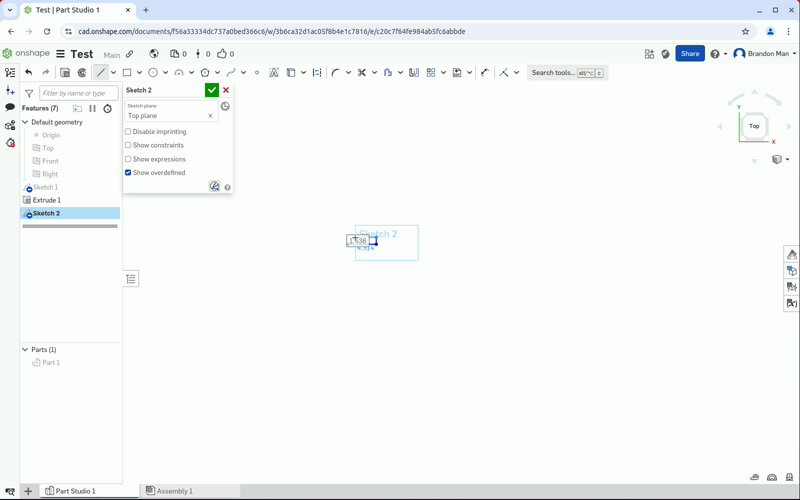
key_down(shift)
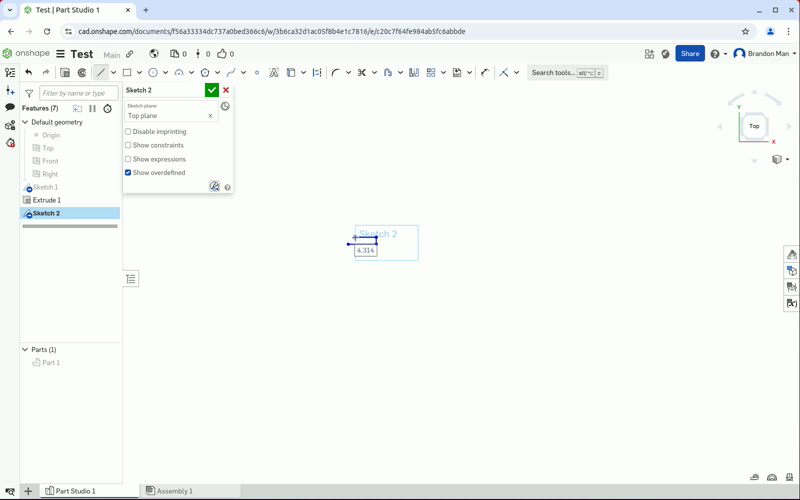
mouse_move(385, 237)
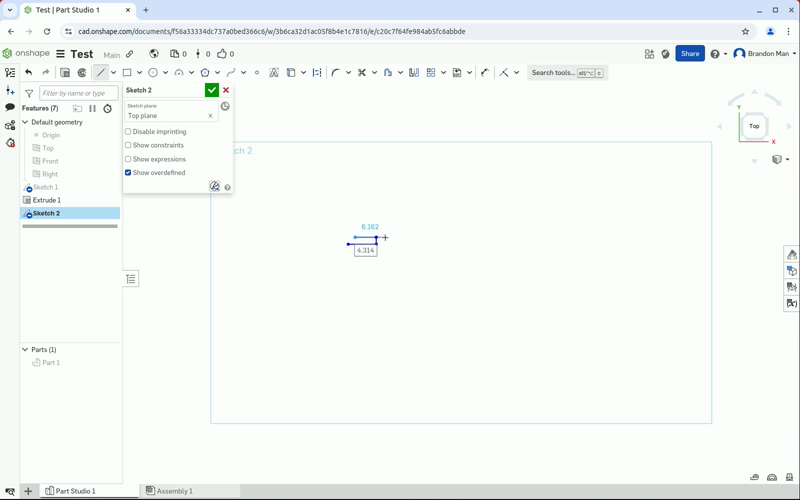
mouse_move(355, 216)
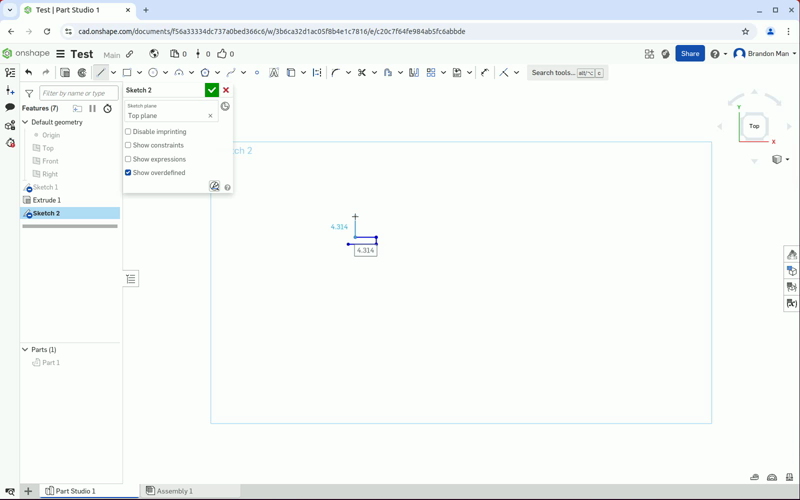
click(355, 216)
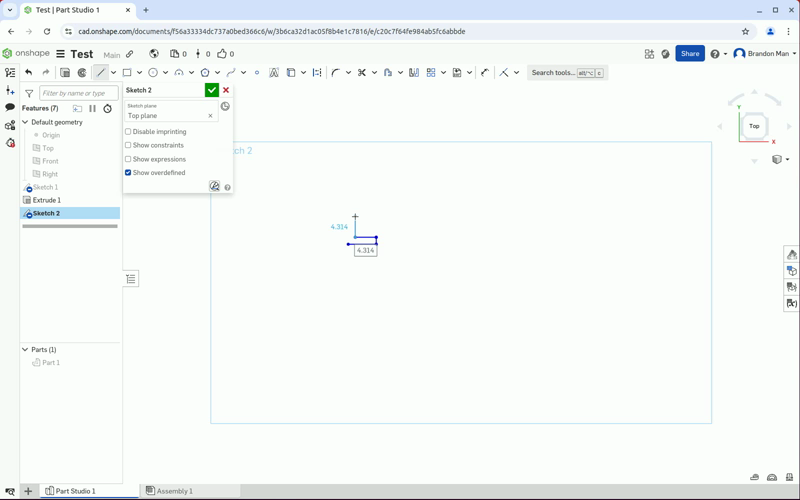
key_up(shift)
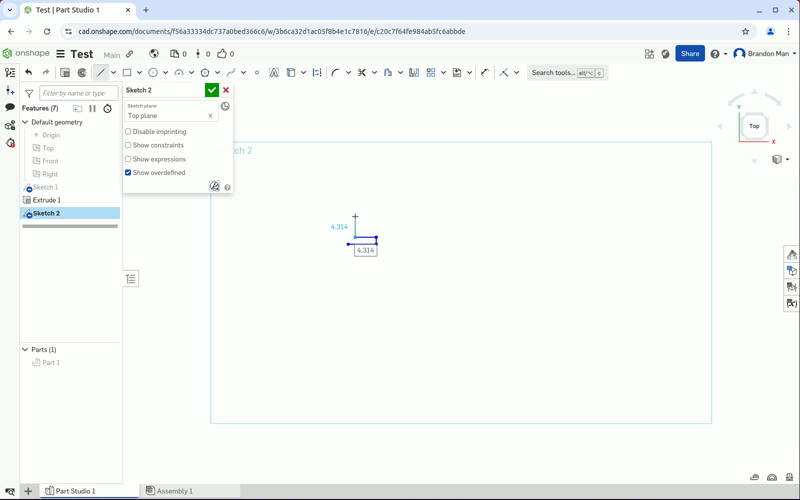
key_down(shift)
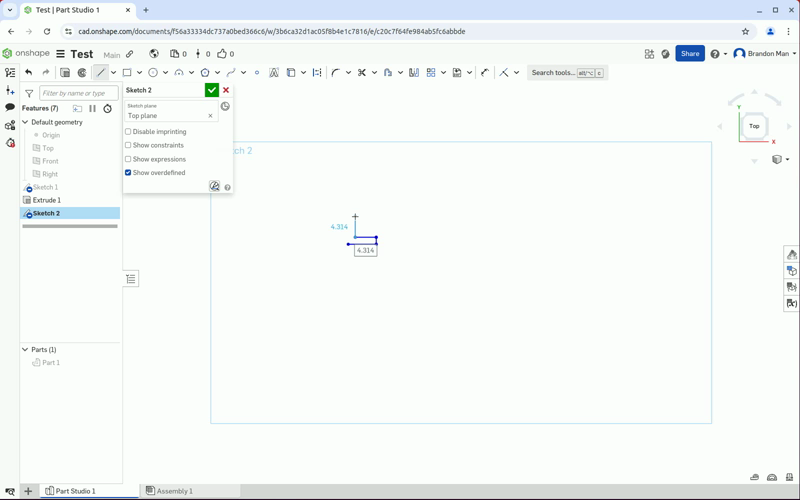
mouse_move(385, 216)
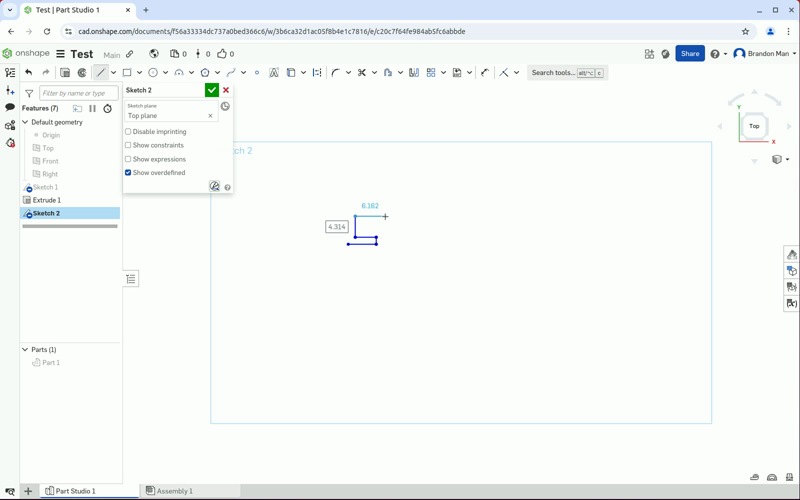
mouse_move(348, 216)
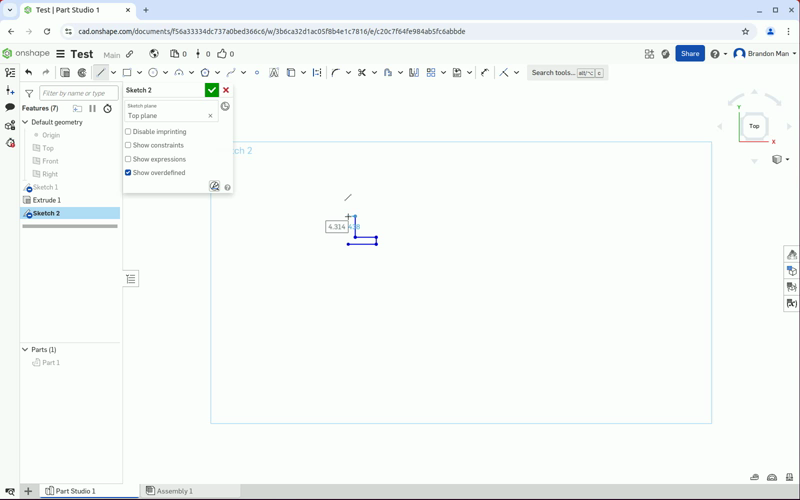
scroll(6)
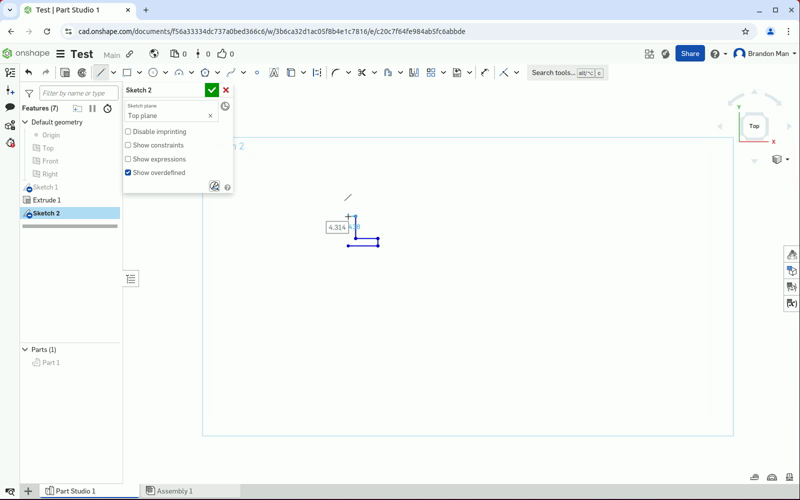
scroll(6)
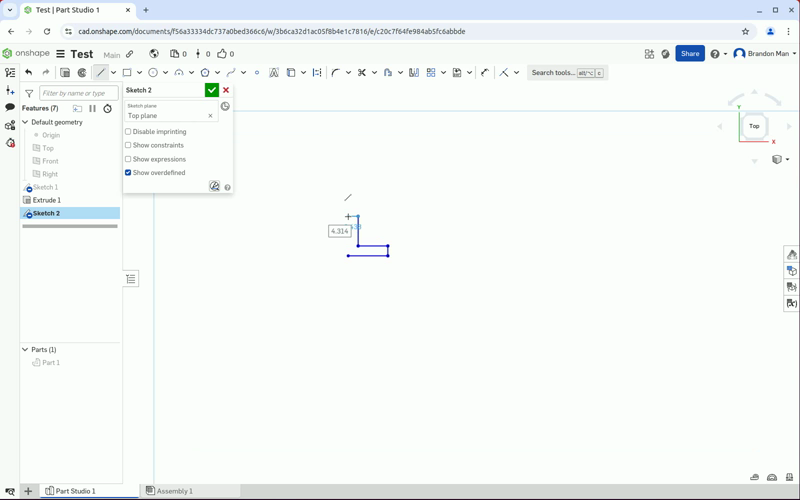
scroll(6)
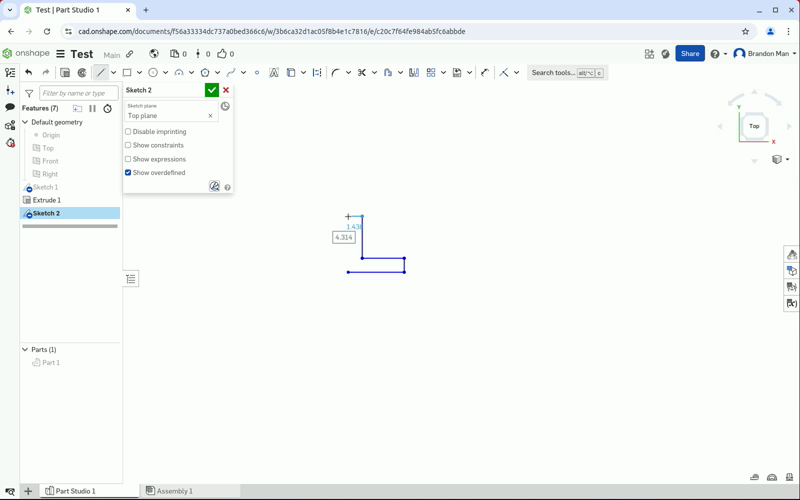
scroll(6)
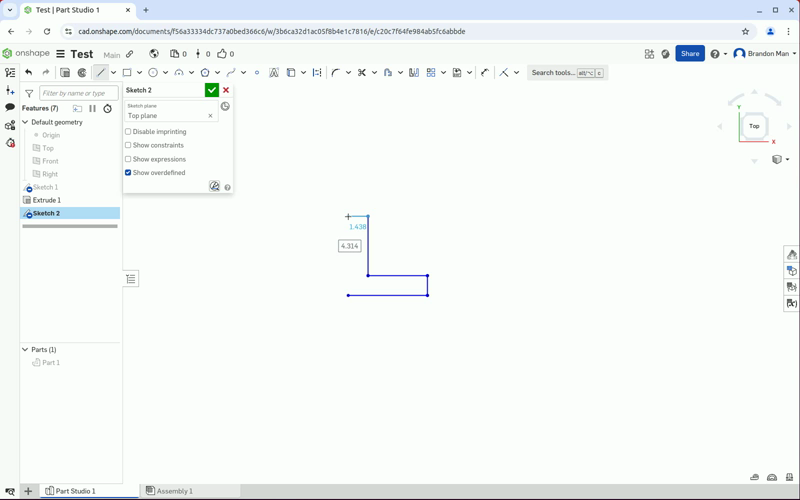
scroll(6)
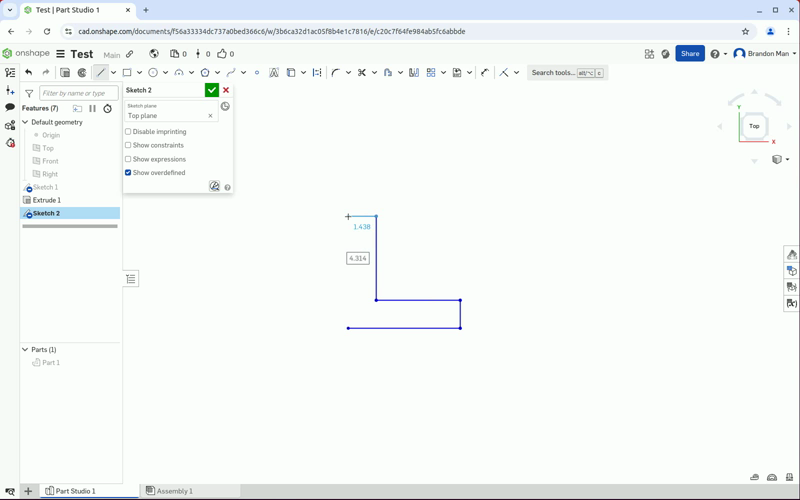
scroll(6)
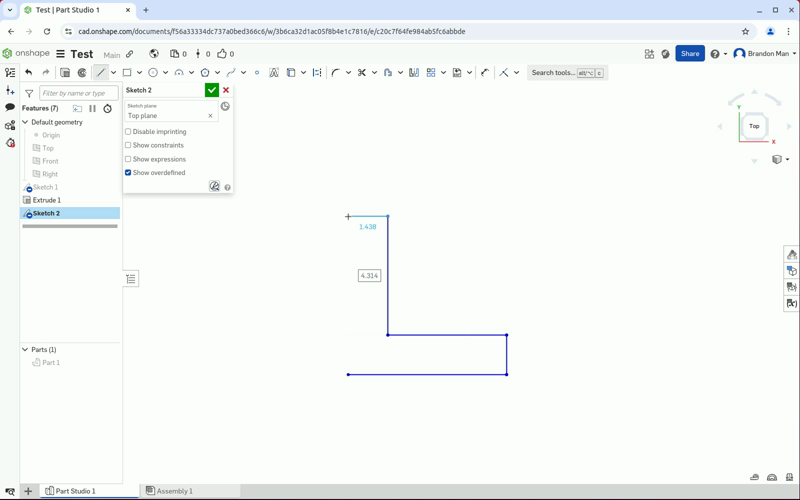
scroll(6)
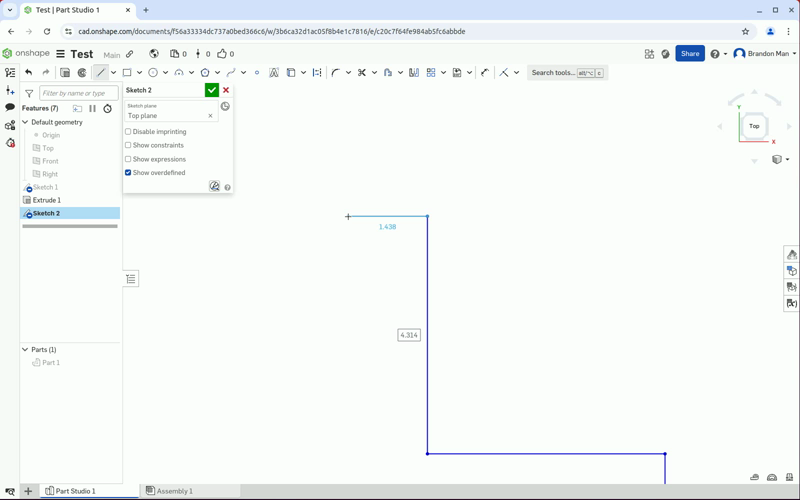
click(348, 216)
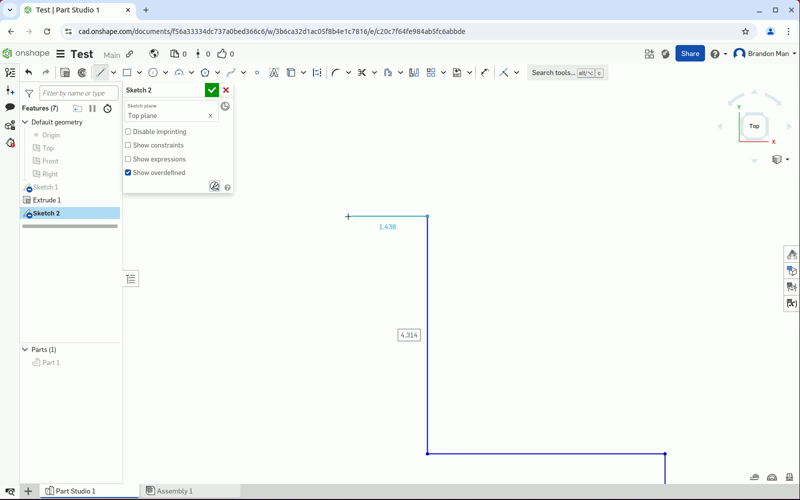
scroll(-6)
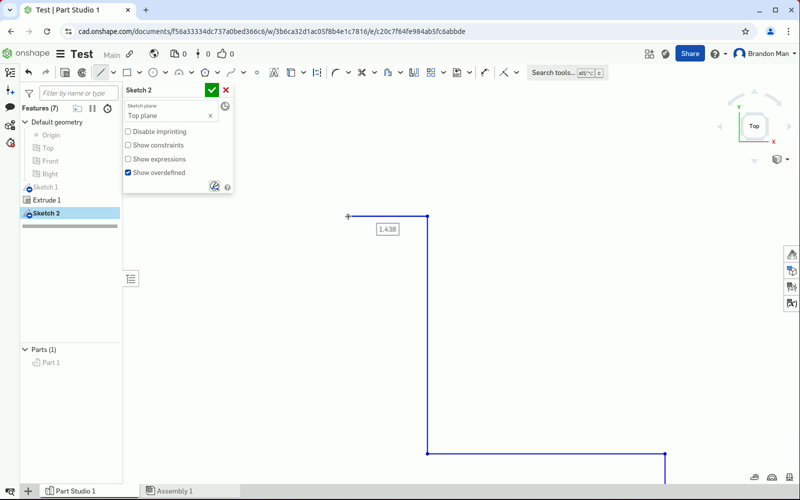
scroll(-6)
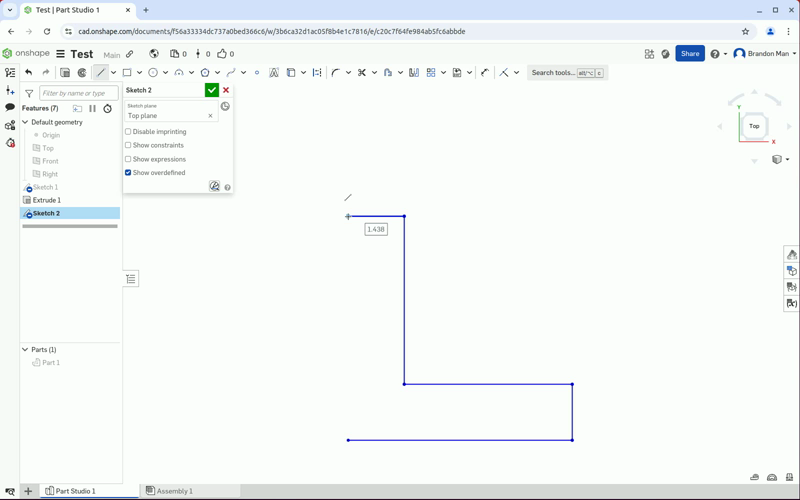
scroll(-6)
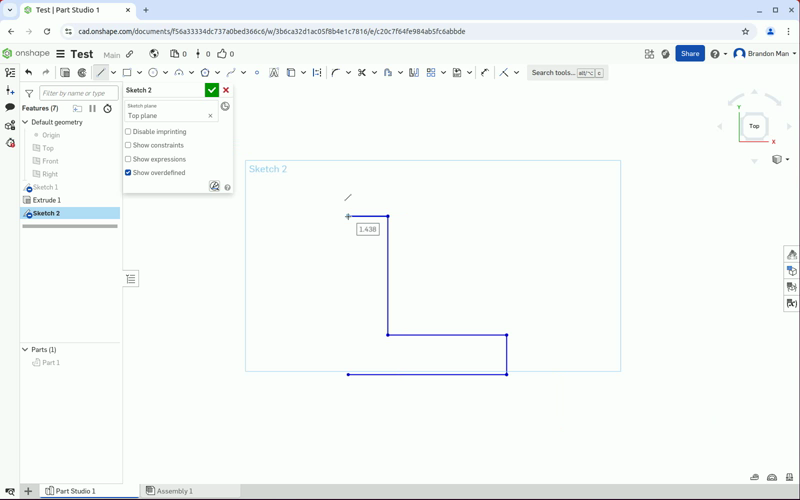
scroll(-6)
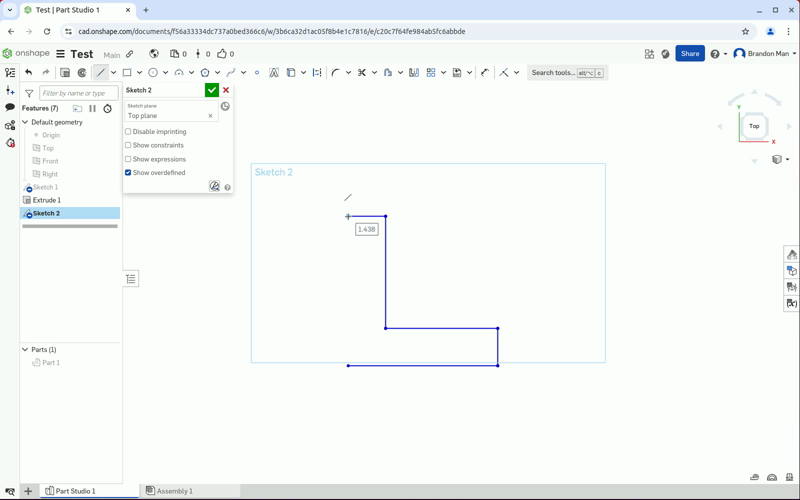
scroll(-6)
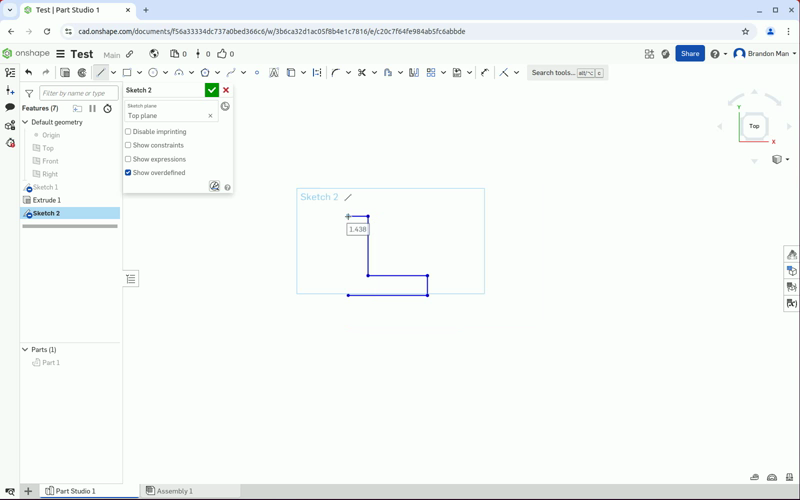
scroll(-6)
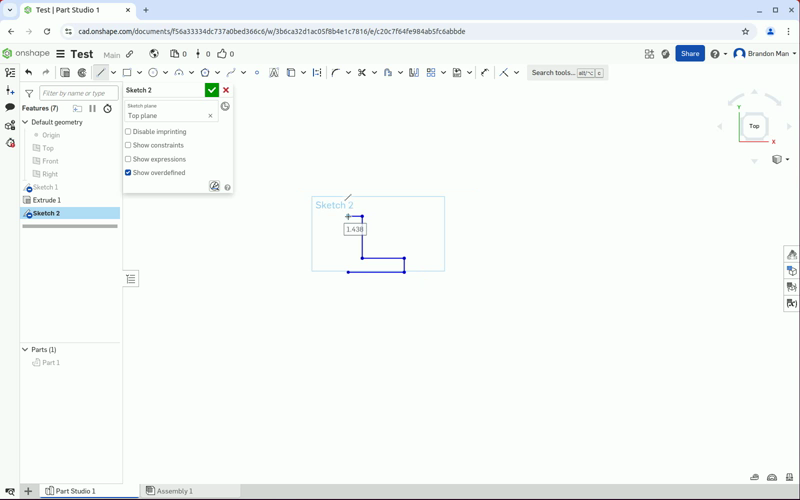
scroll(-6)
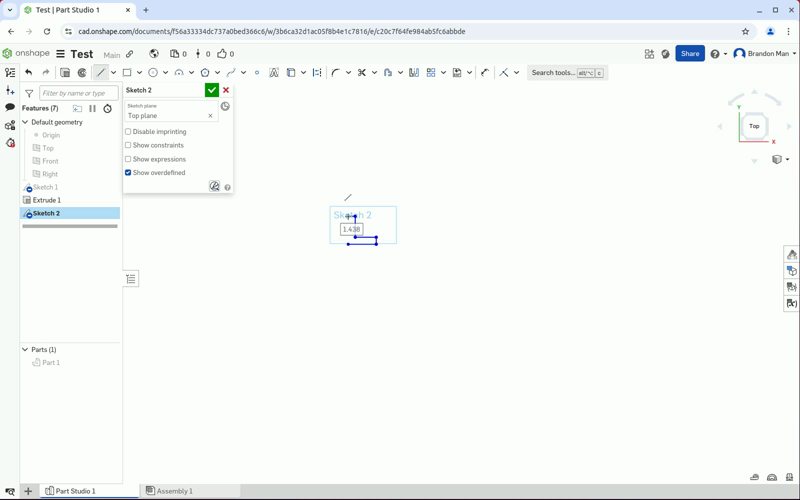
key_up(shift)
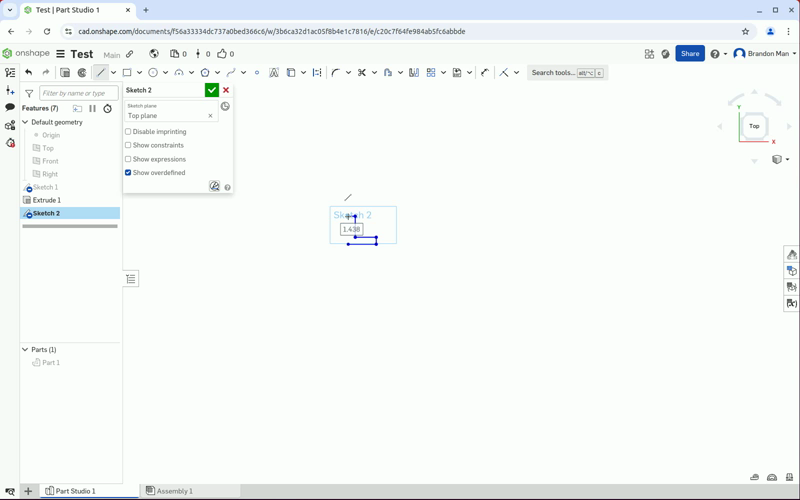
mouse_move(378, 216)
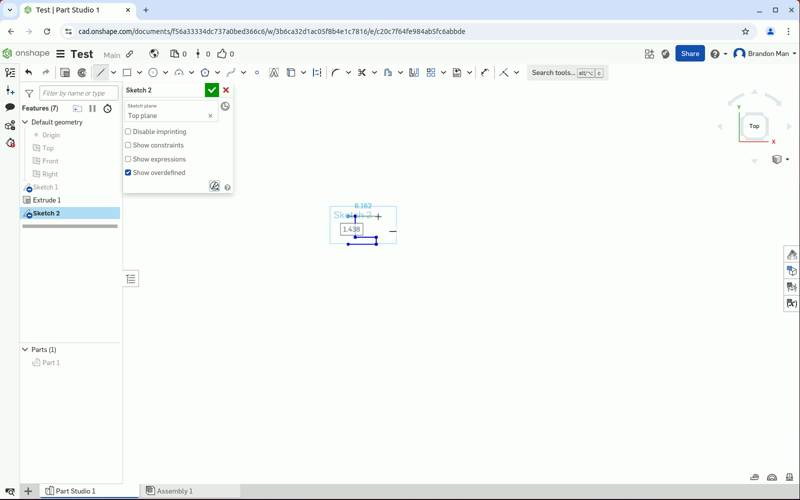
key_down(shift)
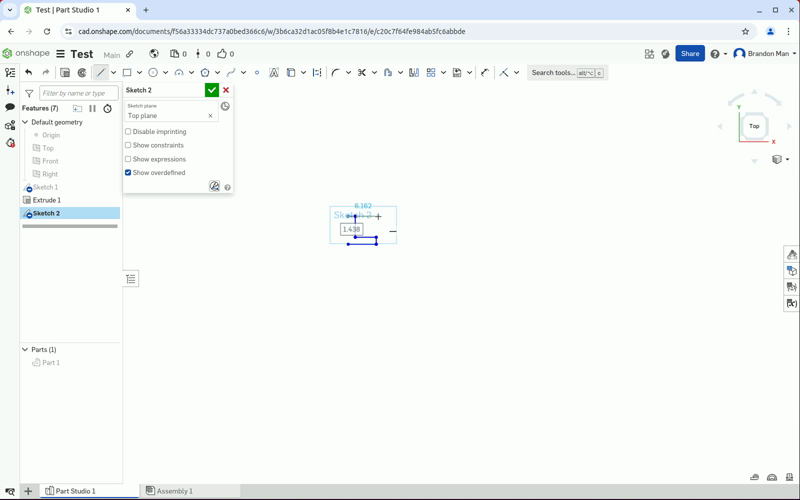
mouse_move(348, 244)
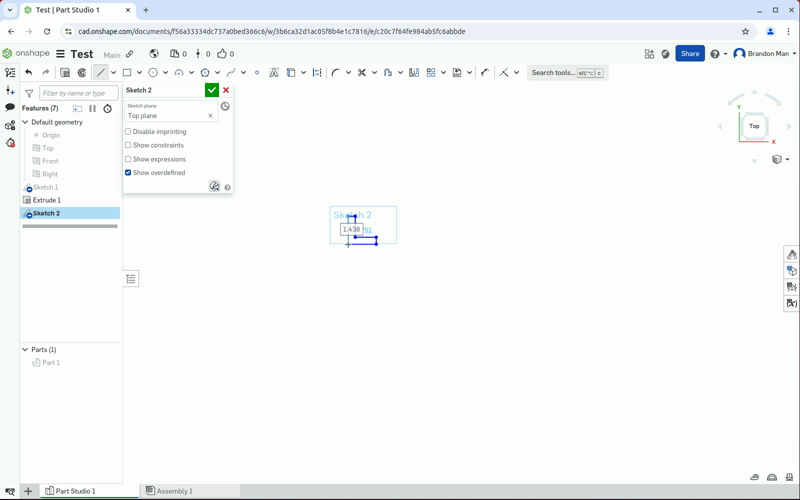
key_up(shift)
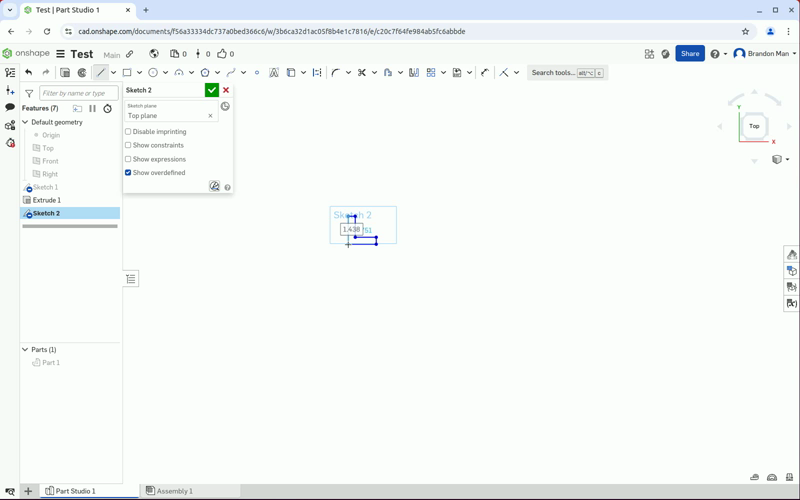
click(348, 244)
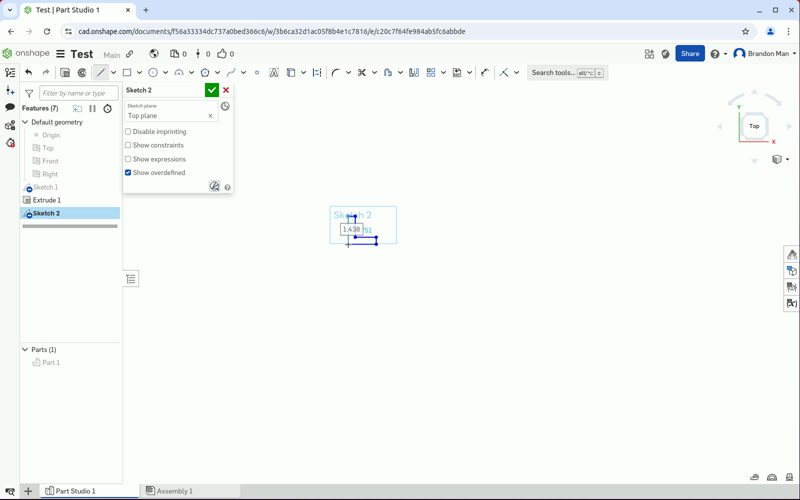
key(esc)
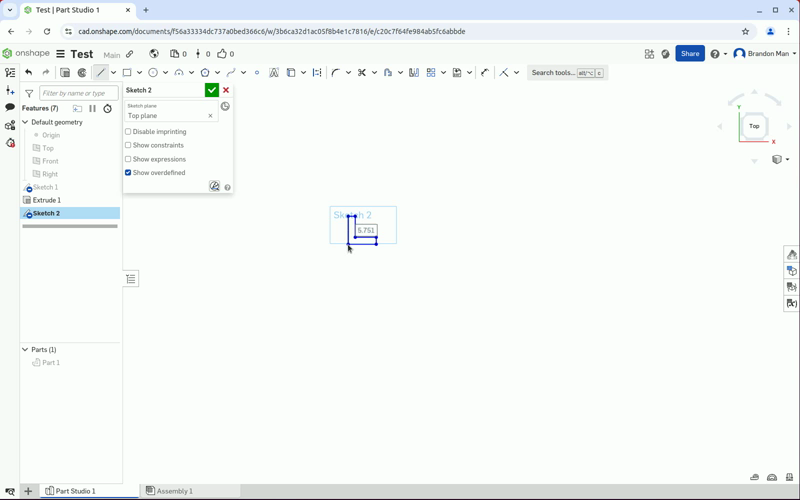
mouse_move(352, 228)
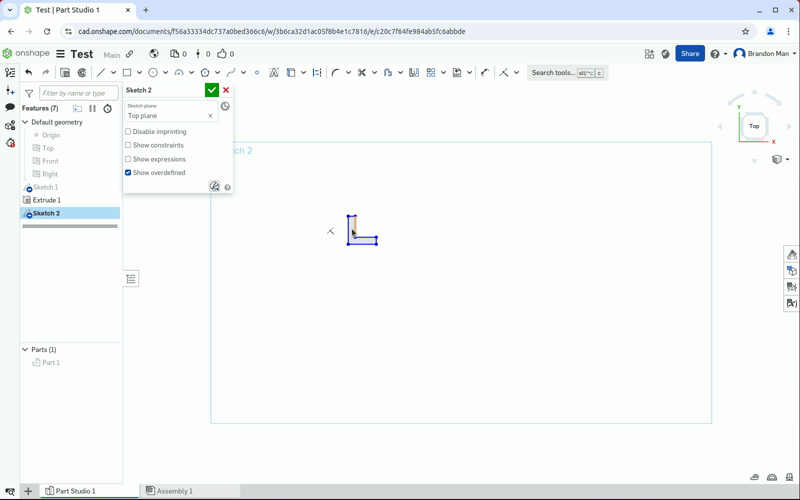
scroll(6)
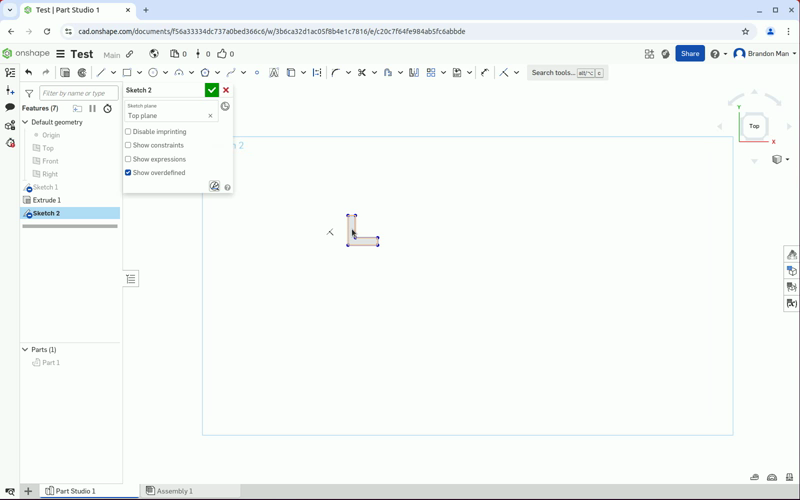
scroll(6)
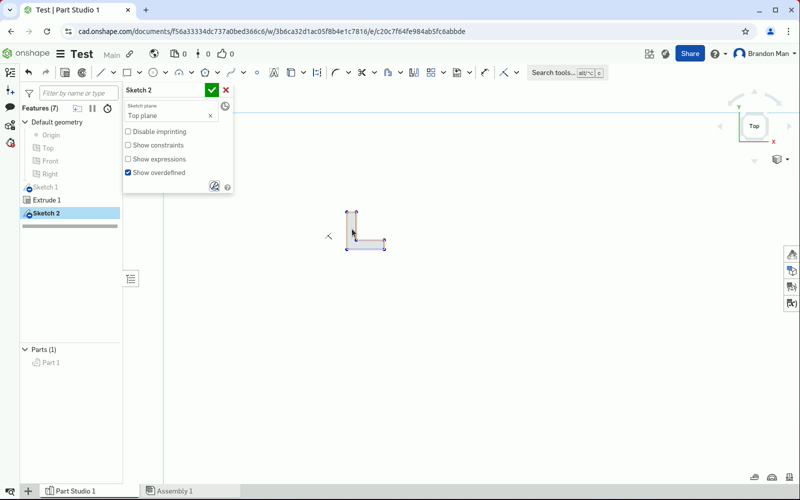
scroll(6)
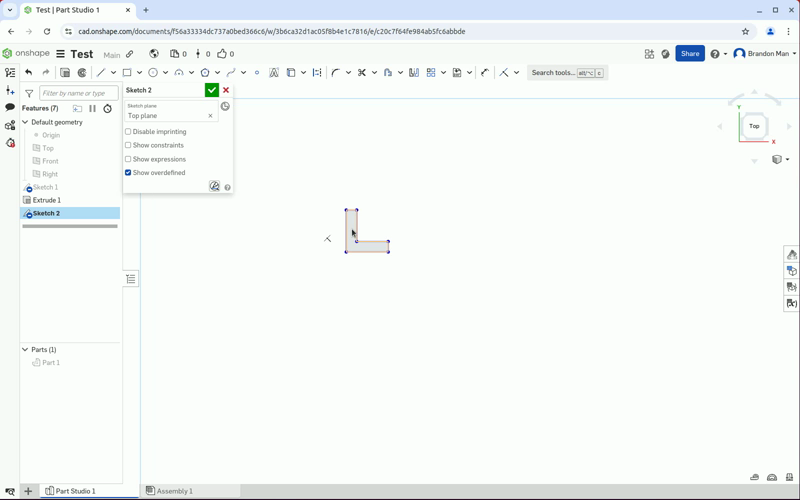
scroll(6)
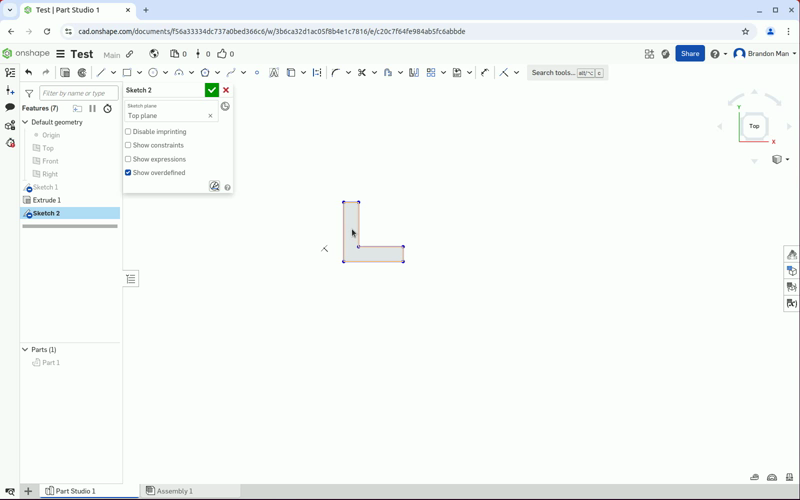
scroll(6)
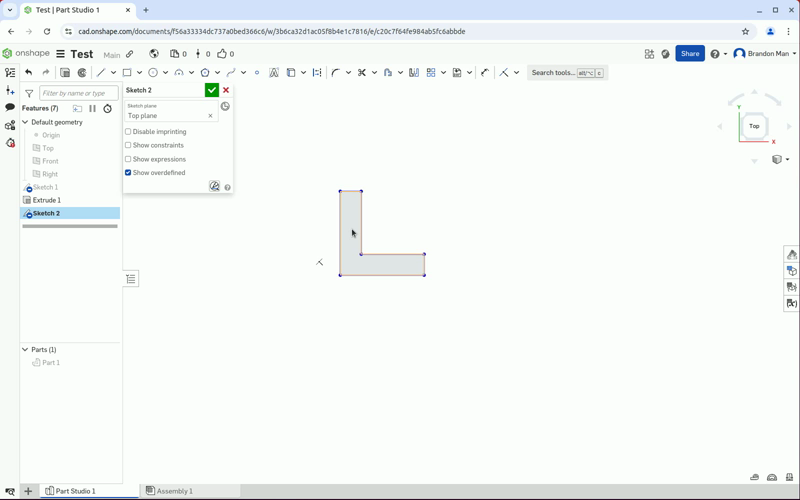
scroll(6)
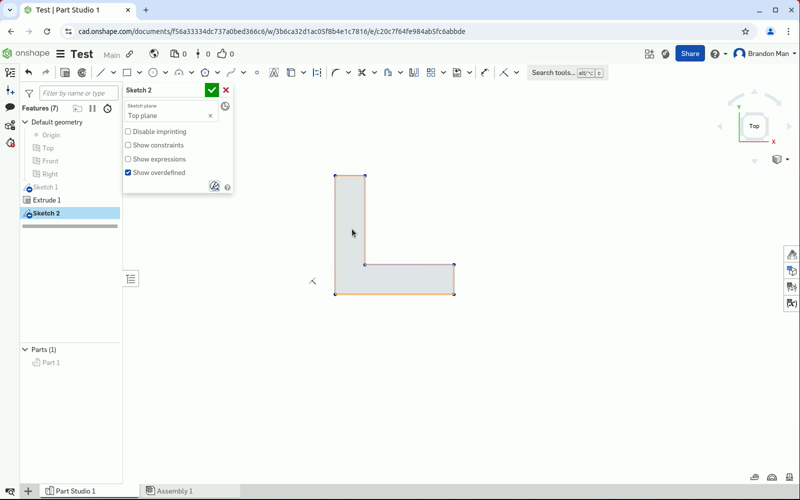
scroll(6)
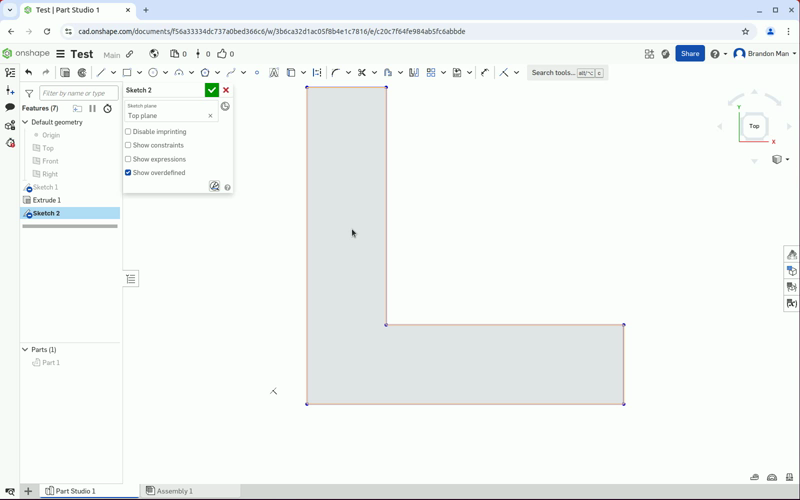
click(352, 228)
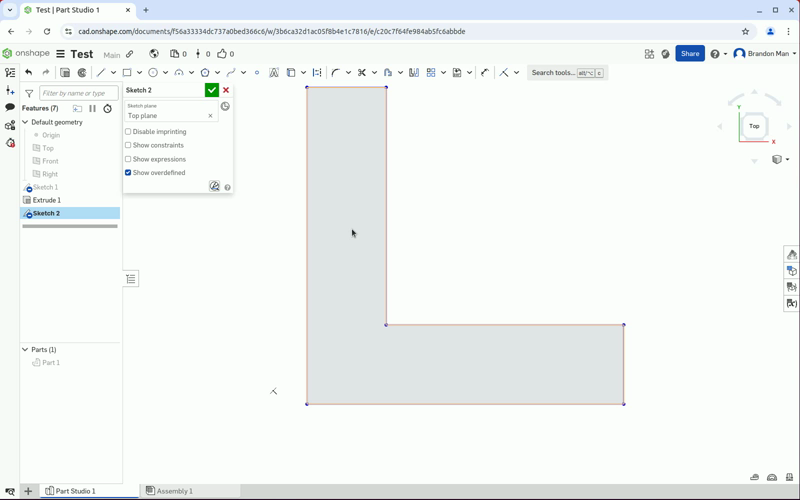
scroll(-6)
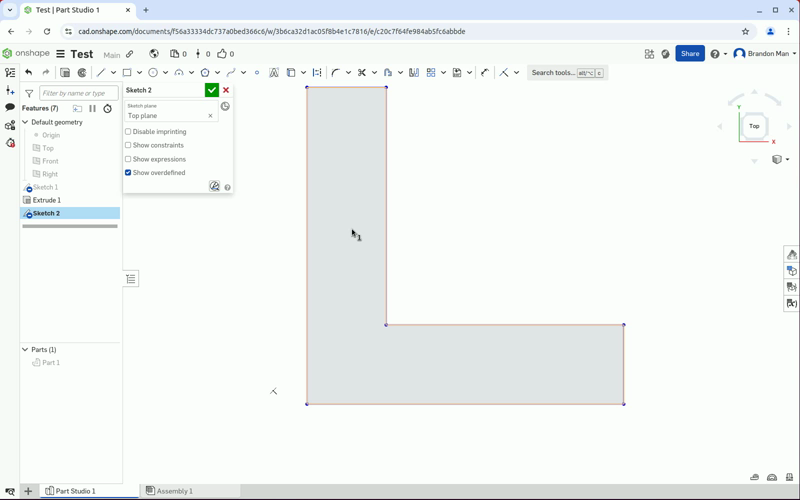
scroll(-6)
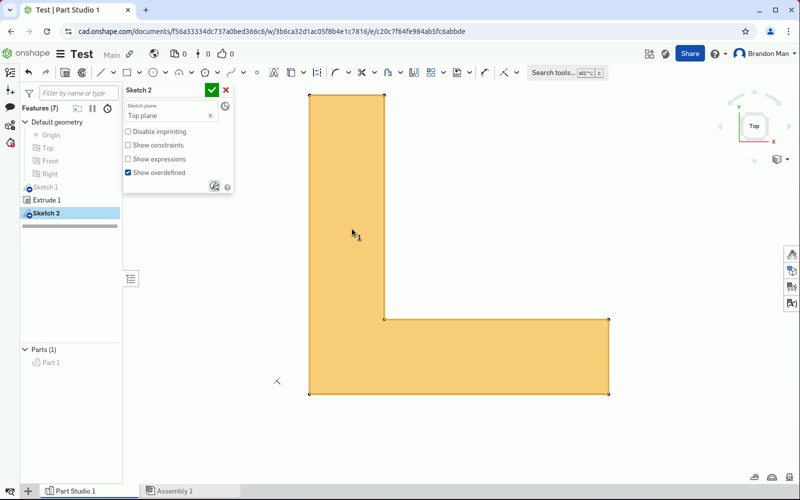
scroll(-6)
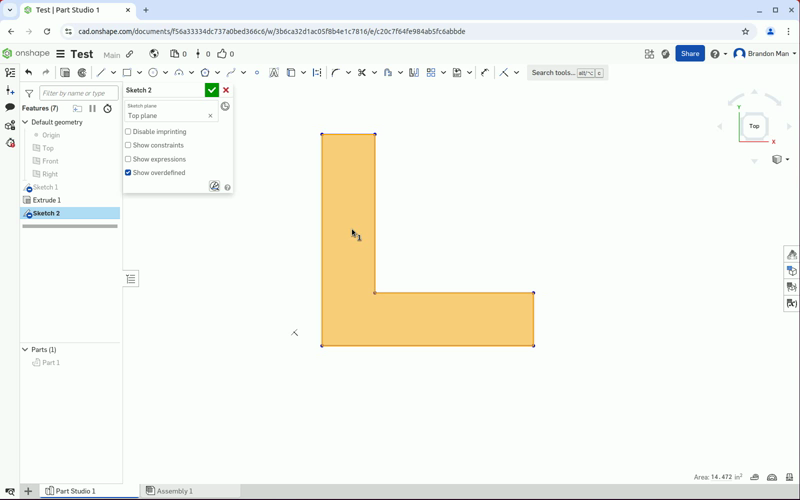
scroll(-6)
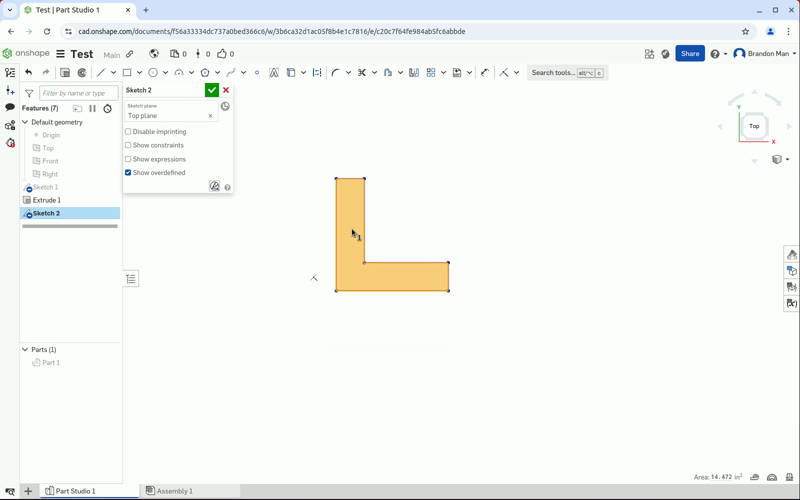
scroll(-6)
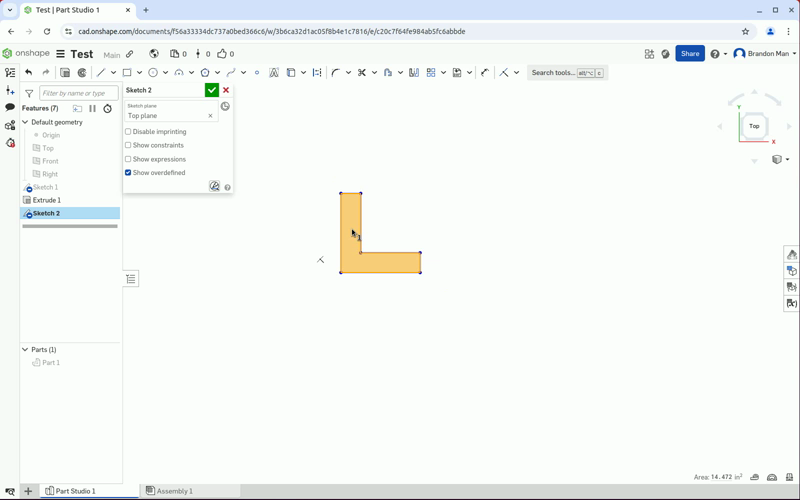
scroll(-6)
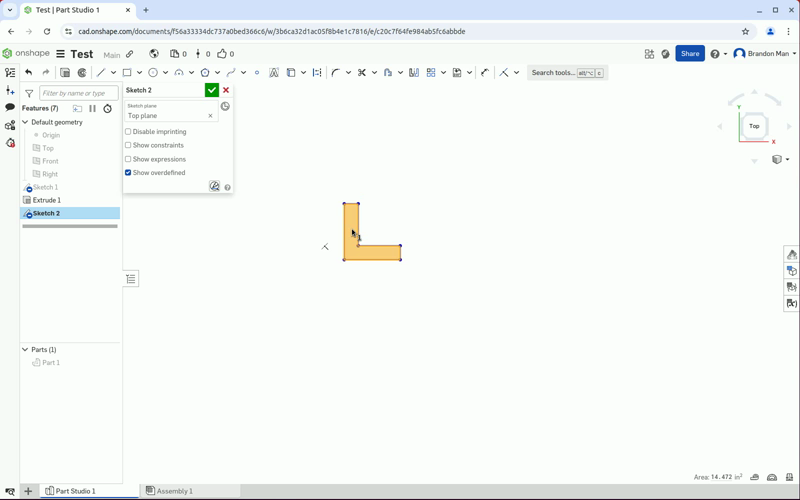
scroll(-6)
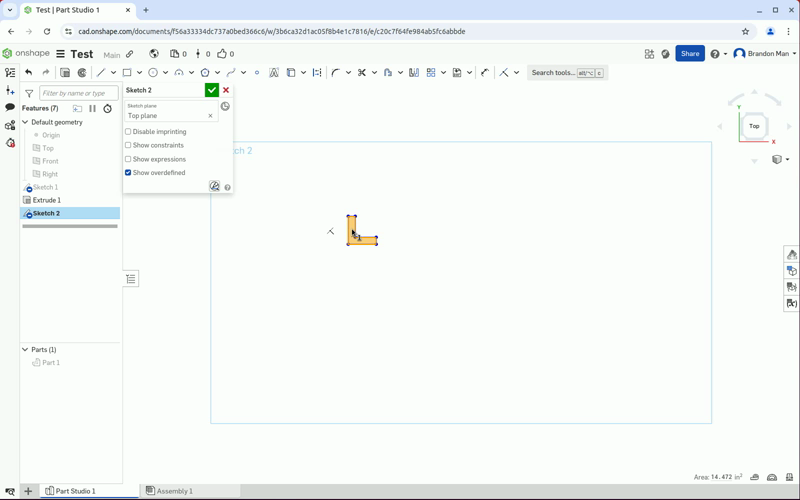
mouse_move(73, 352)
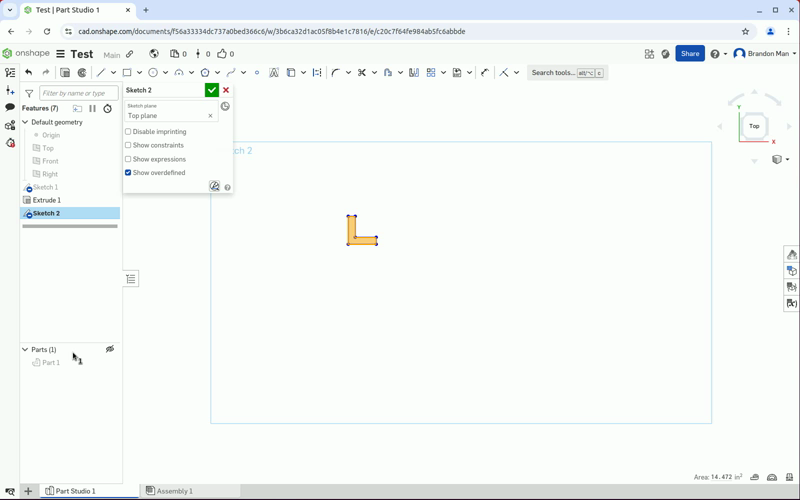
key(shift+y)
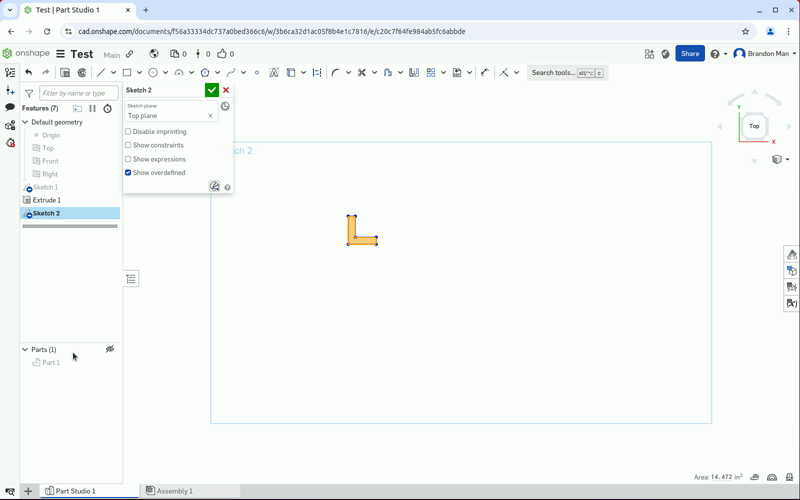
key(shift+e)
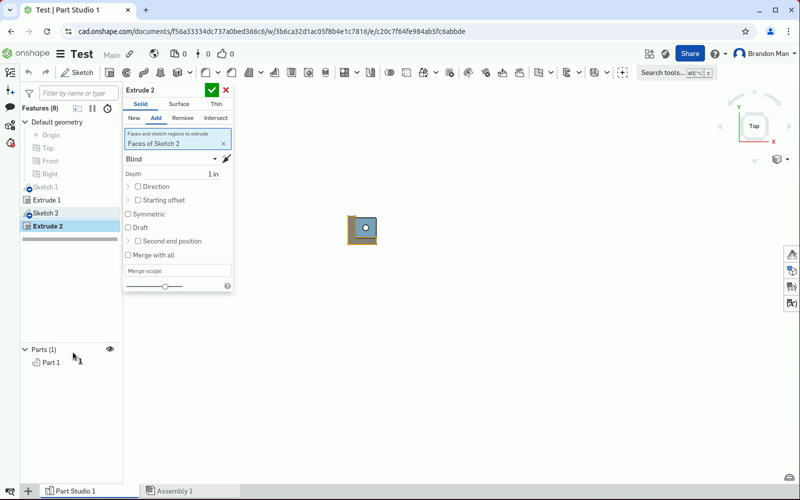
mouse_move(143, 106)
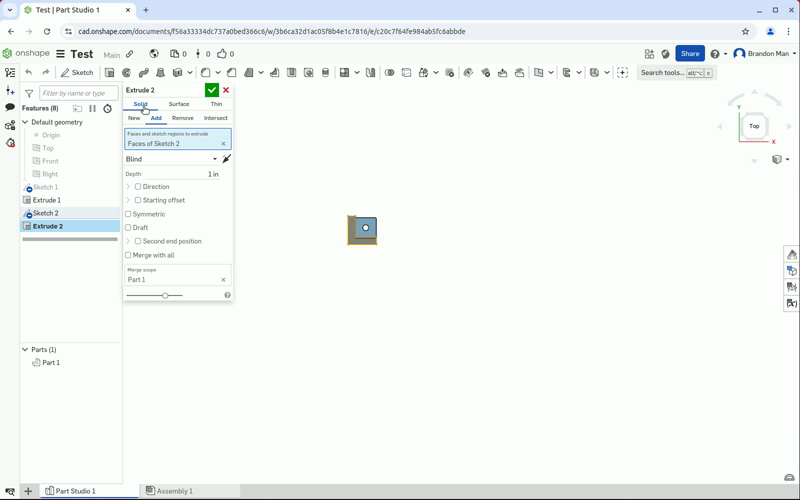
click(143, 106)
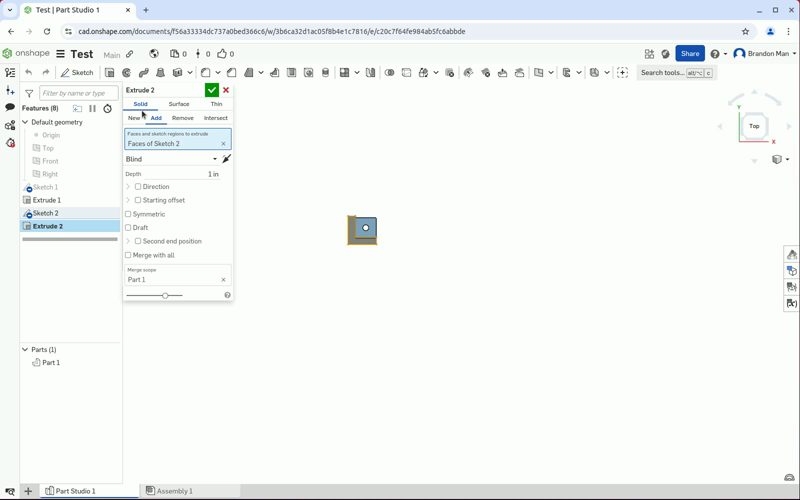
mouse_move(137, 120)
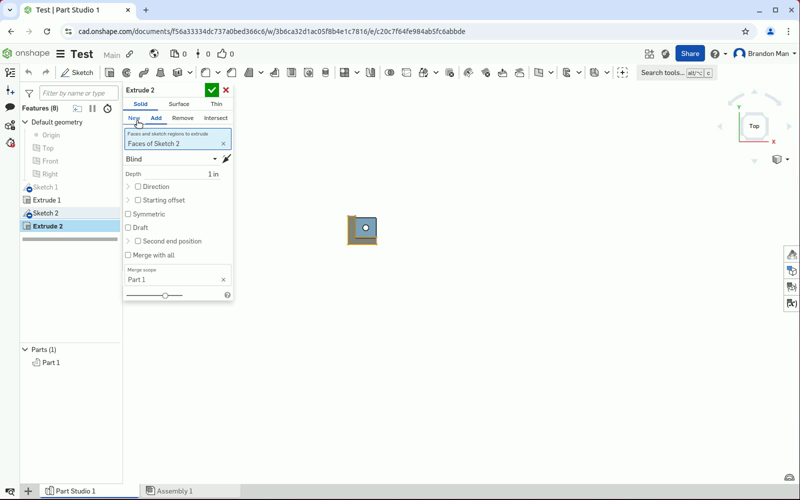
click(137, 120)
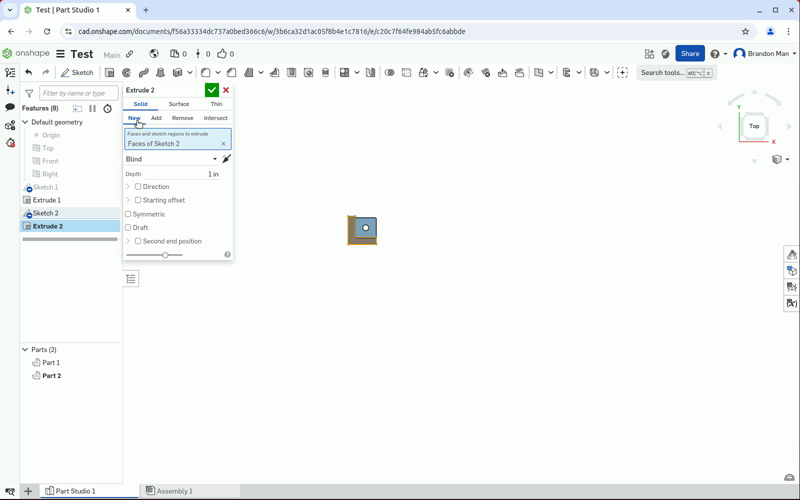
key(tab, 4)
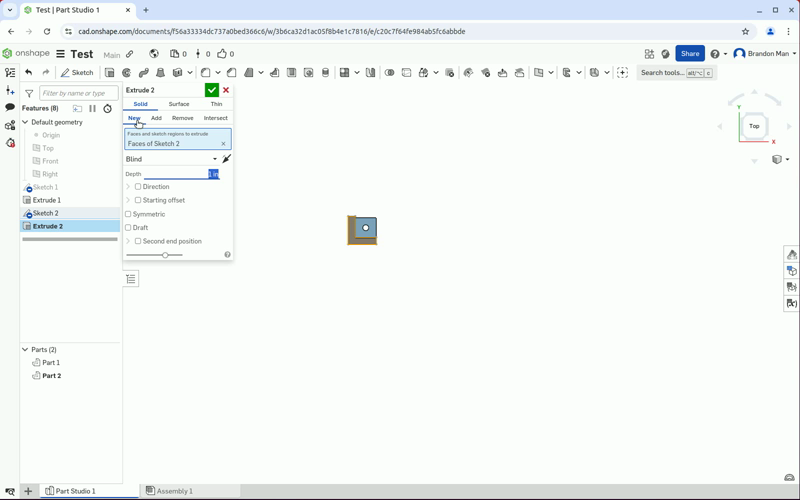
text(3.37)
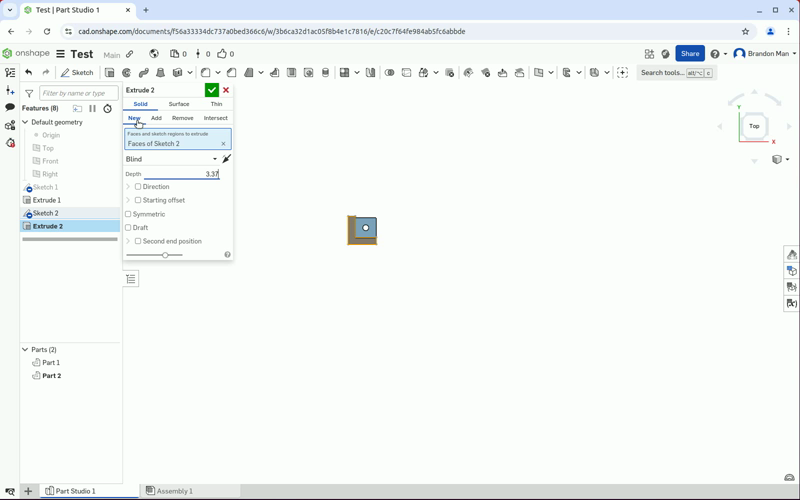
key(enter)
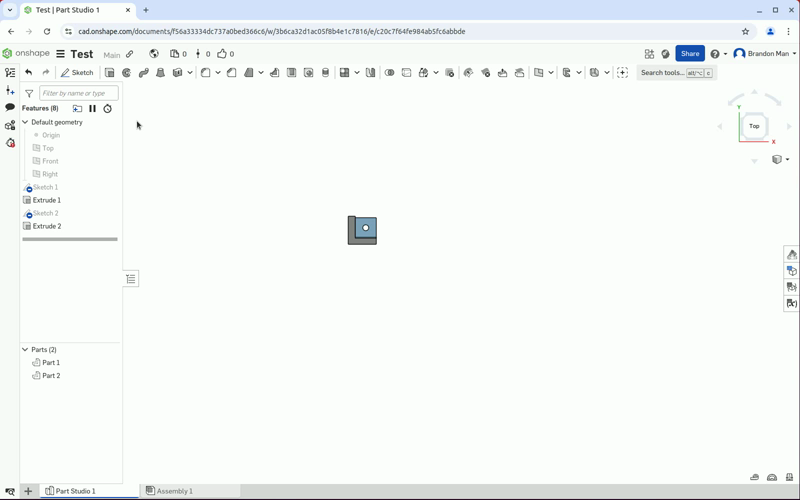
key(shift+h)
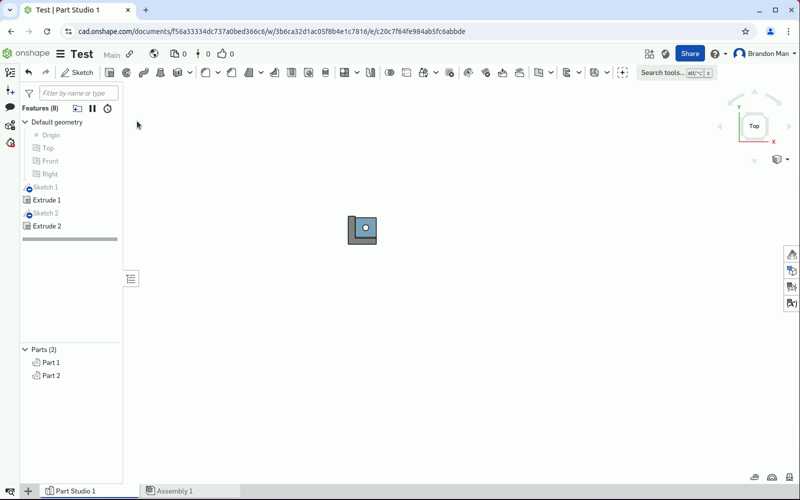
key(shift+h)
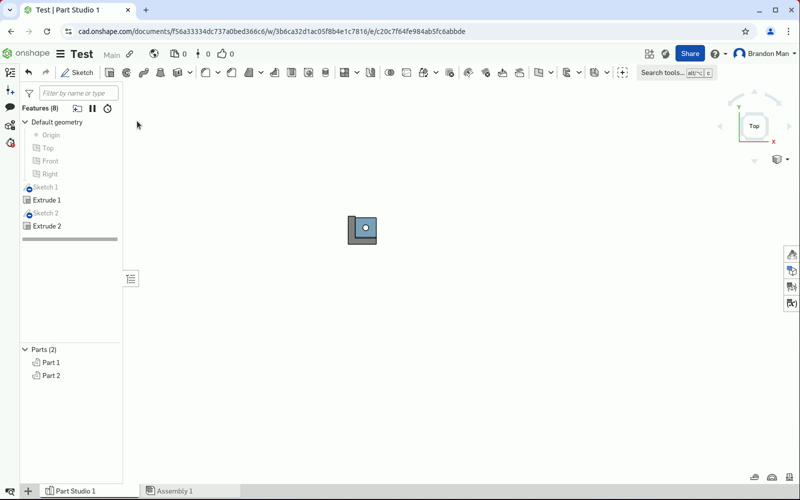
mouse_move(73, 189)
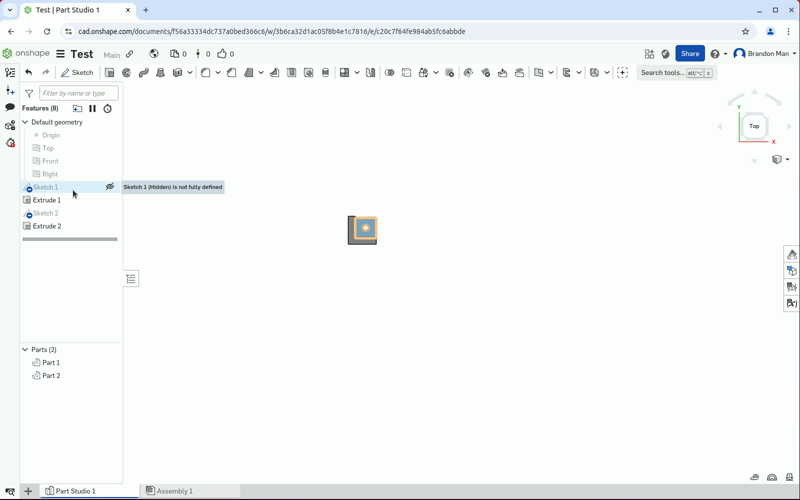
click(73, 189)
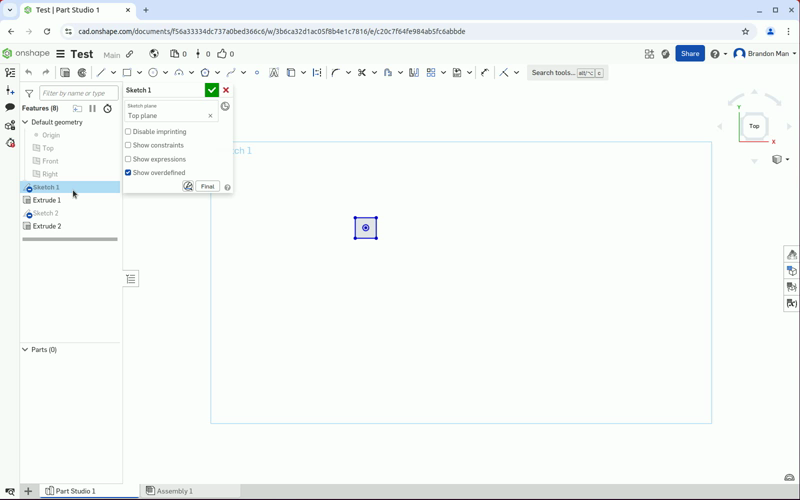
mouse_move(229, 92)
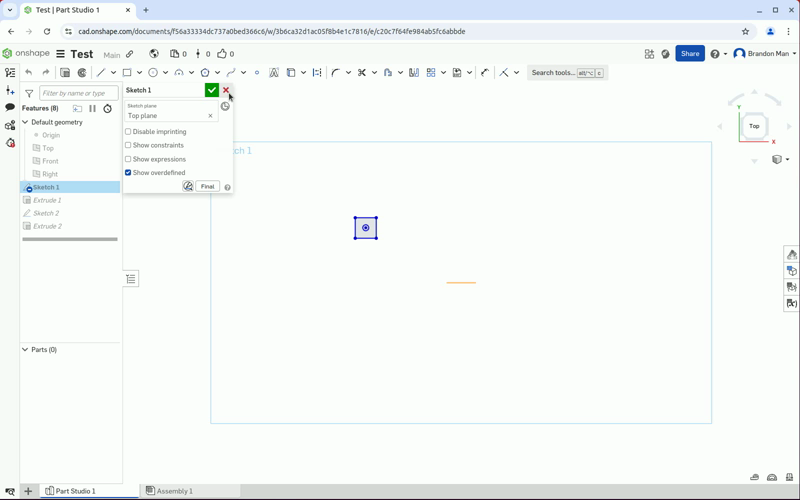
click(229, 92)
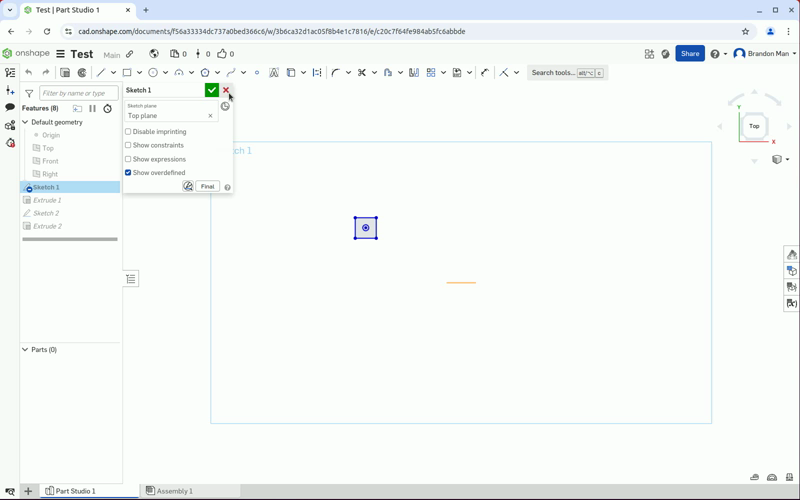
key(shift+s)
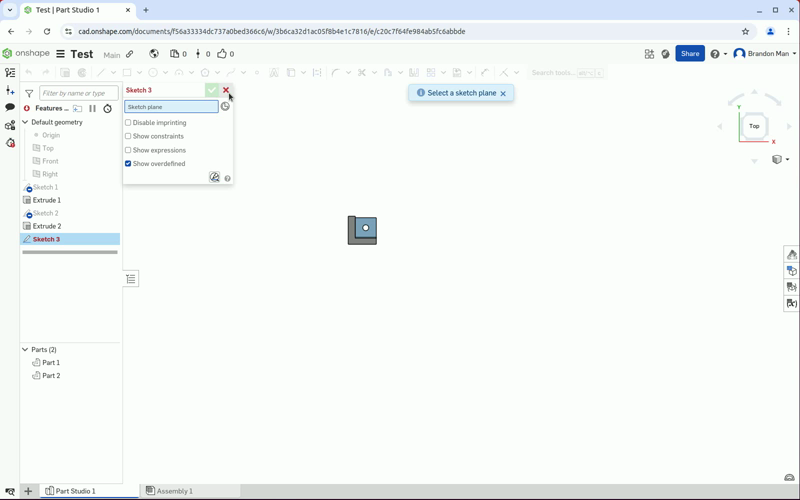
mouse_move(73, 150)
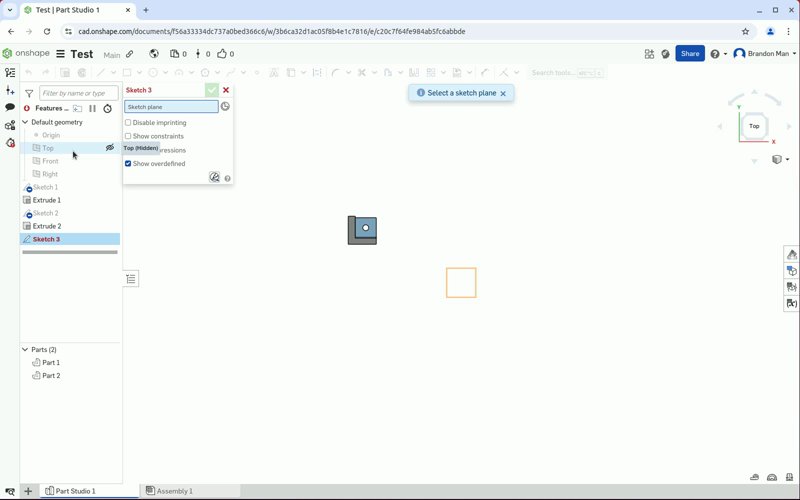
click(73, 150)
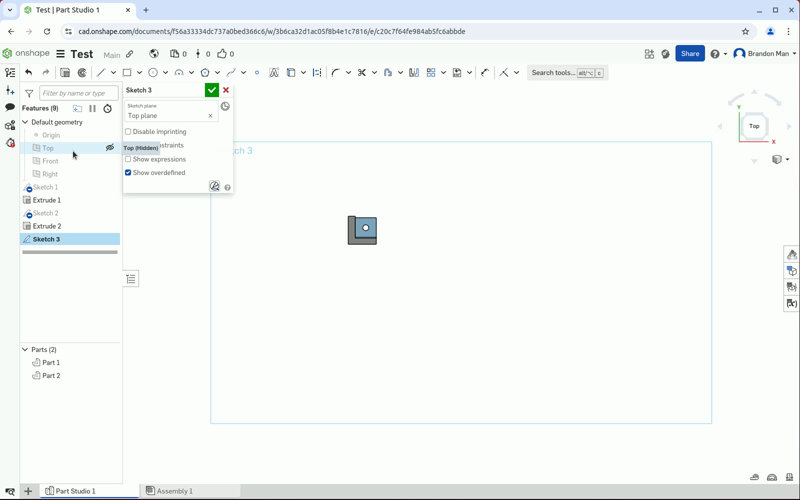
mouse_move(73, 352)
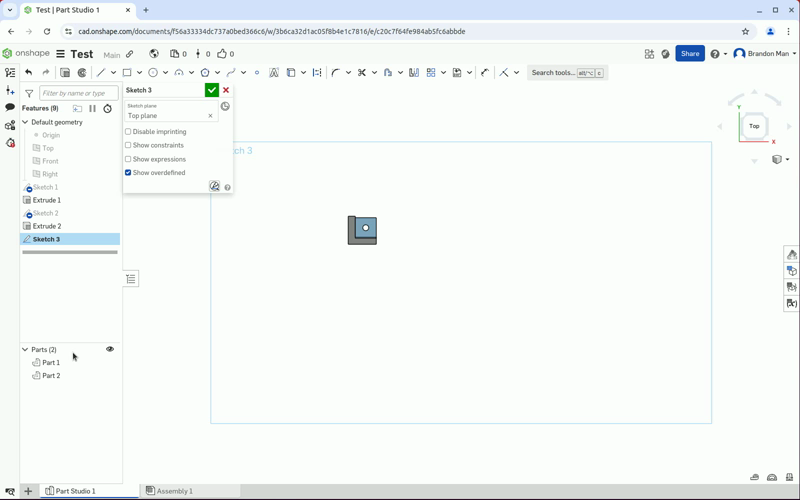
key(y)
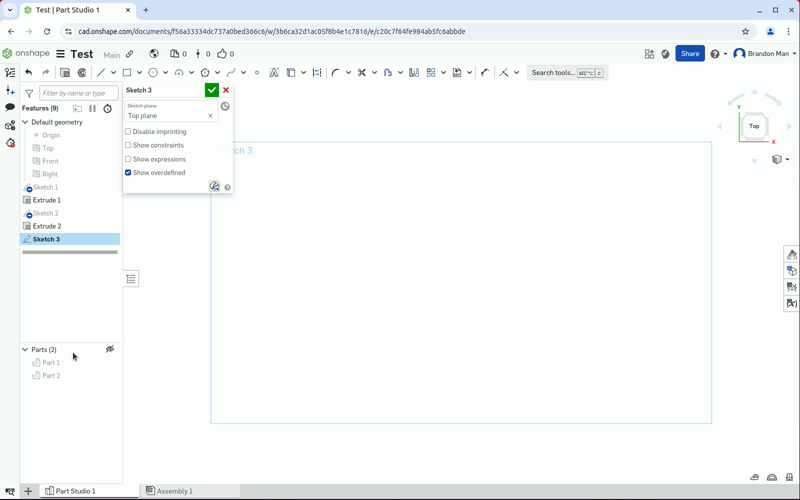
key(l)
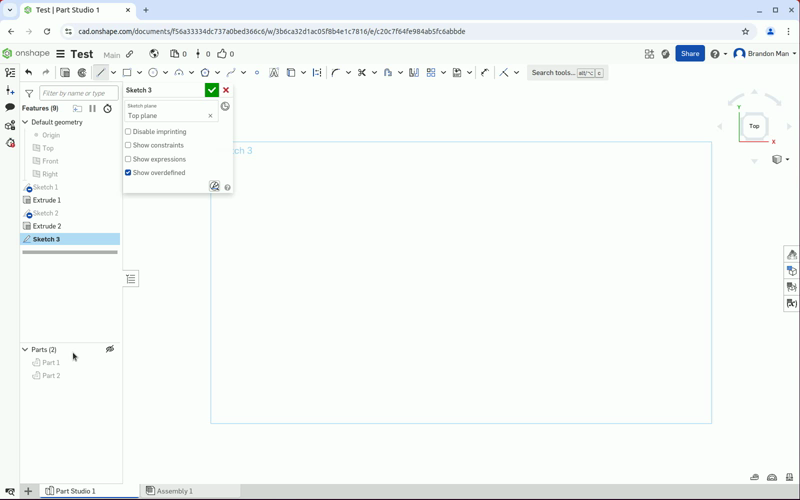
key_down(shift)
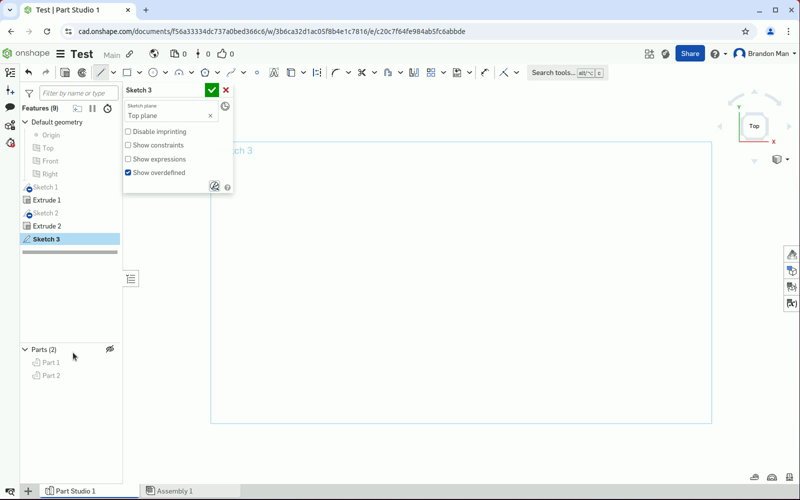
mouse_move(348, 244)
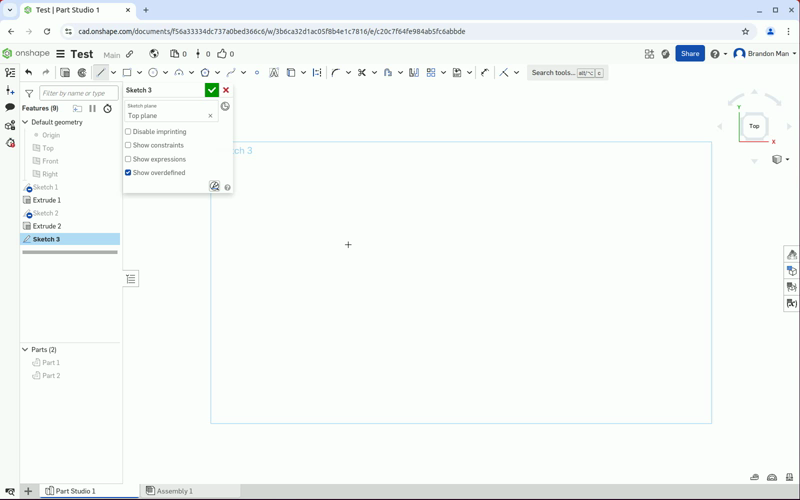
click(348, 244)
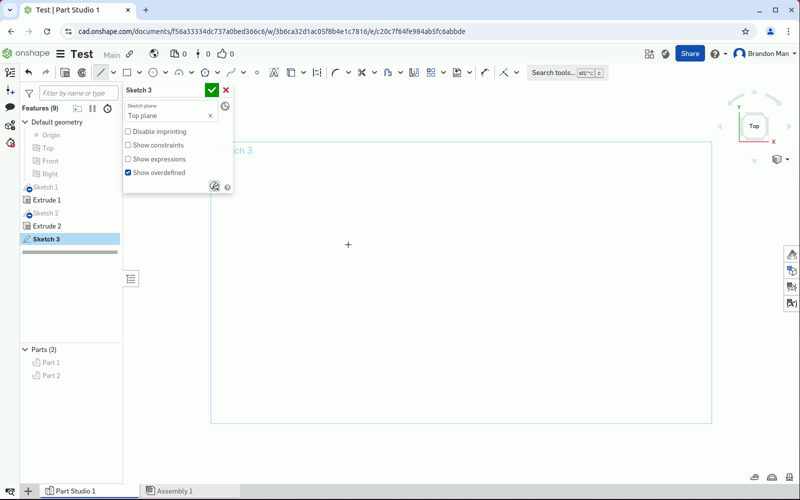
key_up(shift)
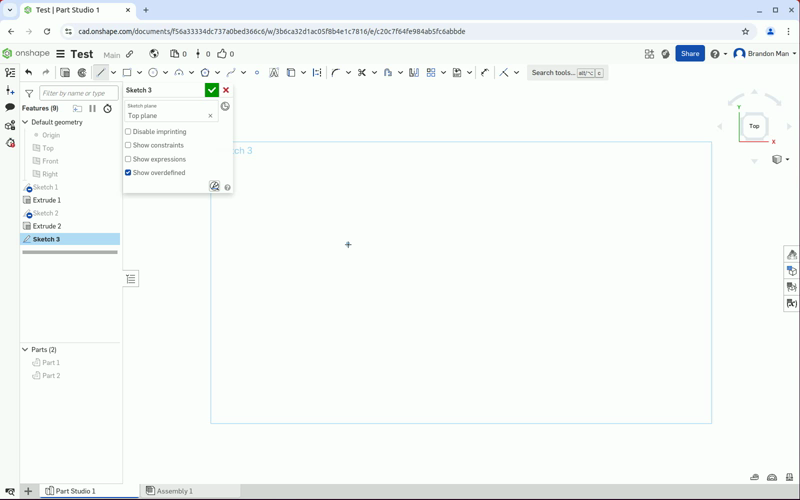
key_down(shift)
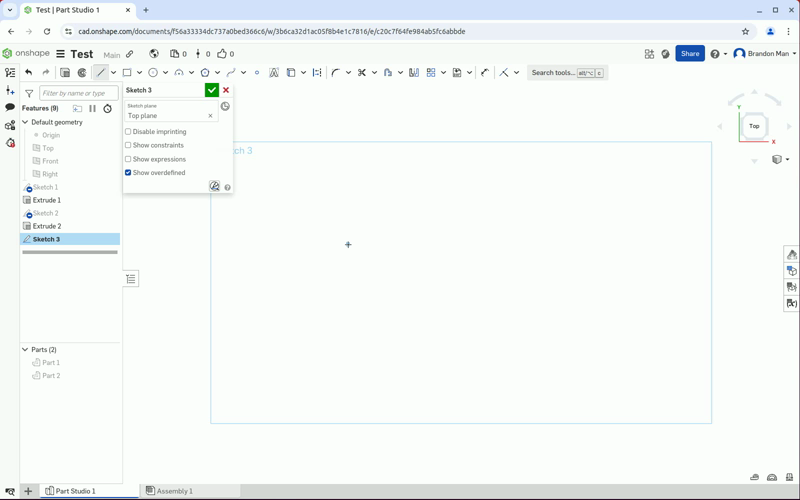
mouse_move(378, 244)
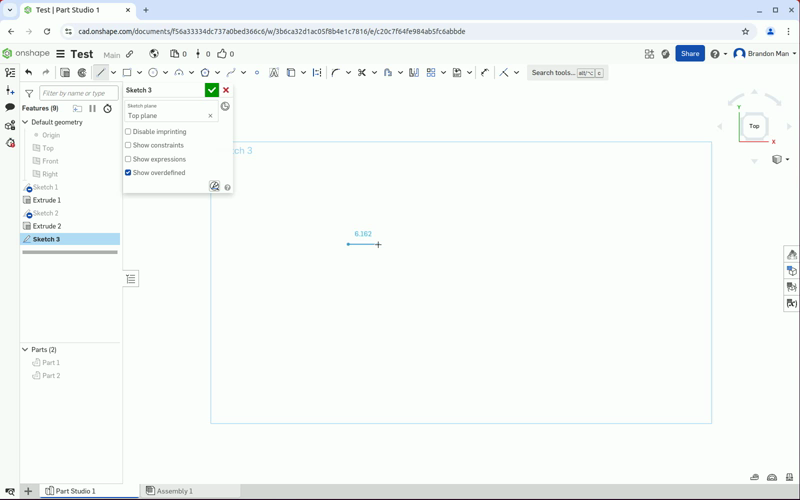
mouse_move(376, 244)
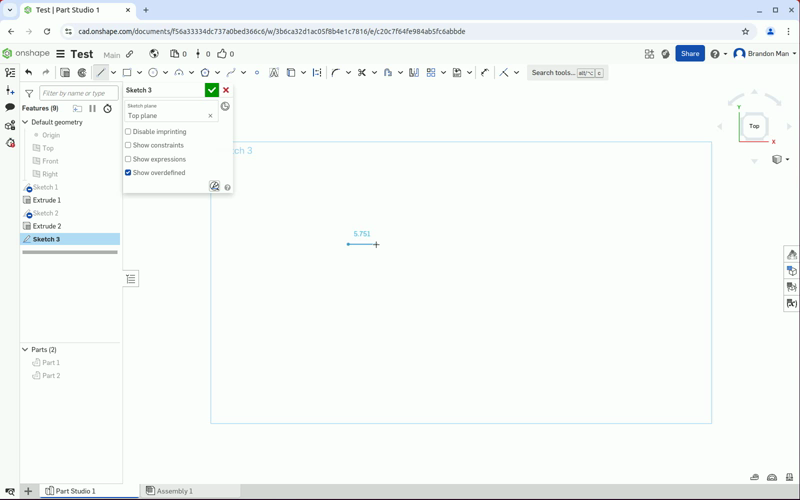
click(376, 244)
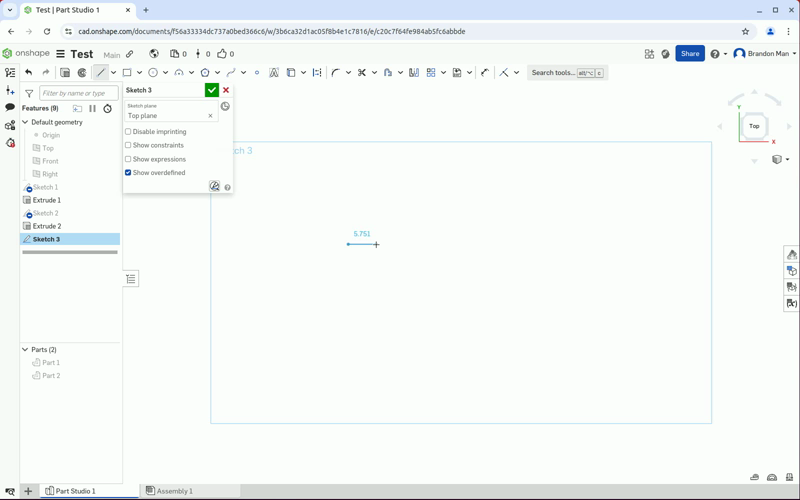
key_up(shift)
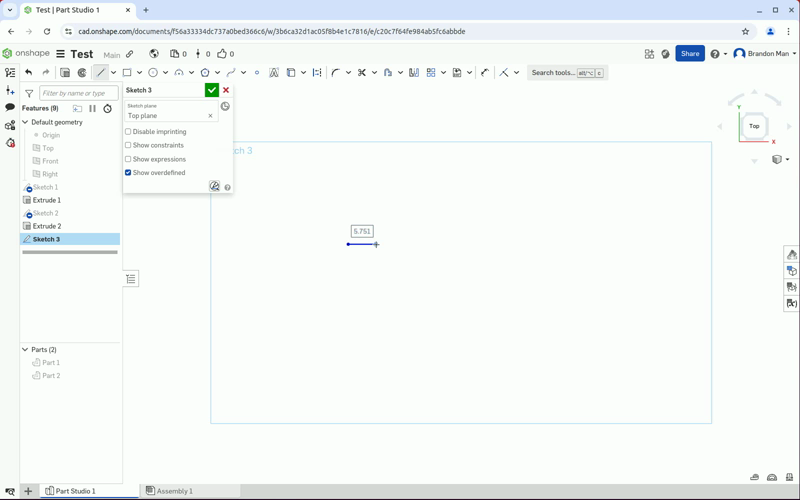
key_down(shift)
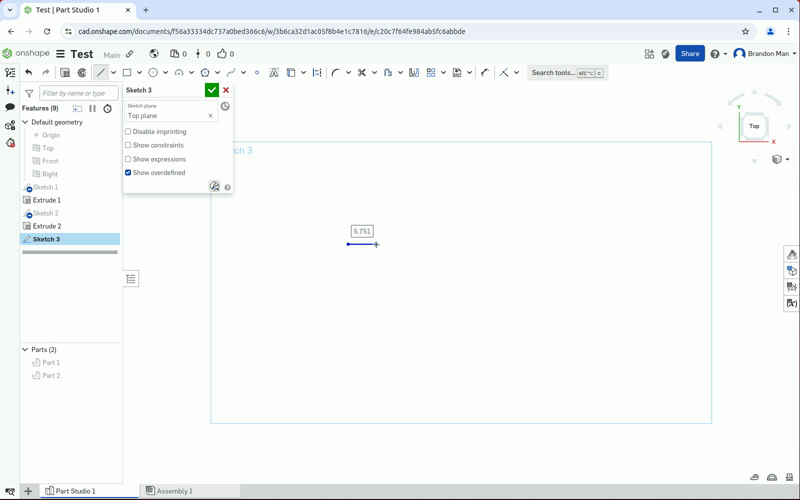
mouse_move(406, 244)
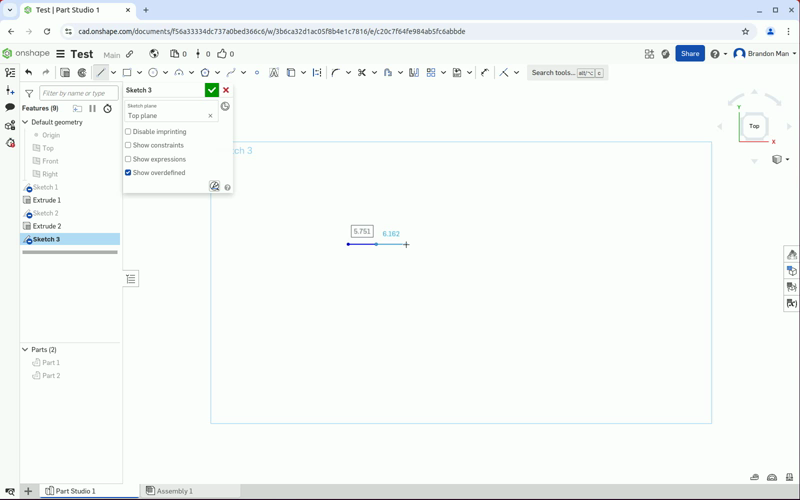
mouse_move(376, 237)
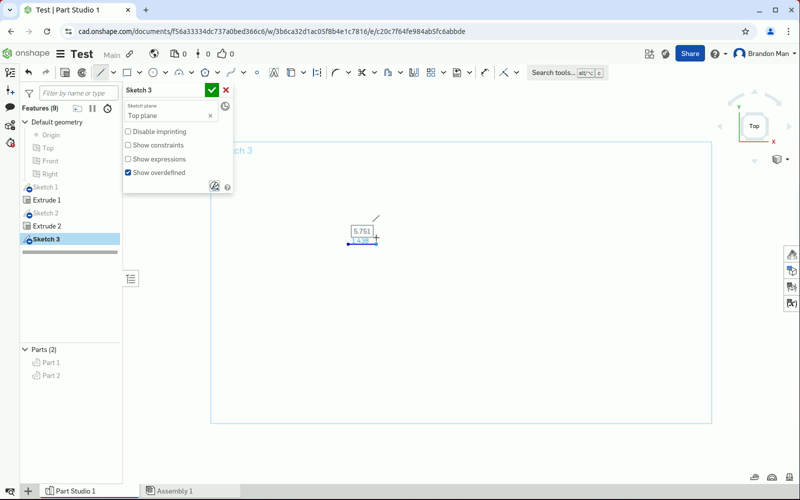
scroll(6)
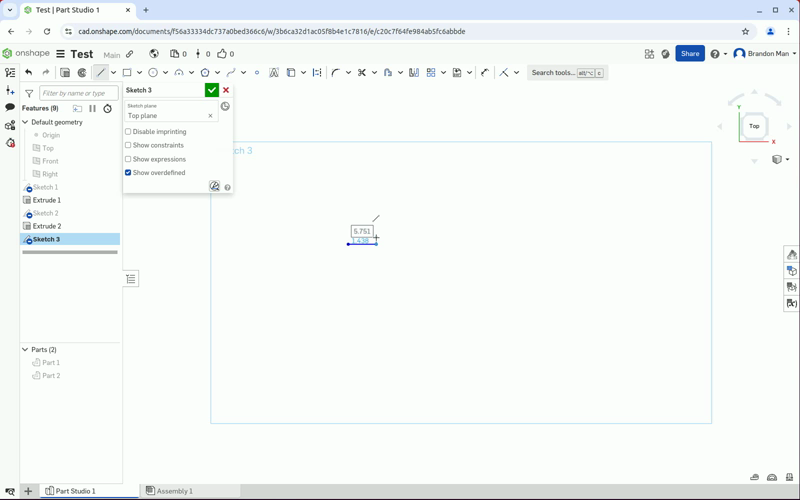
scroll(6)
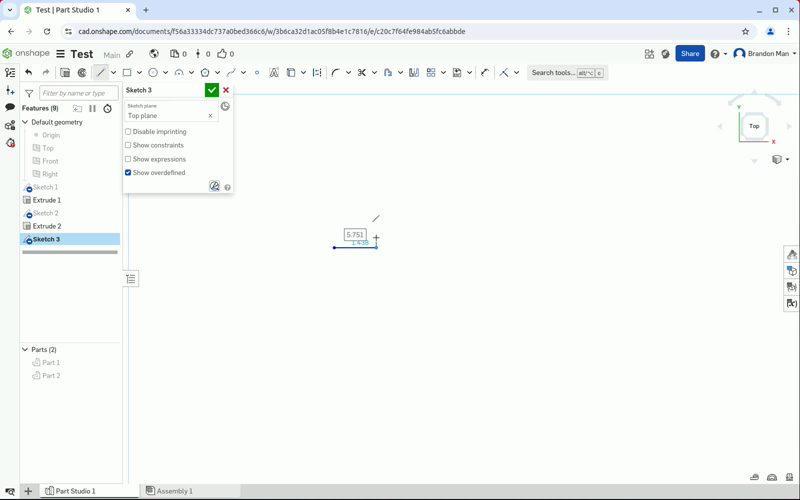
scroll(6)
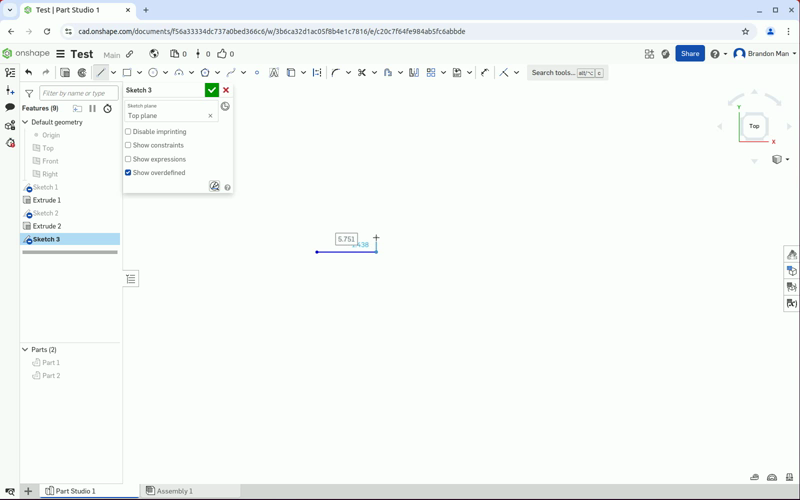
scroll(6)
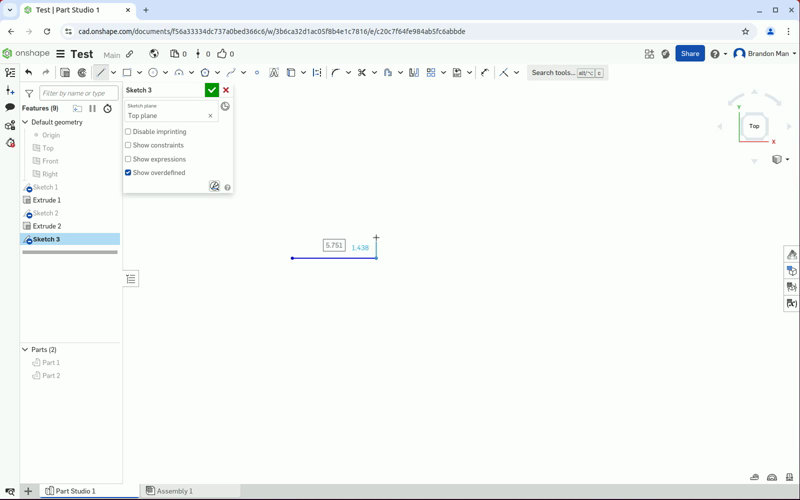
scroll(6)
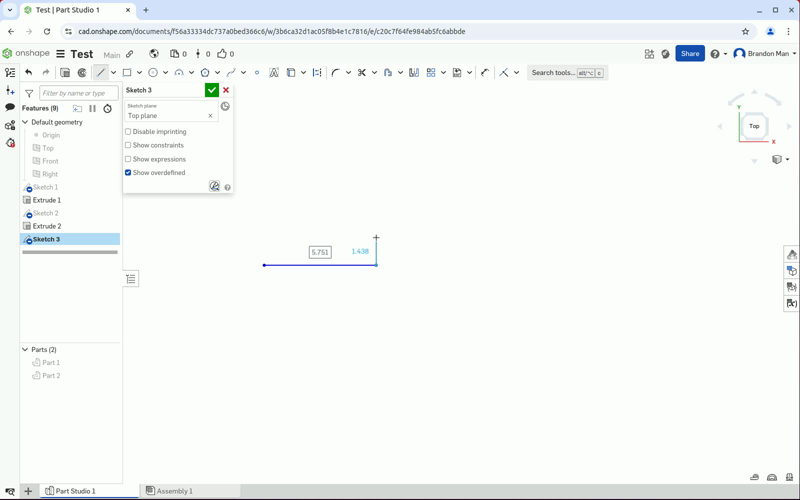
scroll(6)
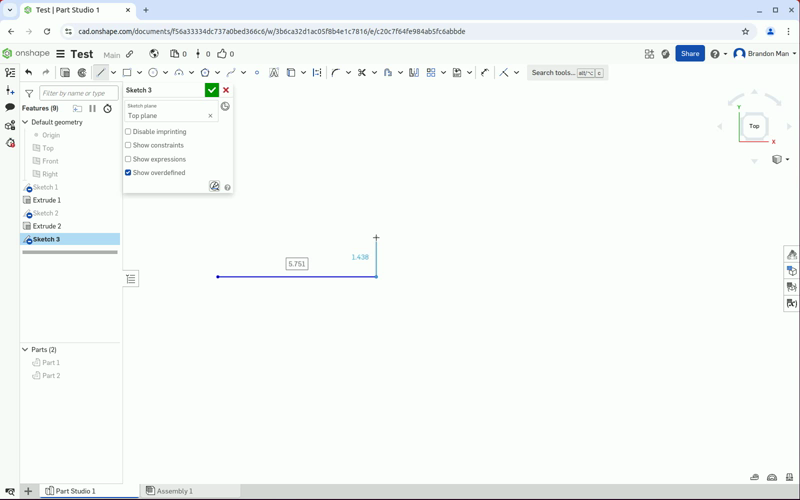
scroll(6)
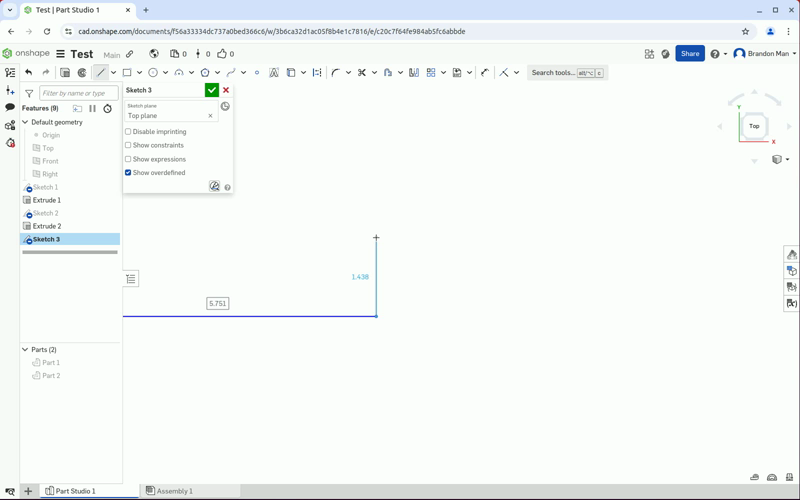
click(376, 237)
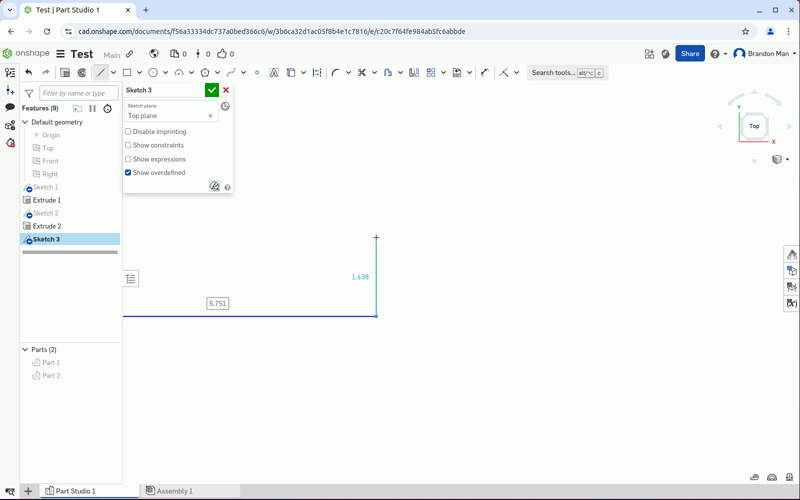
scroll(-6)
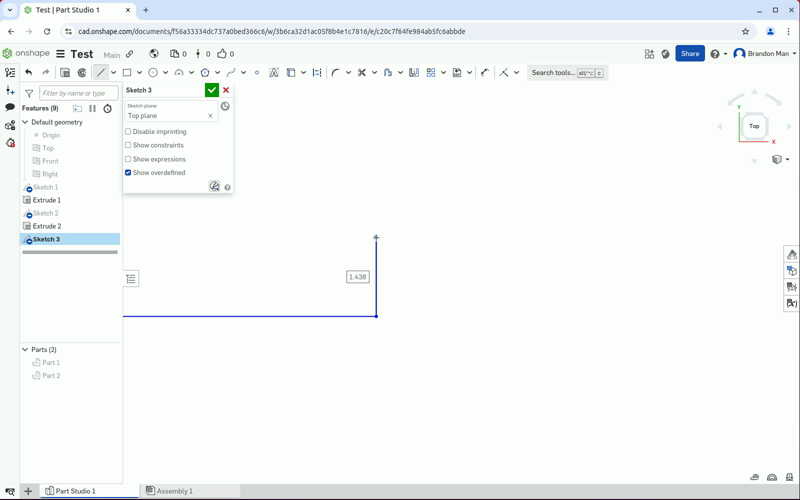
scroll(-6)
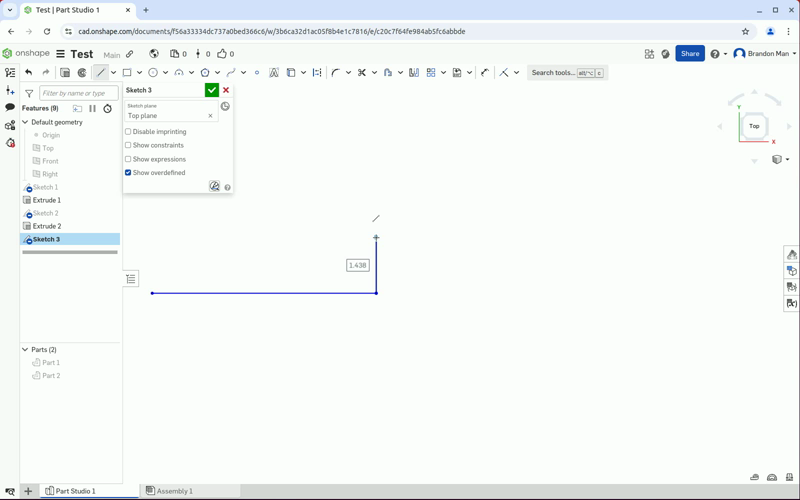
scroll(-6)
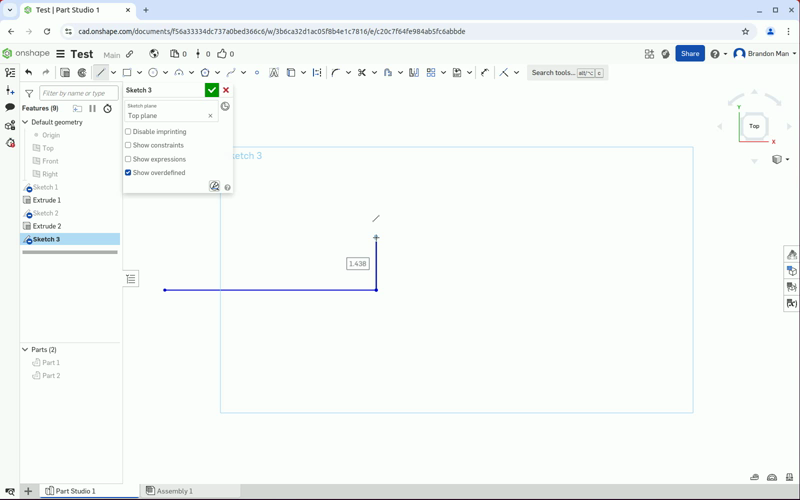
scroll(-6)
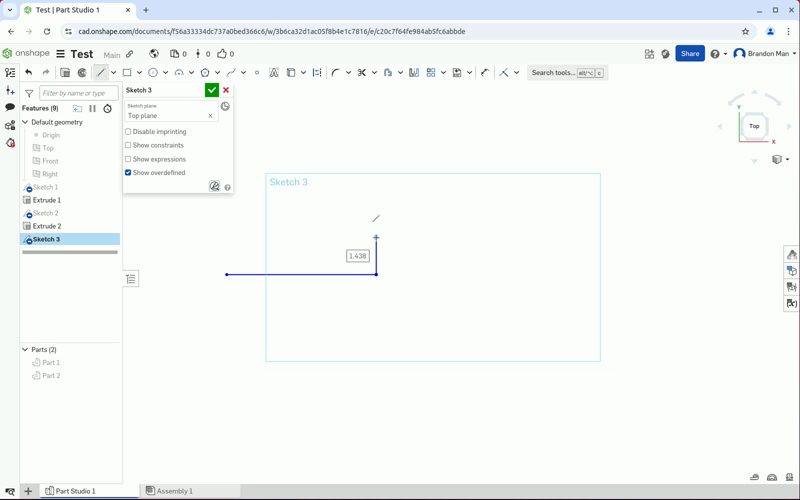
scroll(-6)
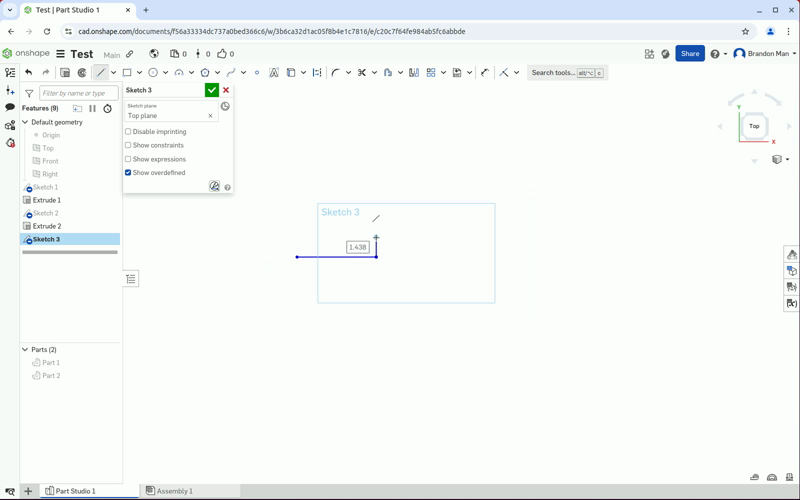
scroll(-6)
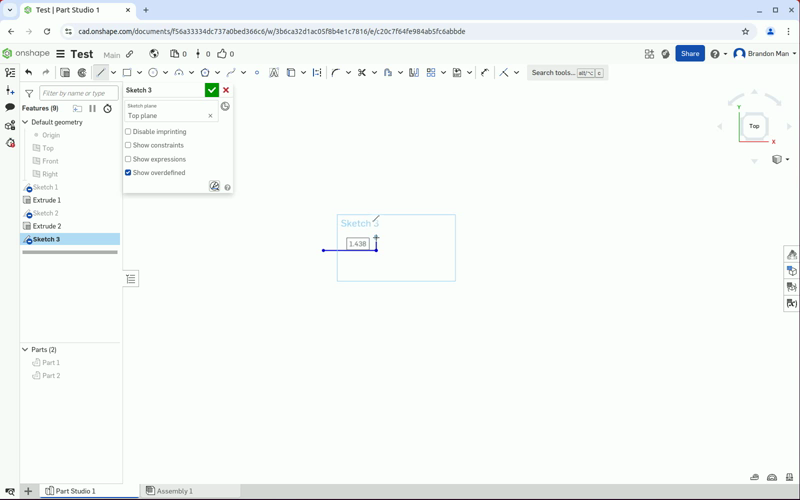
scroll(-6)
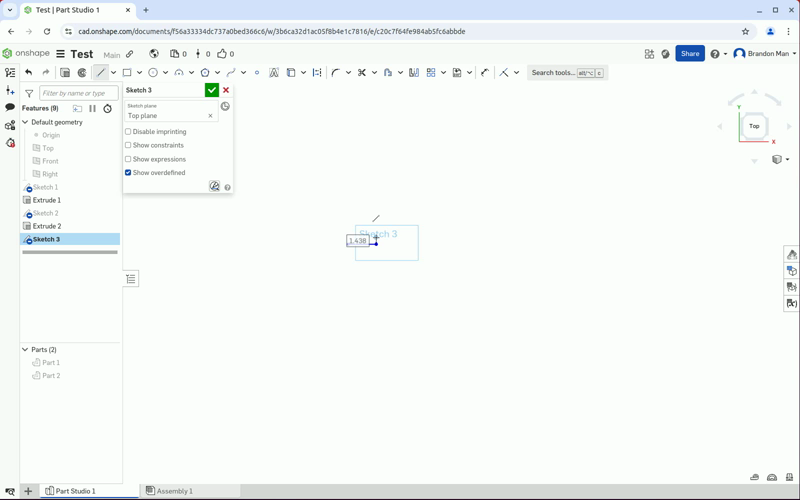
key_up(shift)
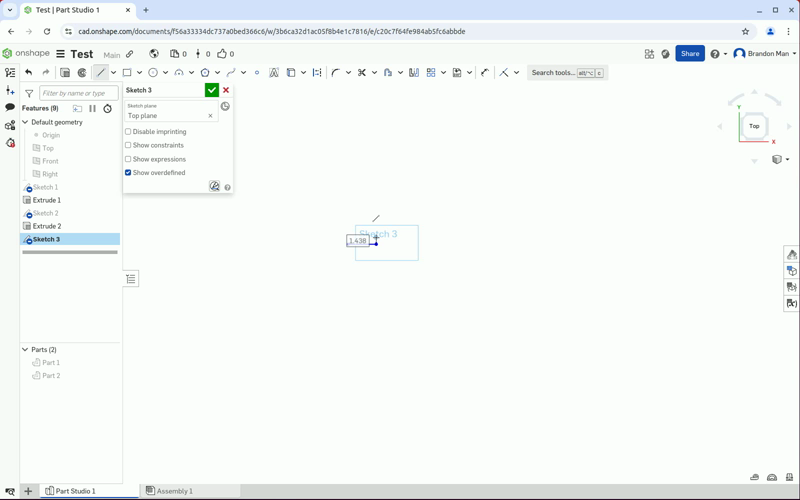
key_down(shift)
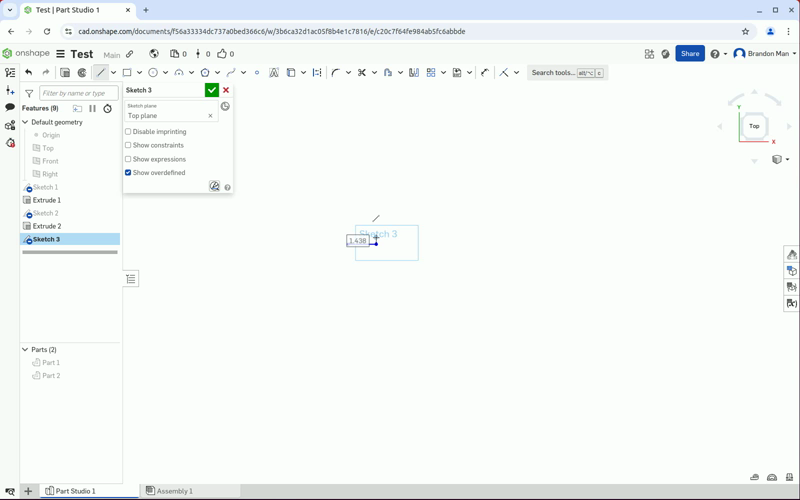
mouse_move(406, 237)
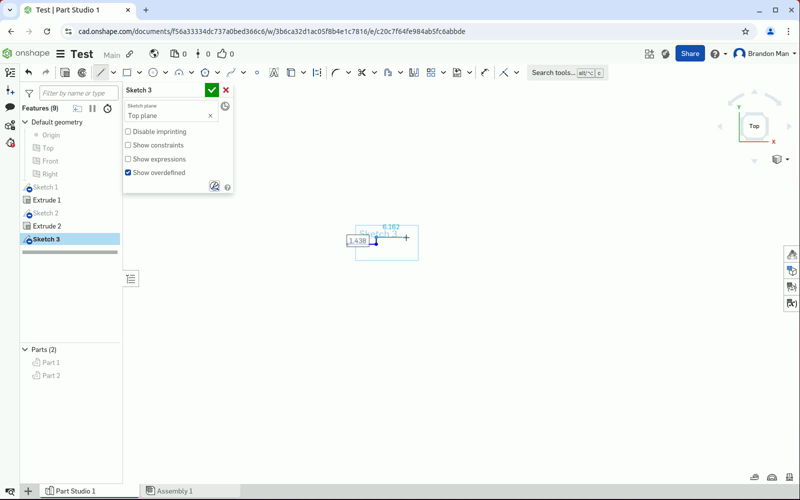
mouse_move(355, 237)
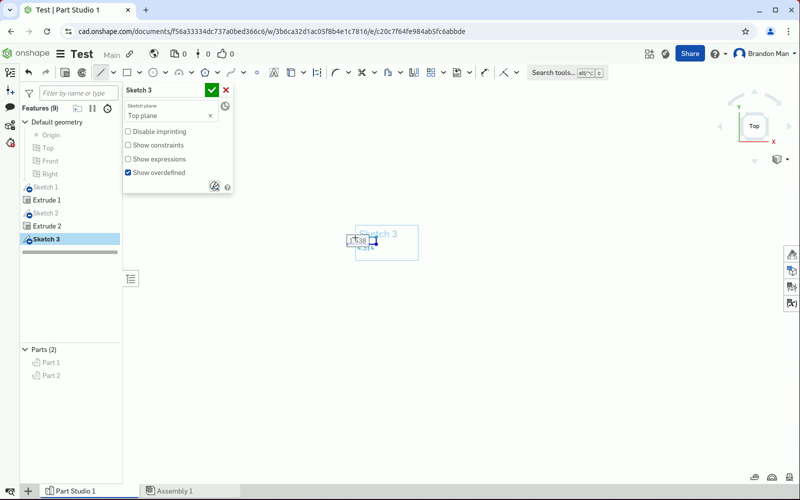
click(355, 237)
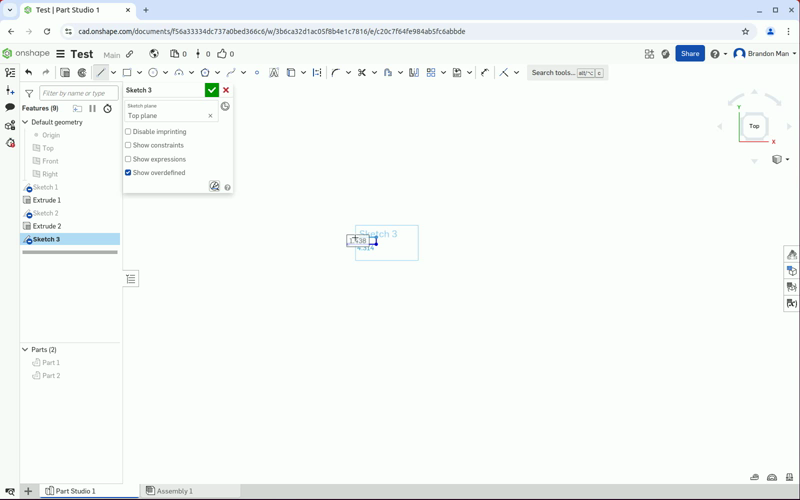
key_up(shift)
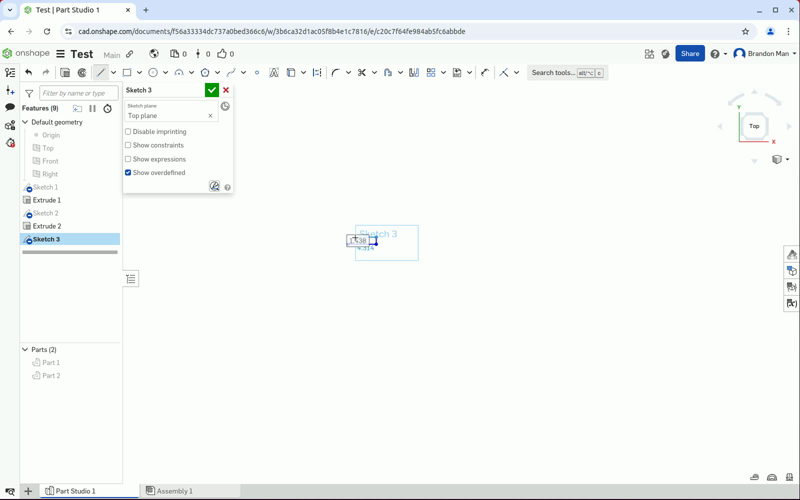
key_down(shift)
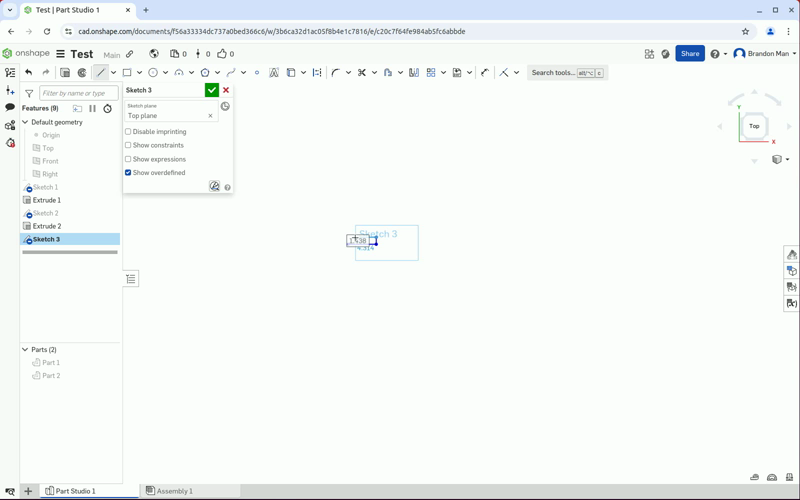
mouse_move(385, 237)
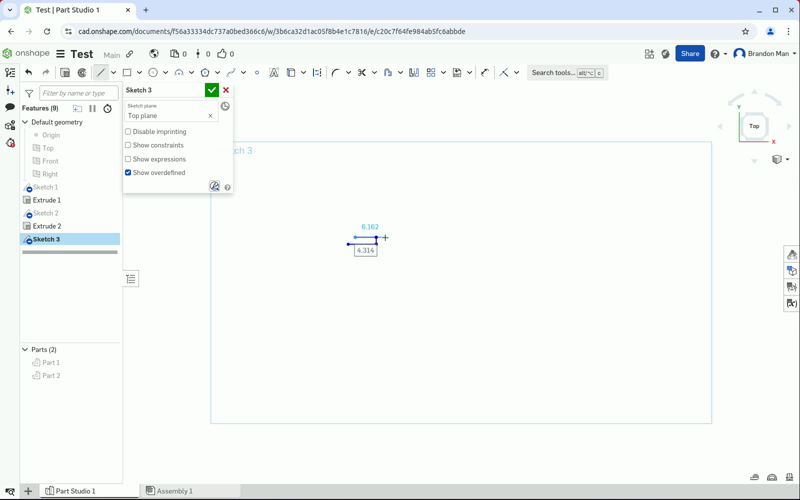
mouse_move(355, 216)
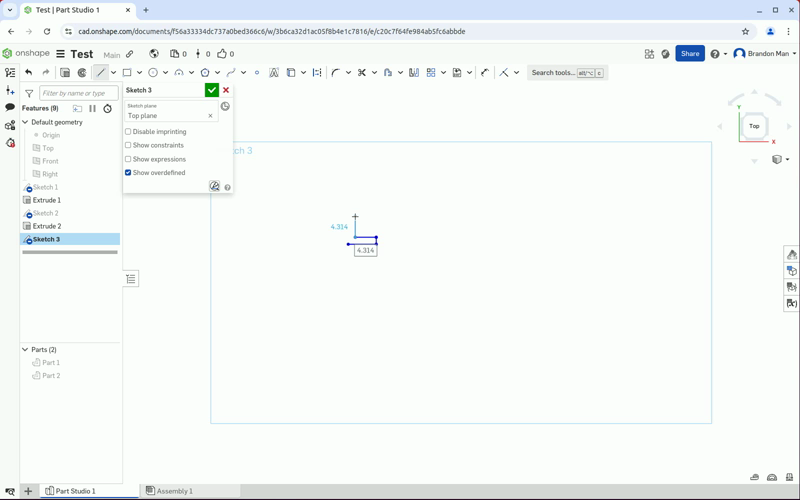
click(355, 216)
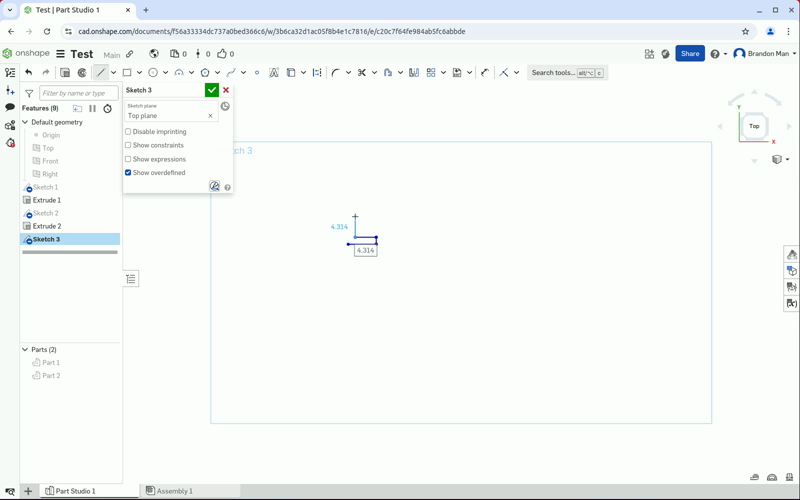
key_up(shift)
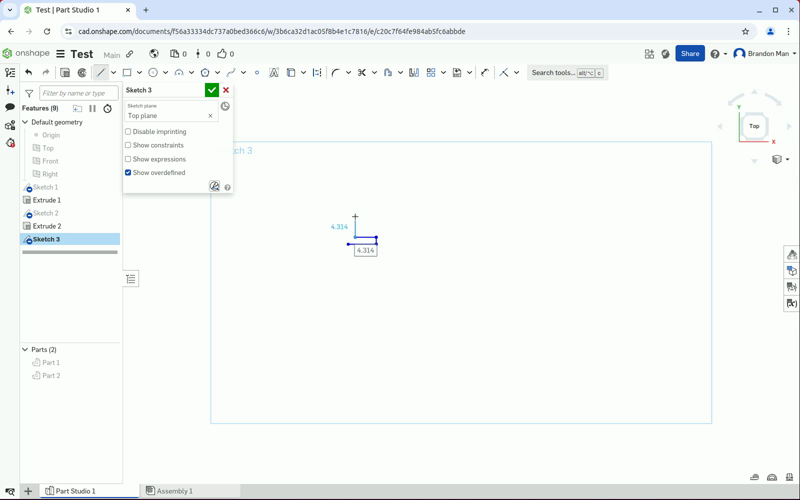
key_down(shift)
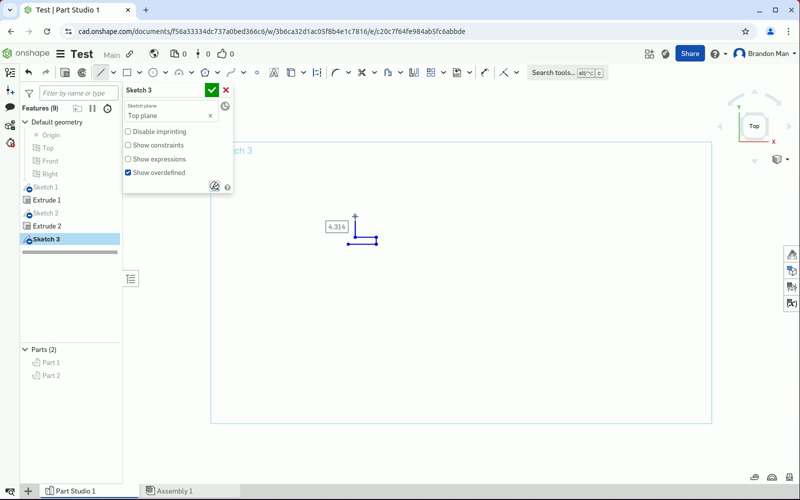
mouse_move(385, 216)
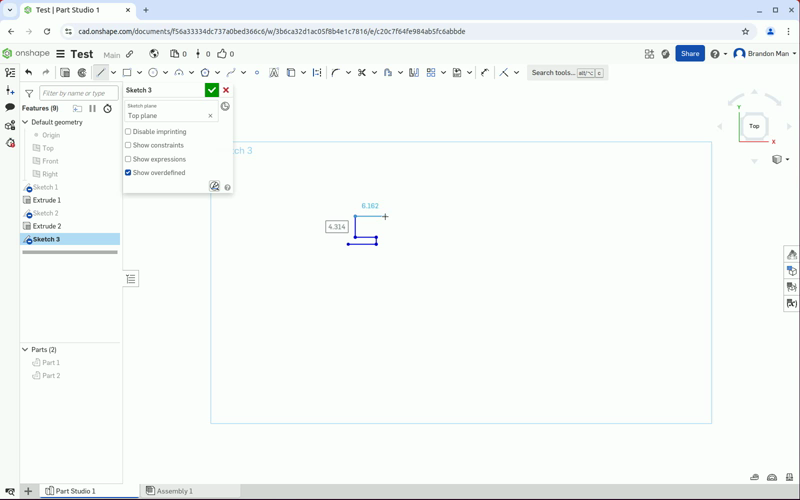
mouse_move(348, 216)
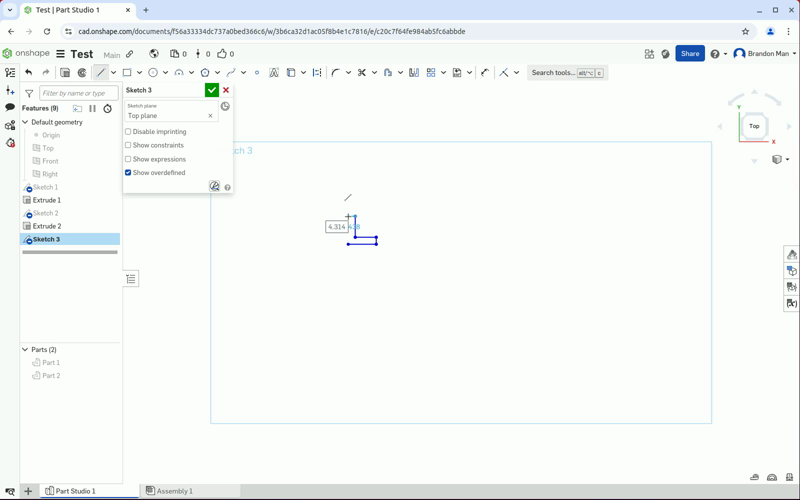
scroll(6)
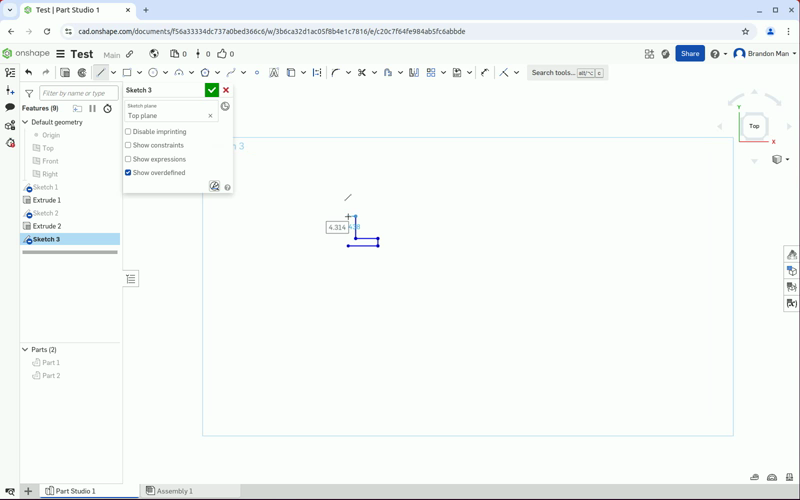
scroll(6)
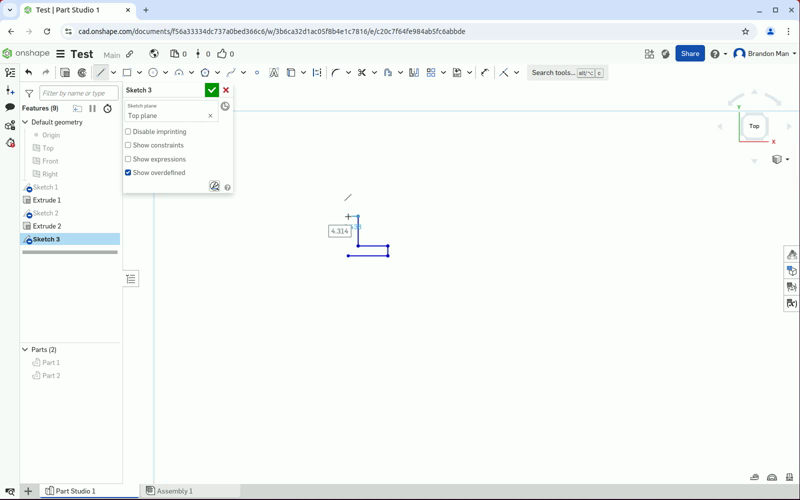
scroll(6)
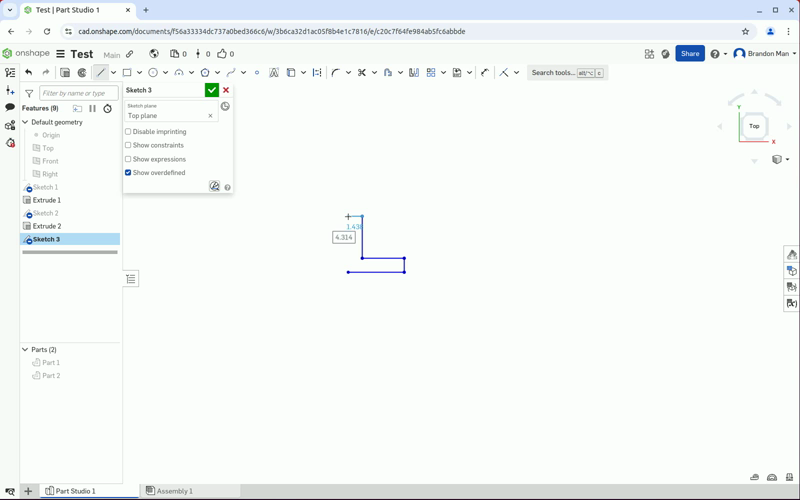
scroll(6)
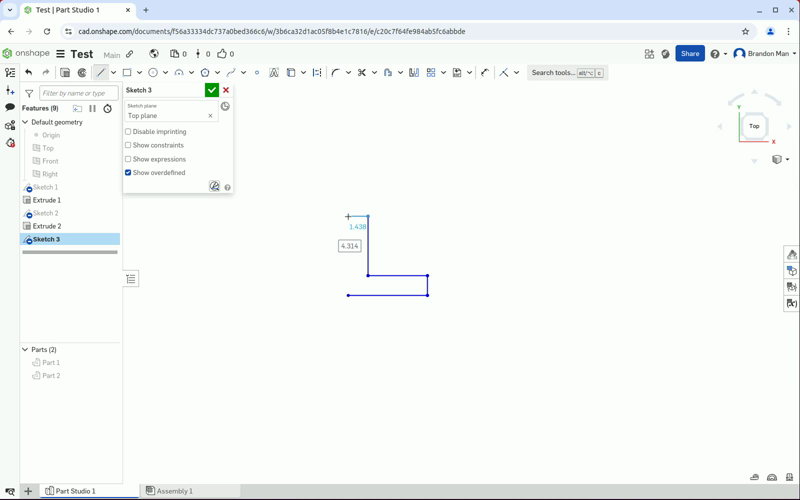
scroll(6)
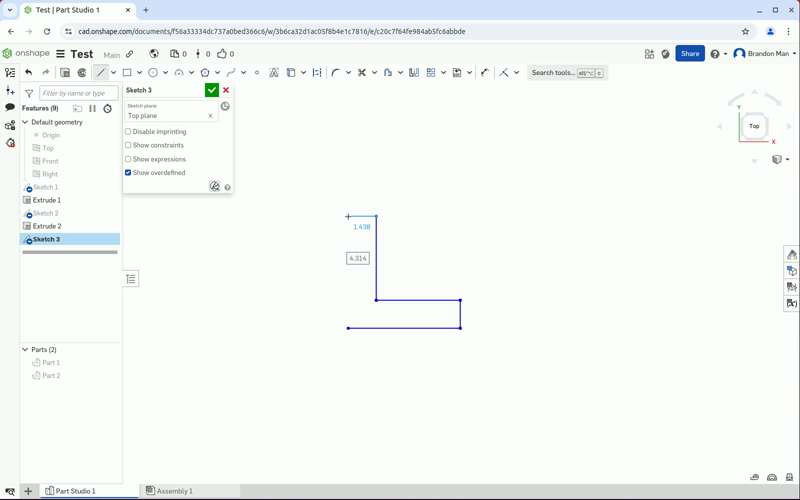
scroll(6)
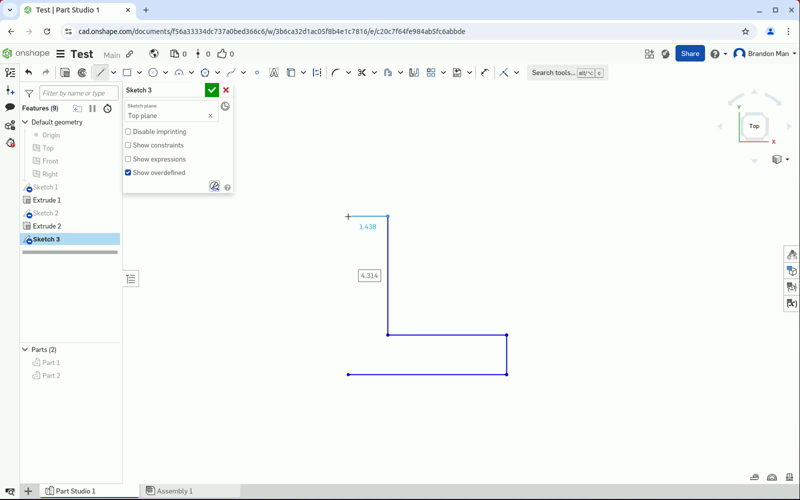
scroll(6)
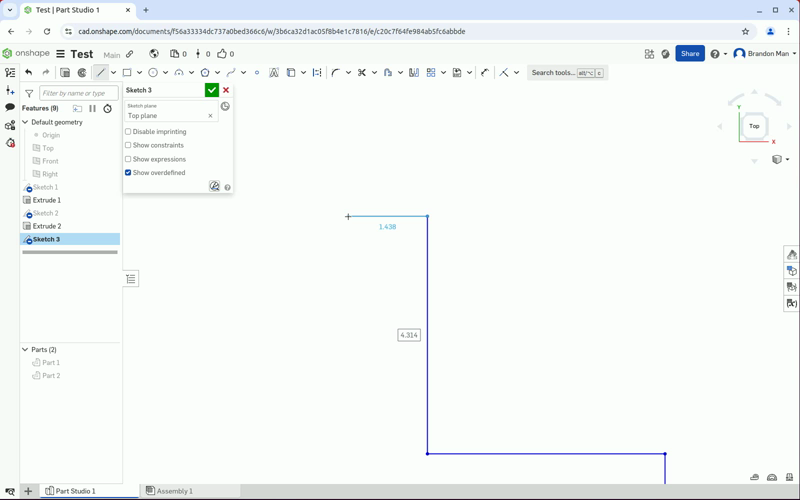
click(348, 216)
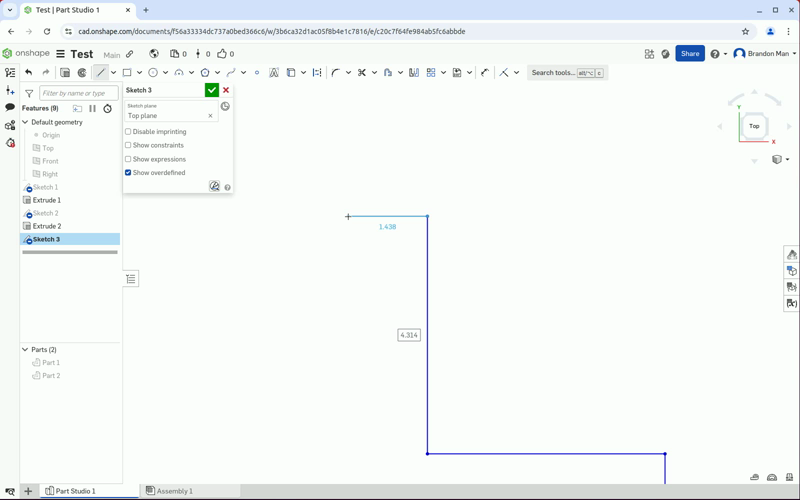
scroll(-6)
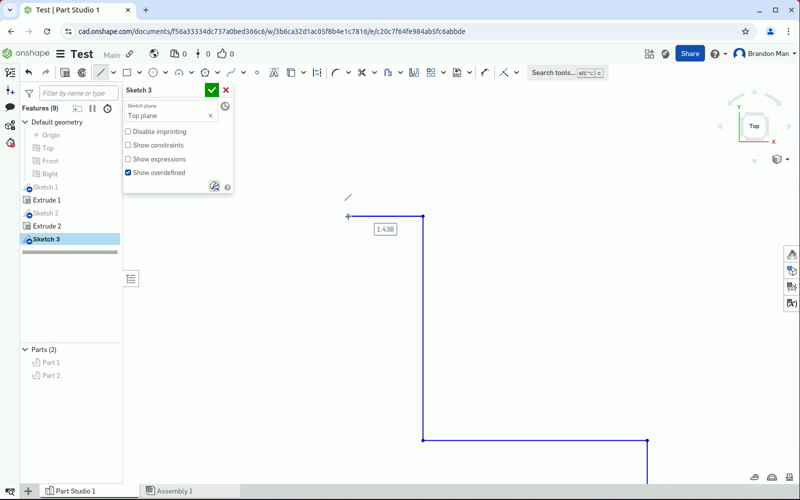
scroll(-6)
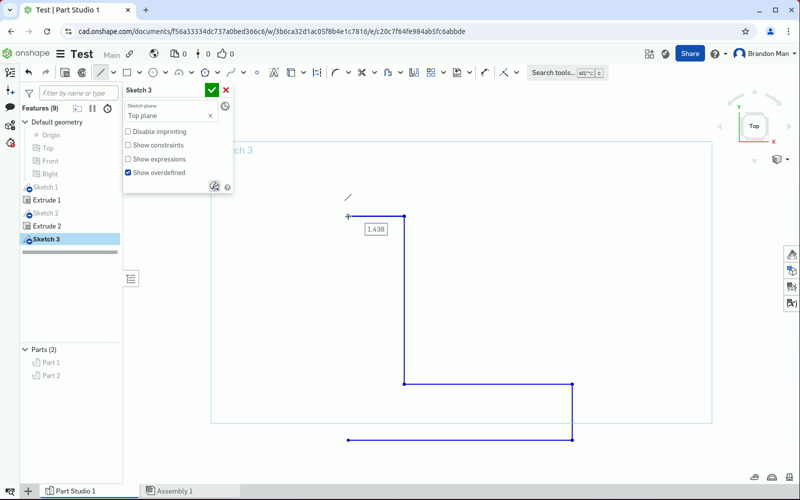
scroll(-6)
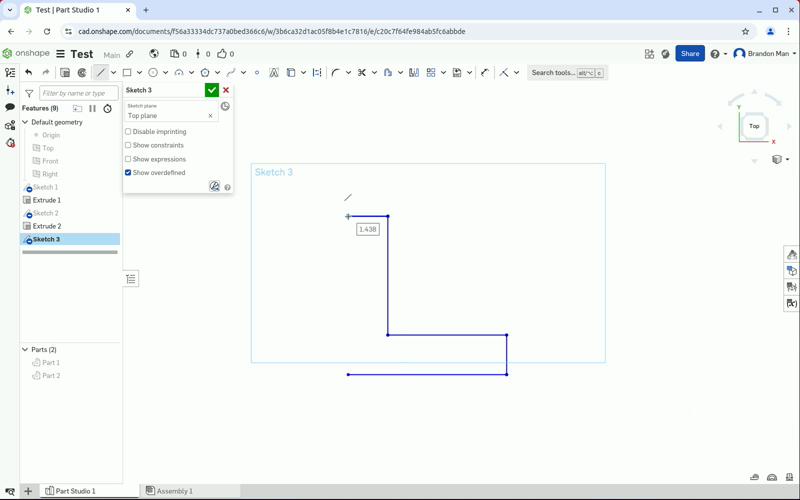
scroll(-6)
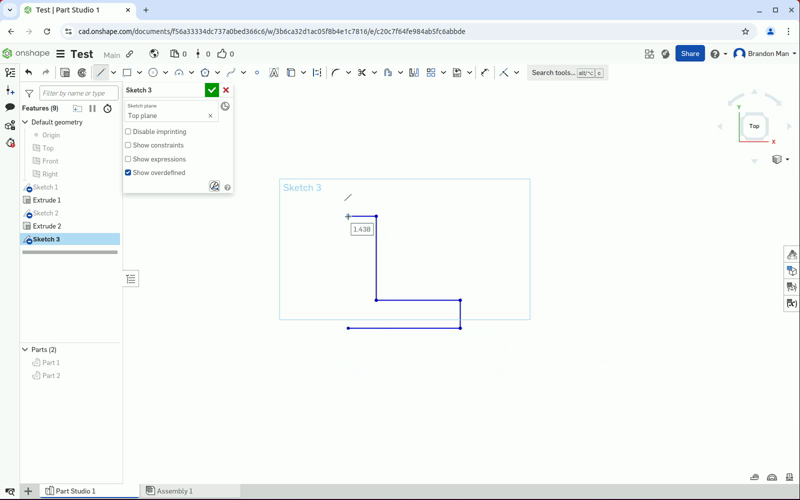
scroll(-6)
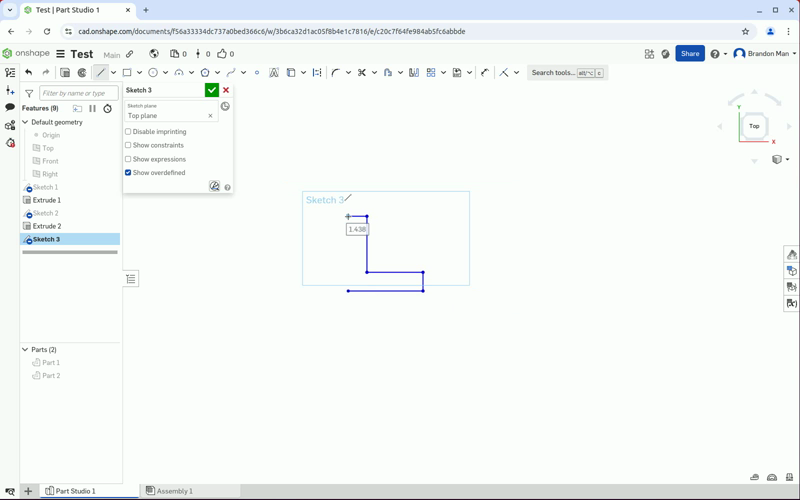
scroll(-6)
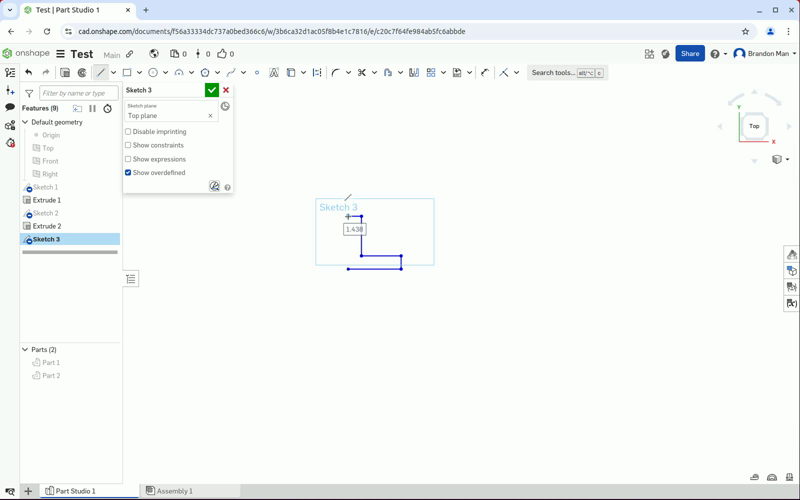
scroll(-6)
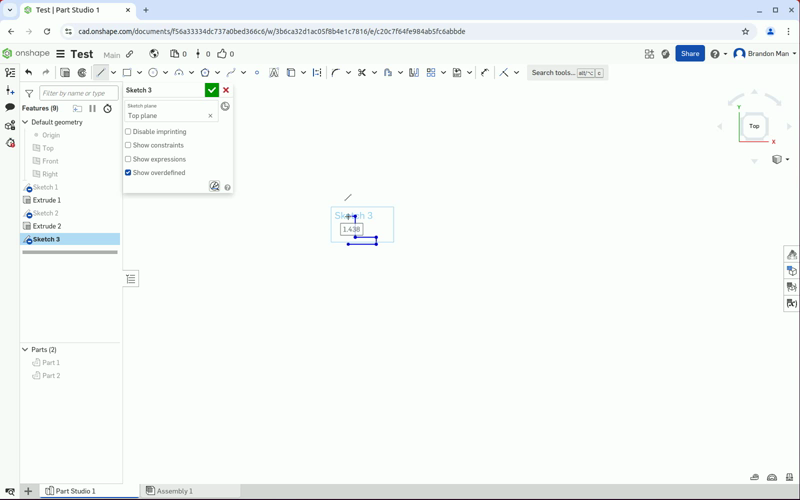
key_up(shift)
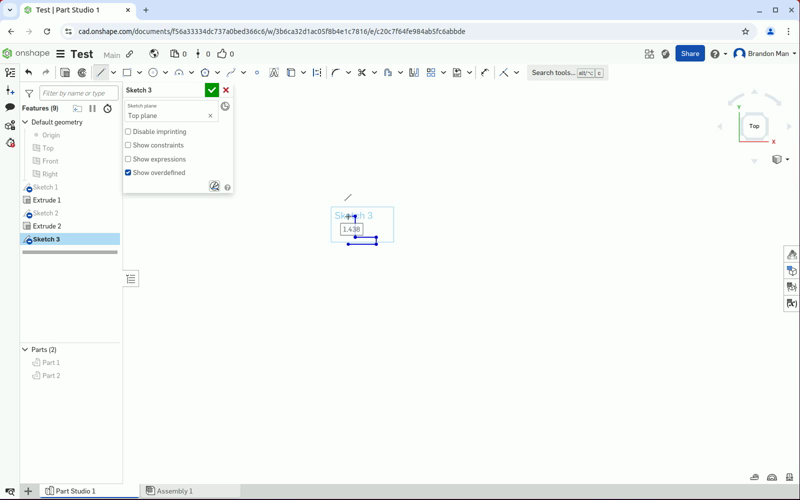
mouse_move(378, 216)
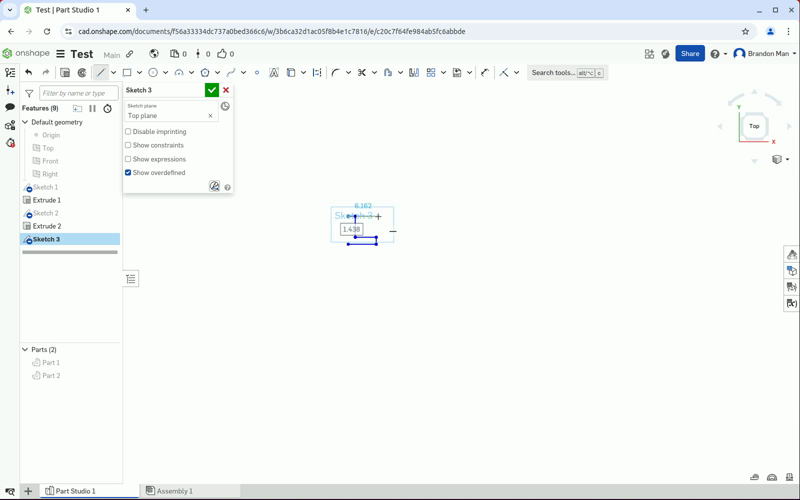
key_down(shift)
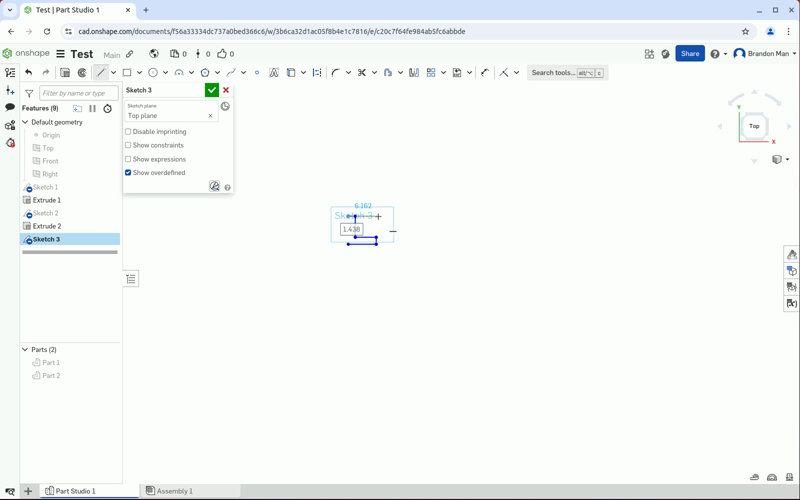
mouse_move(348, 244)
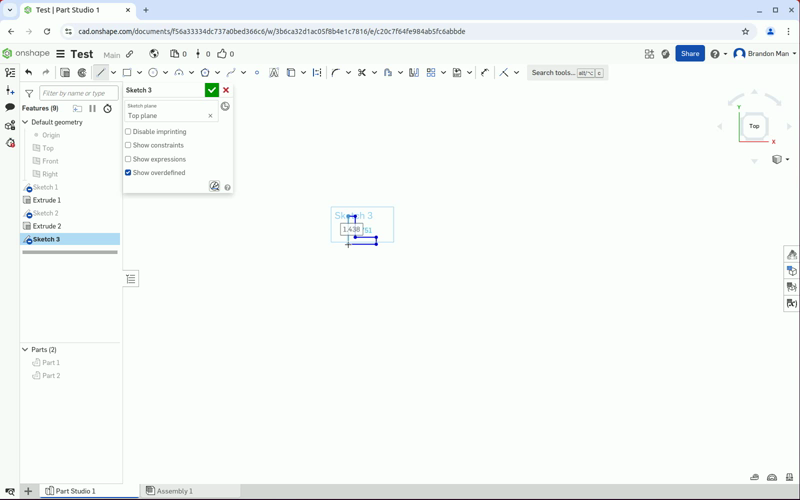
key_up(shift)
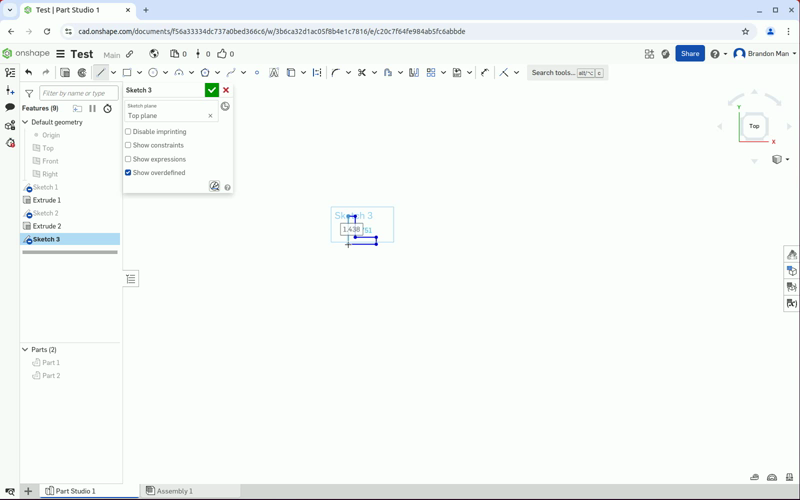
click(348, 244)
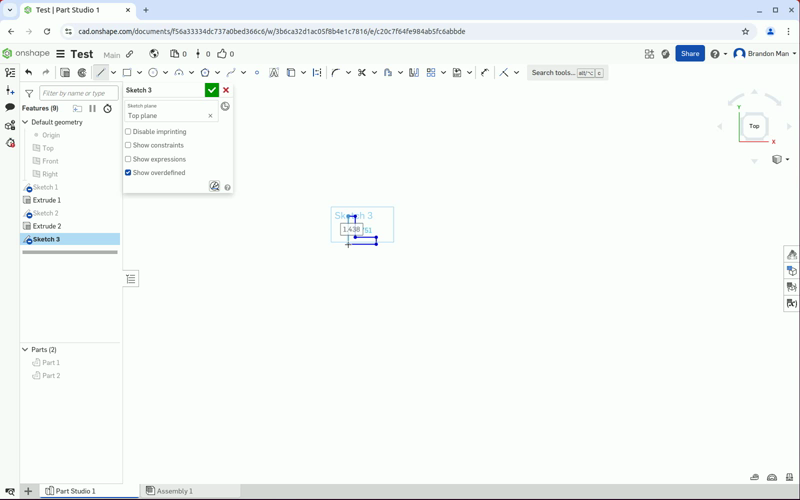
key(esc)
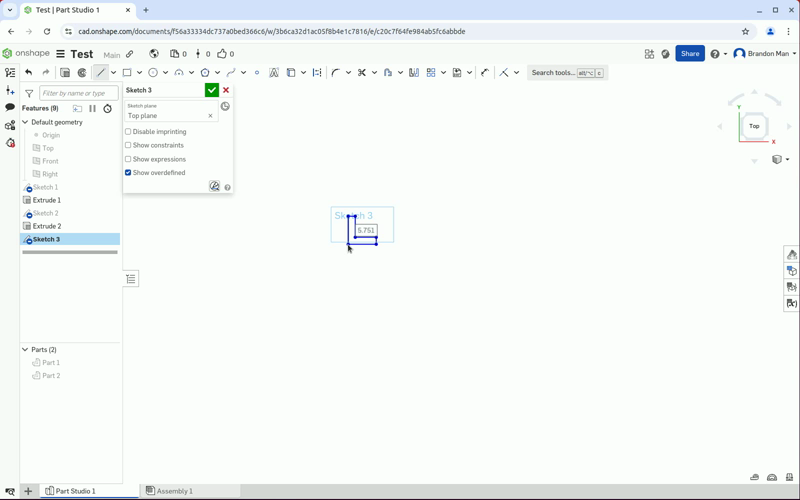
mouse_move(358, 237)
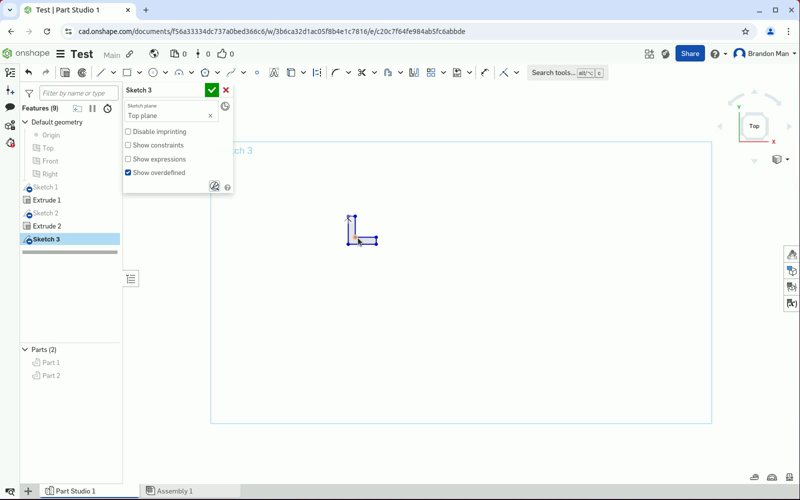
scroll(6)
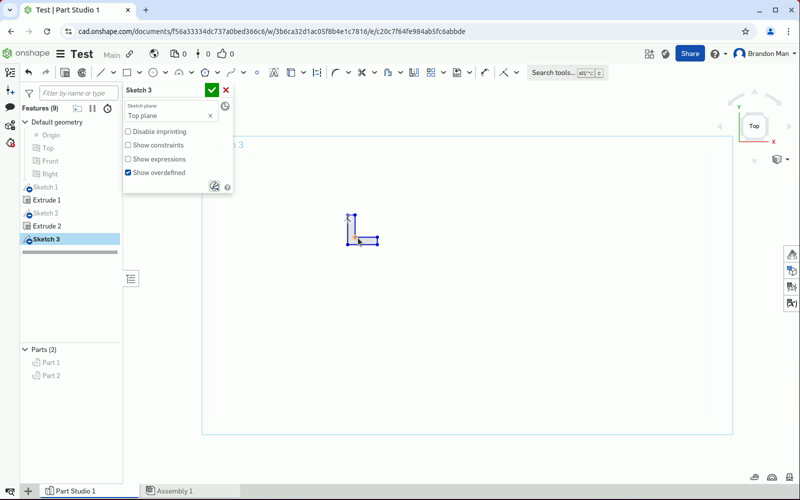
scroll(6)
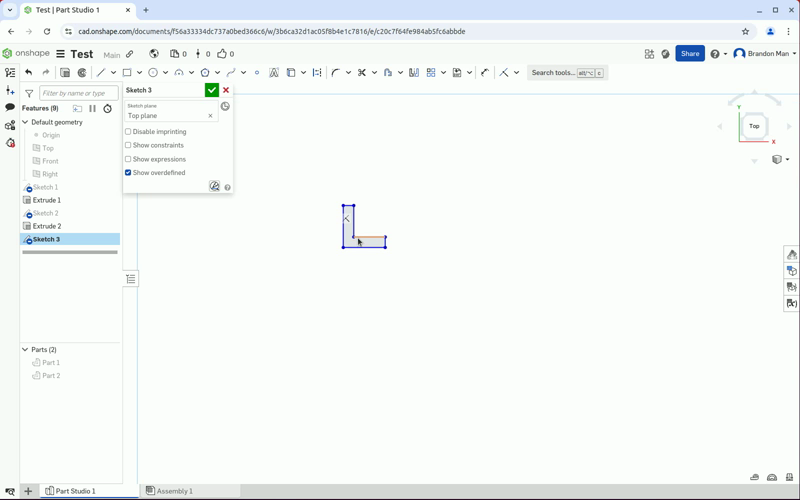
scroll(6)
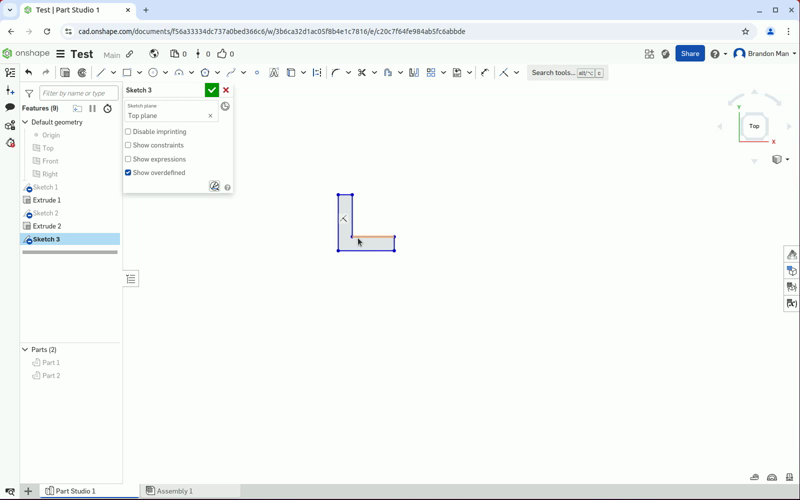
scroll(6)
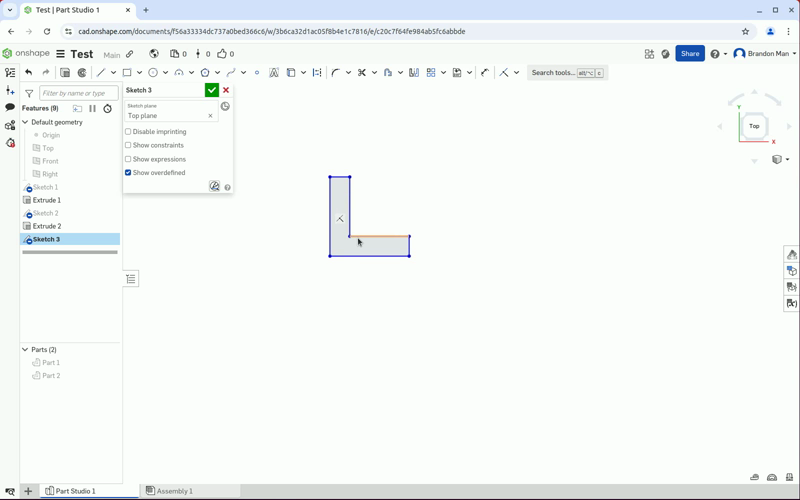
scroll(6)
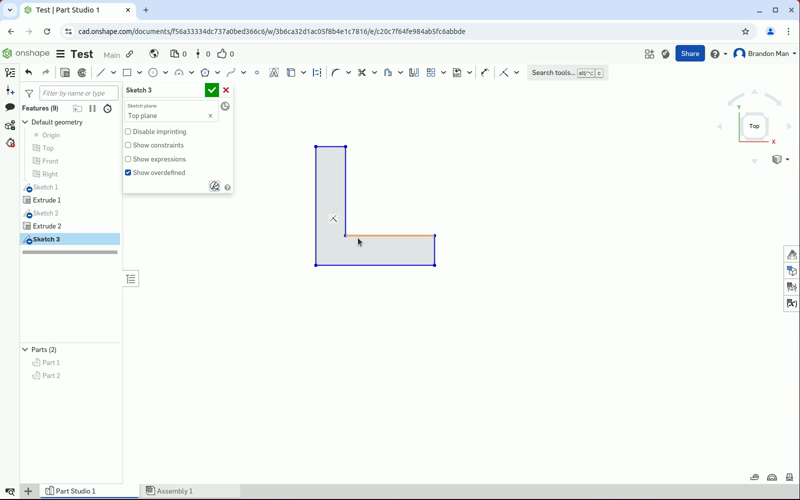
scroll(6)
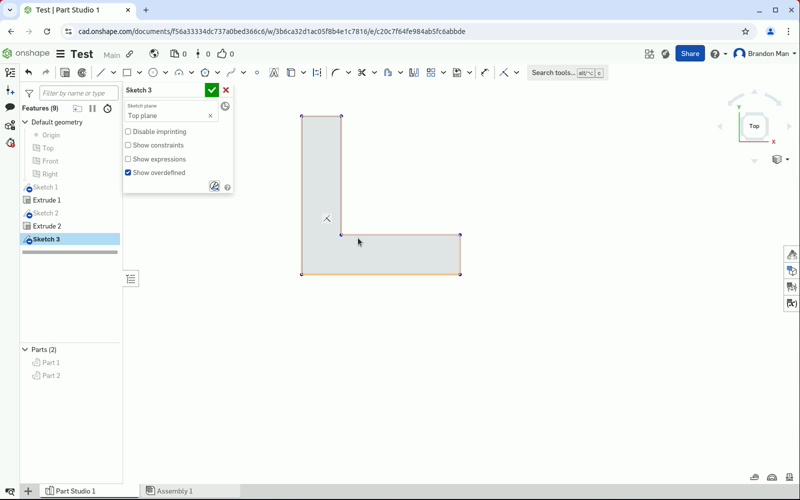
scroll(6)
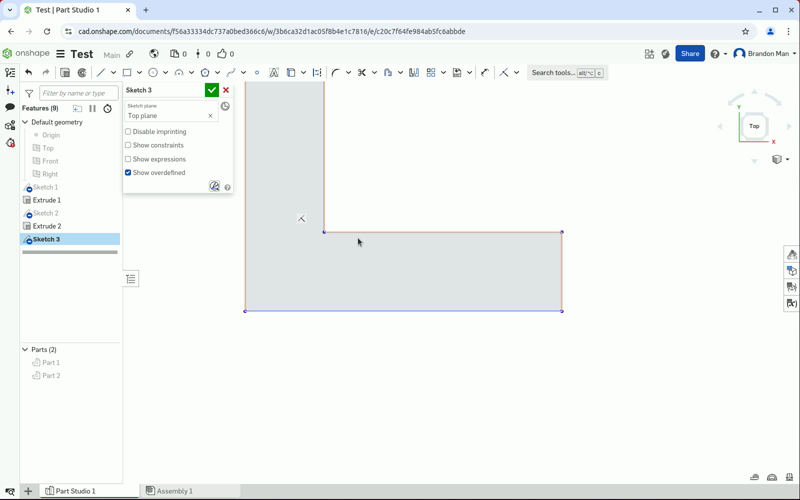
click(358, 237)
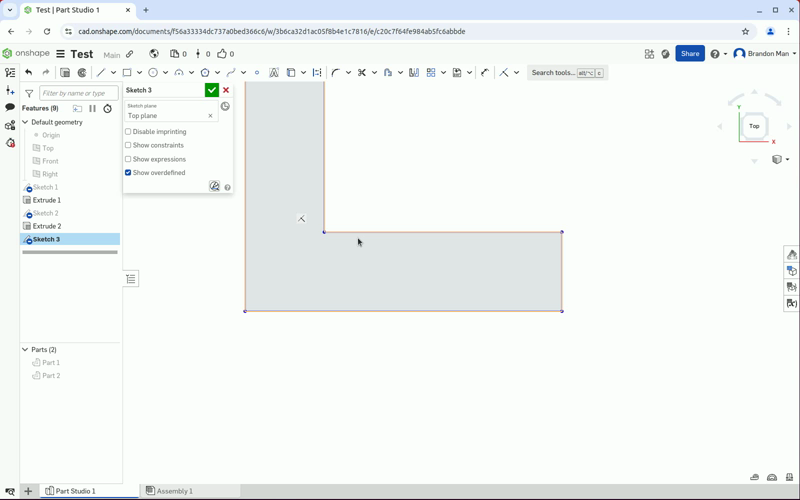
scroll(-6)
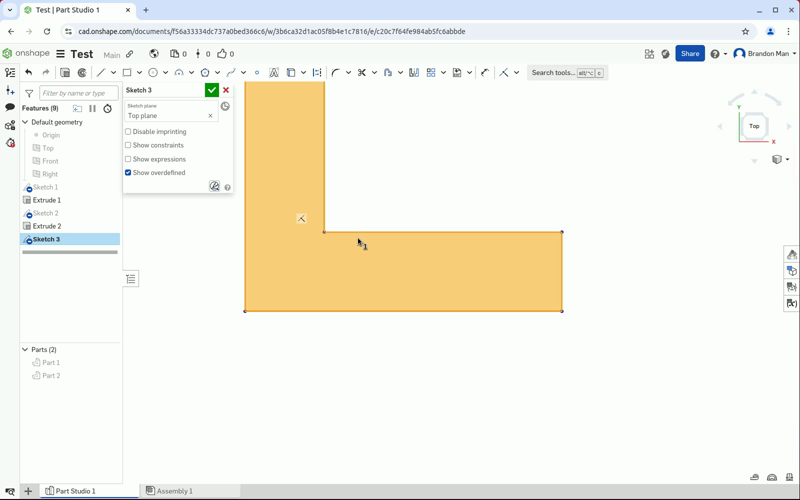
scroll(-6)
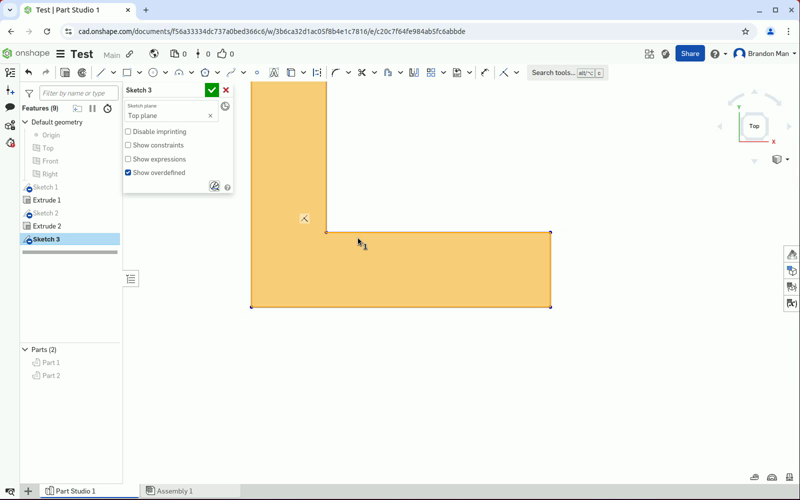
scroll(-6)
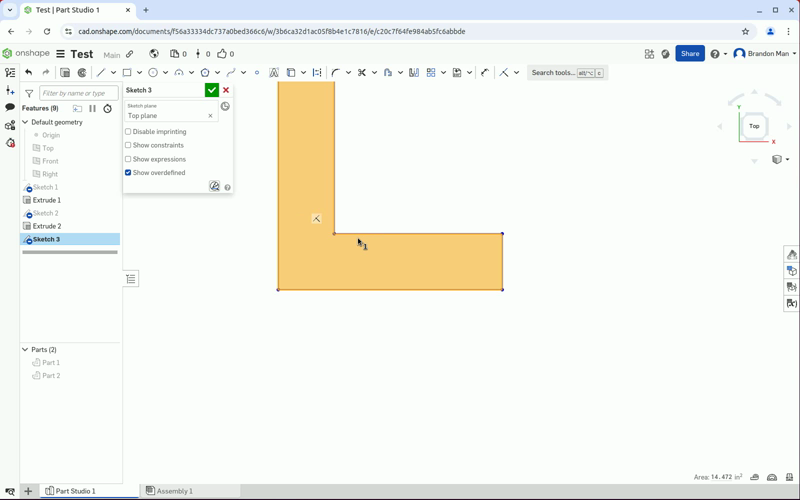
scroll(-6)
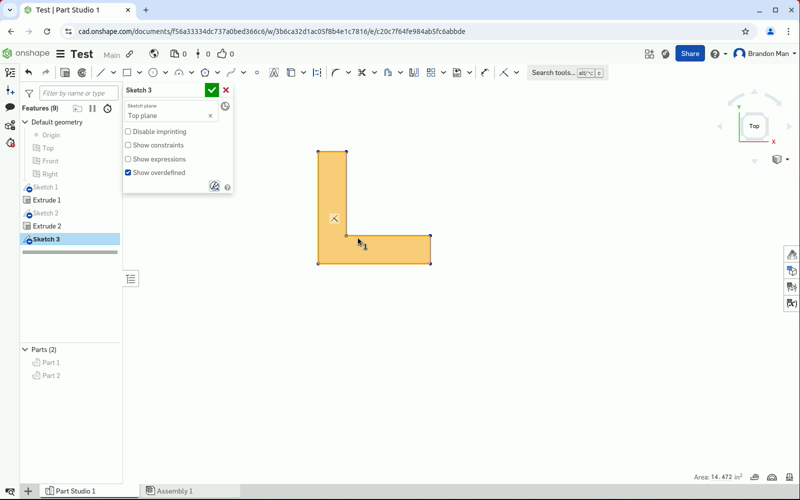
scroll(-6)
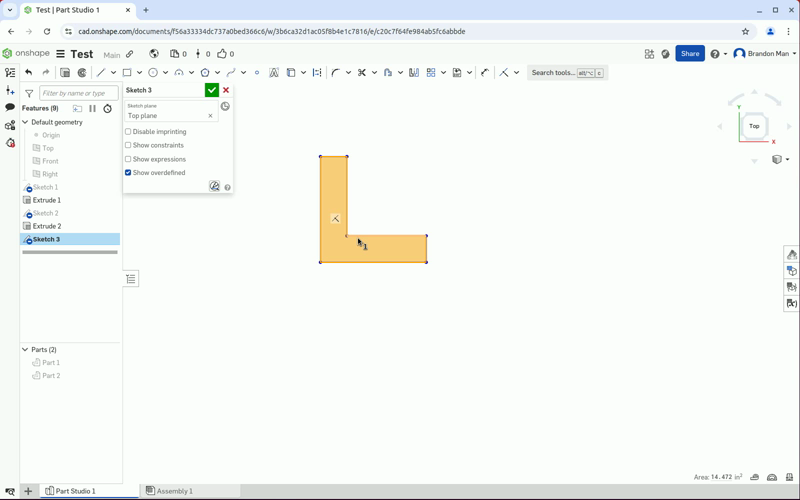
scroll(-6)
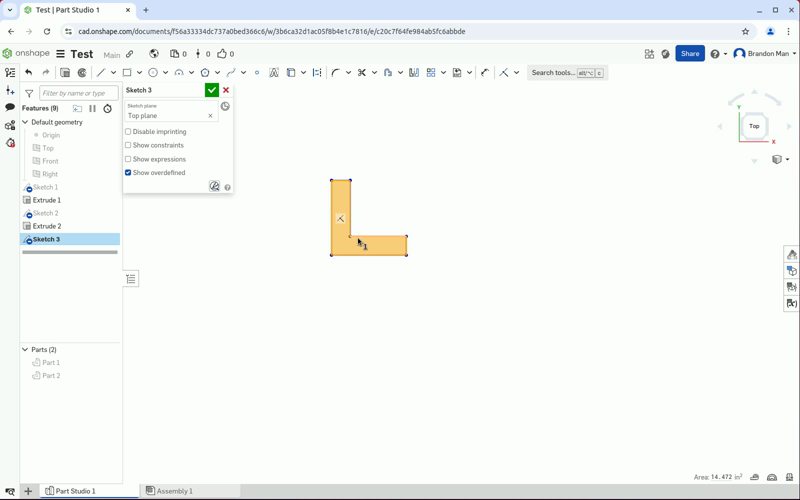
scroll(-6)
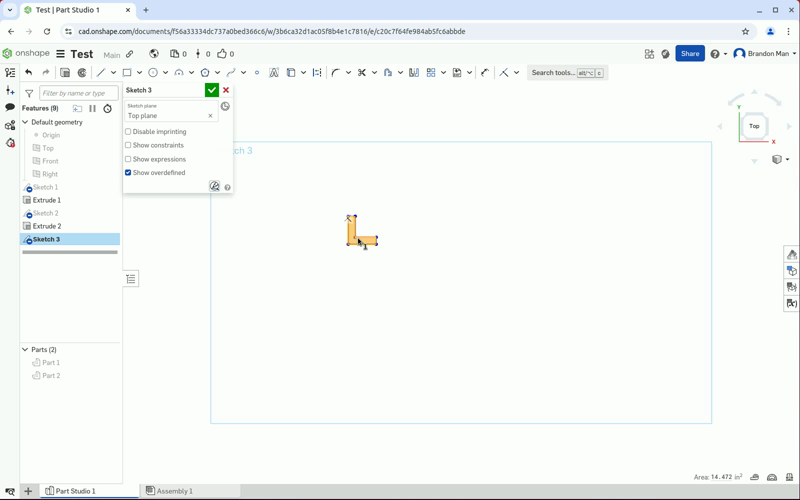
mouse_move(73, 352)
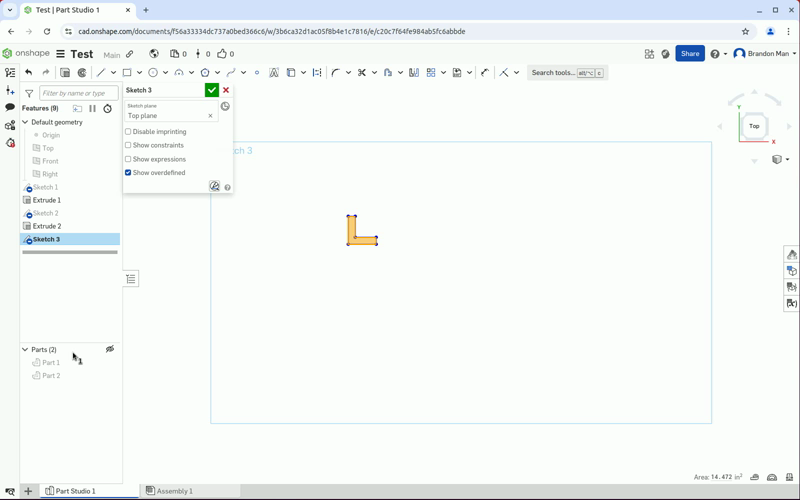
key(shift+y)
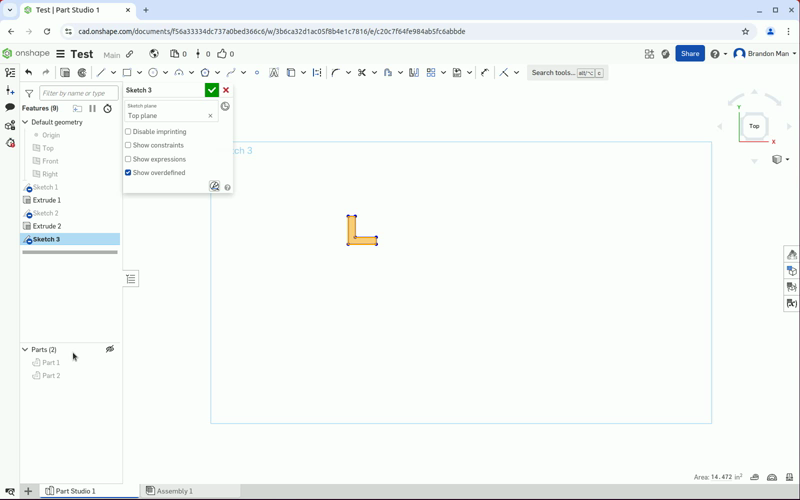
key(shift+e)
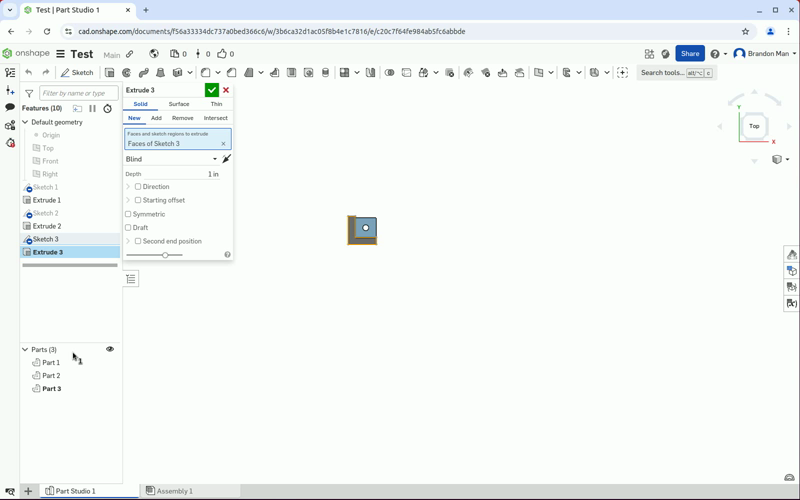
mouse_move(143, 106)
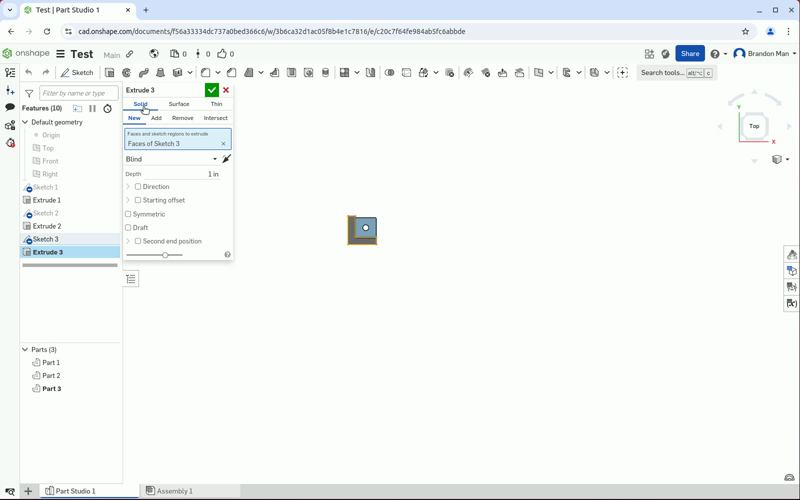
click(143, 106)
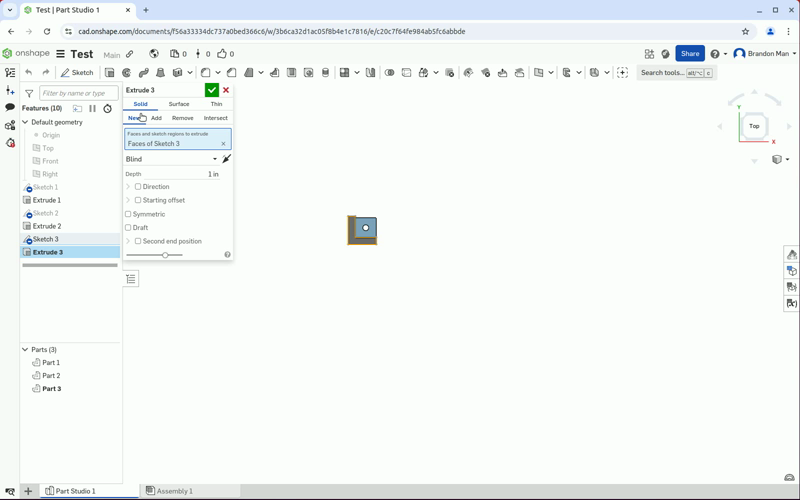
mouse_move(137, 120)
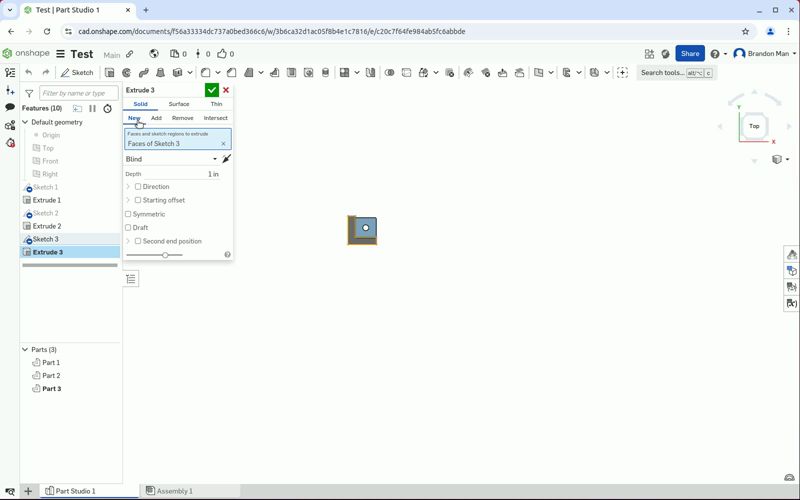
click(137, 120)
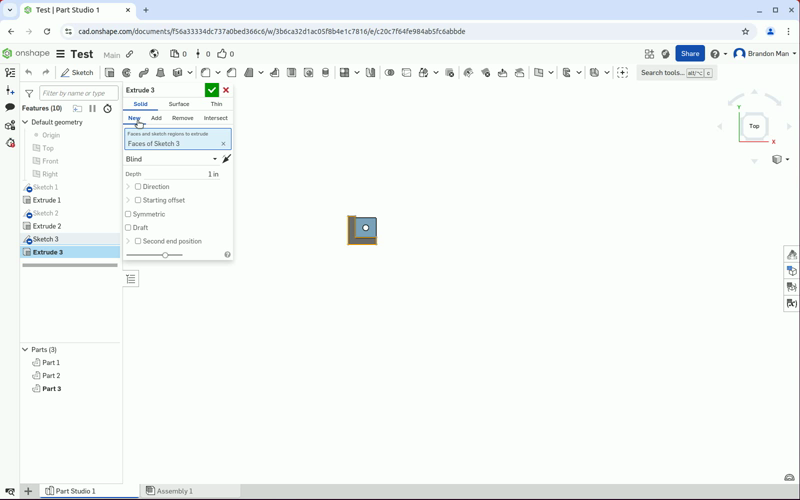
key(tab, 4)
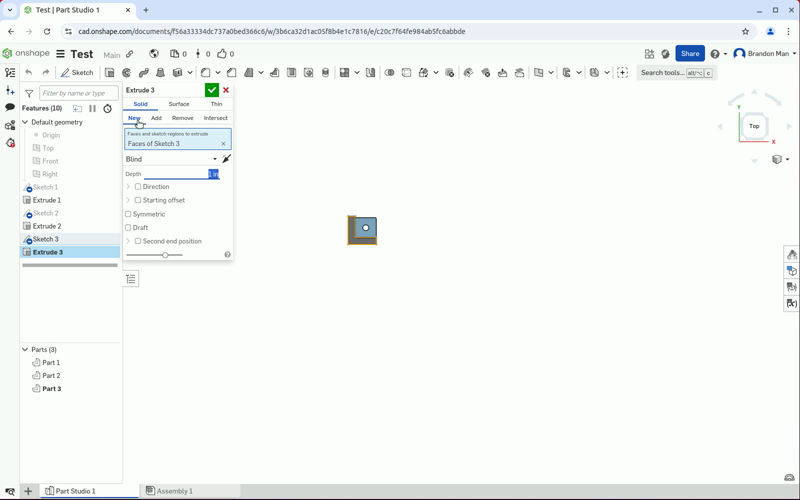
text(6.018)
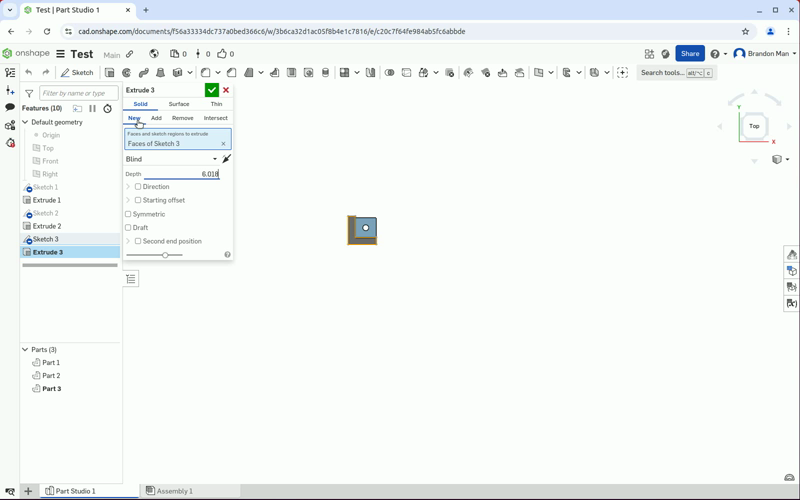
key(enter)
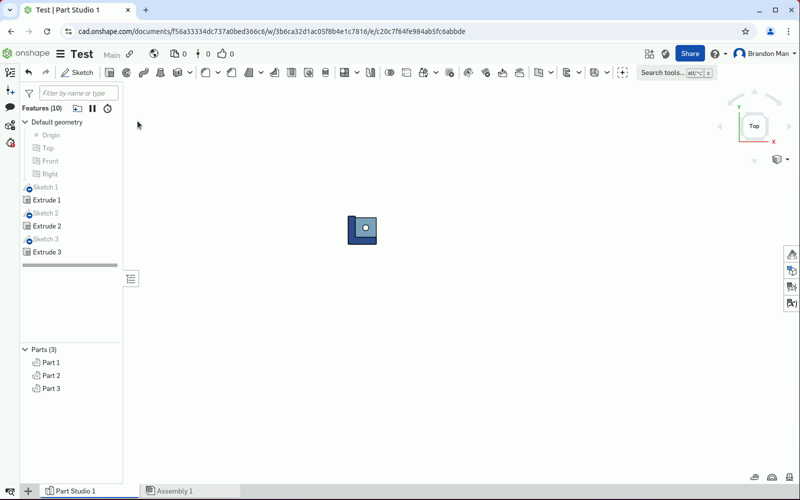
key(shift+h)
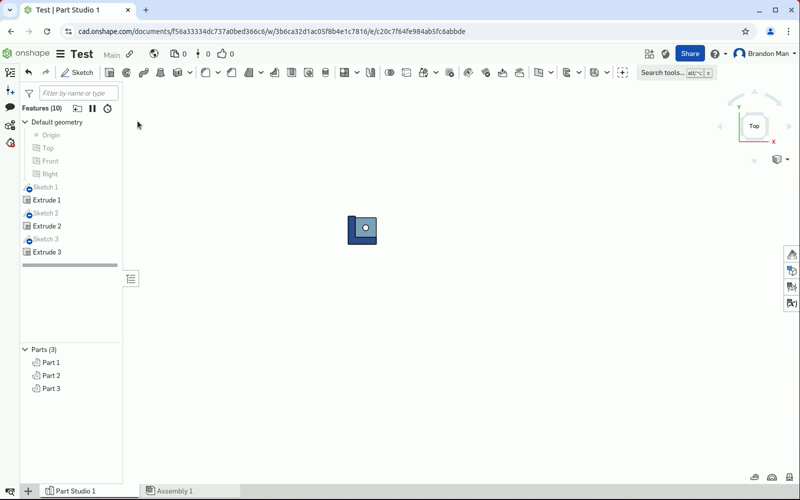
key(shift+h)
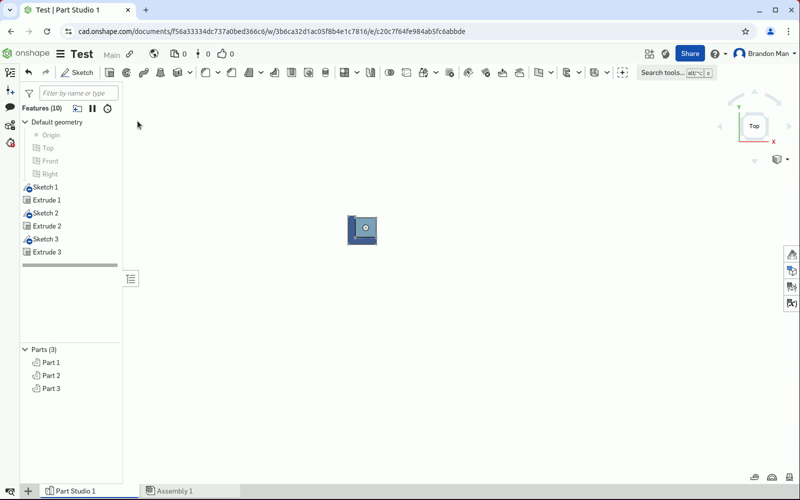
key(shift+7)
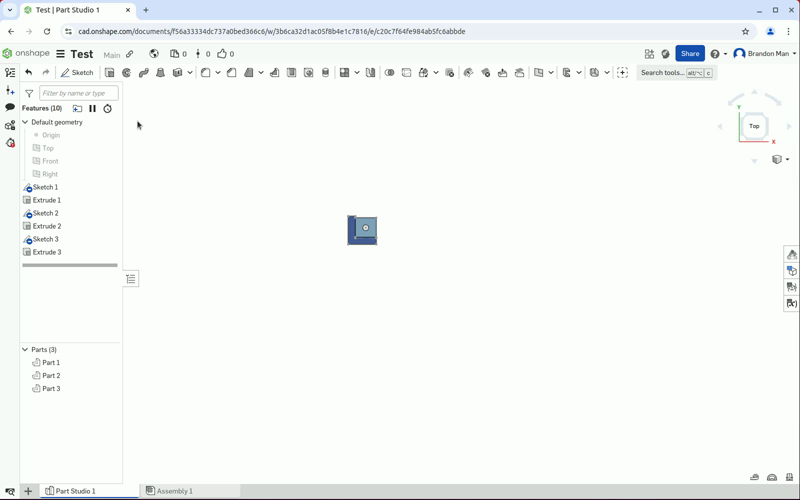
key(up, 3)
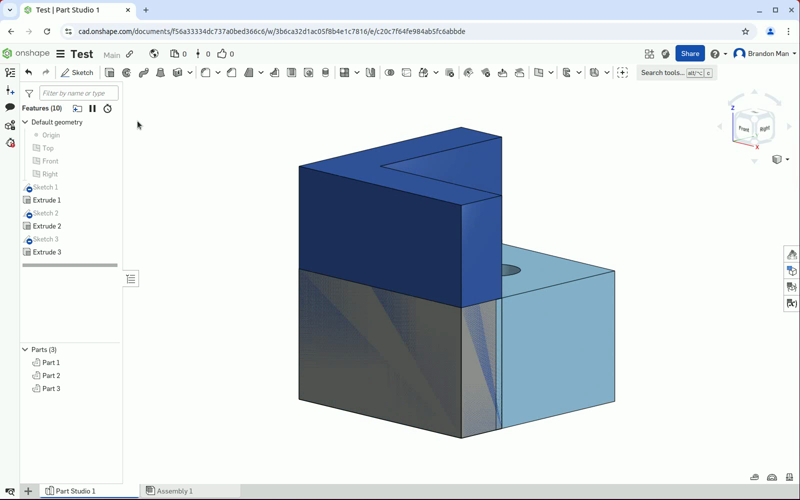
key(left, 3)
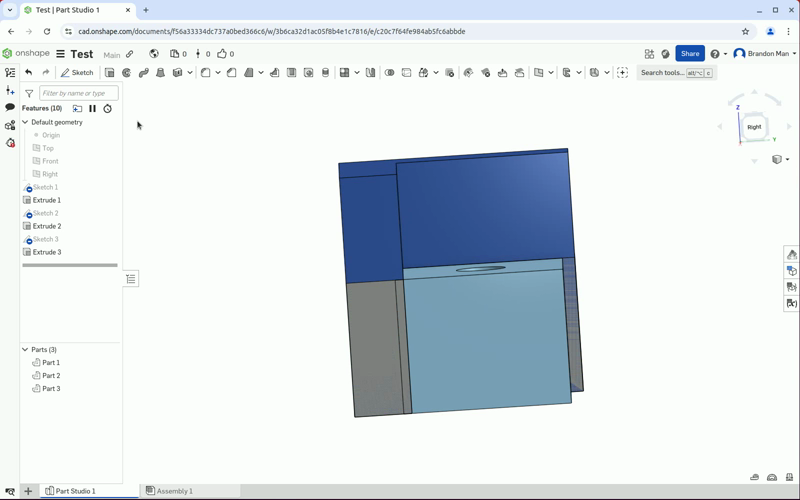
key(right, 3)
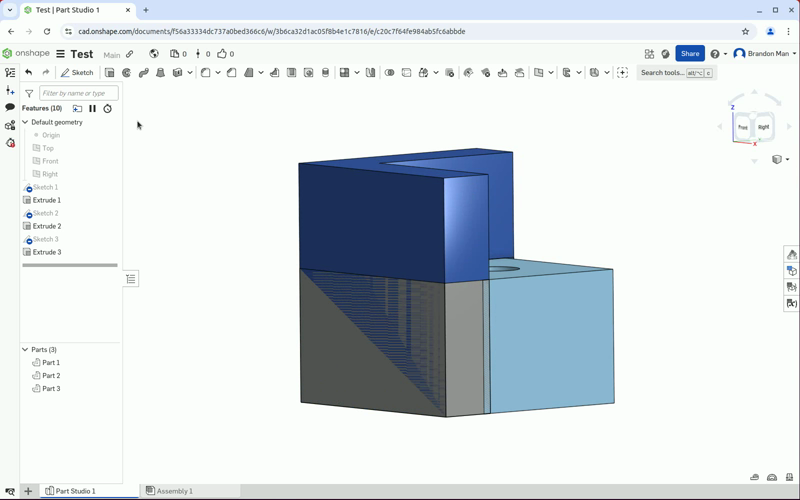
key(down, 3)
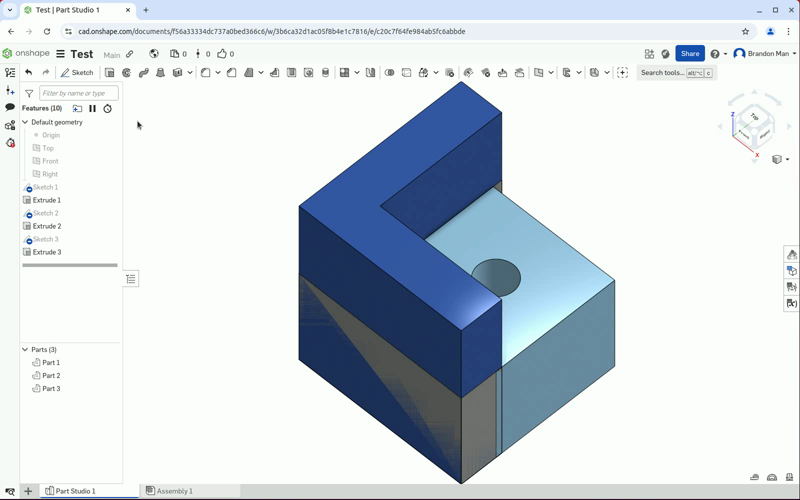
mouse_move(73, 189)
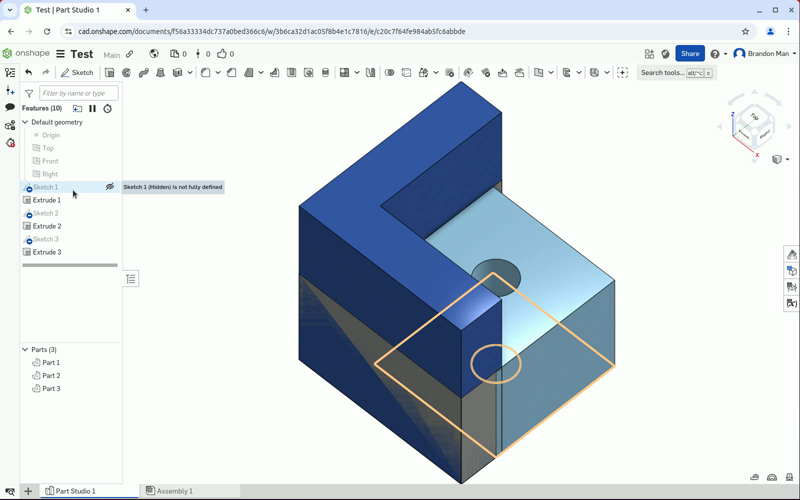
click(73, 189)